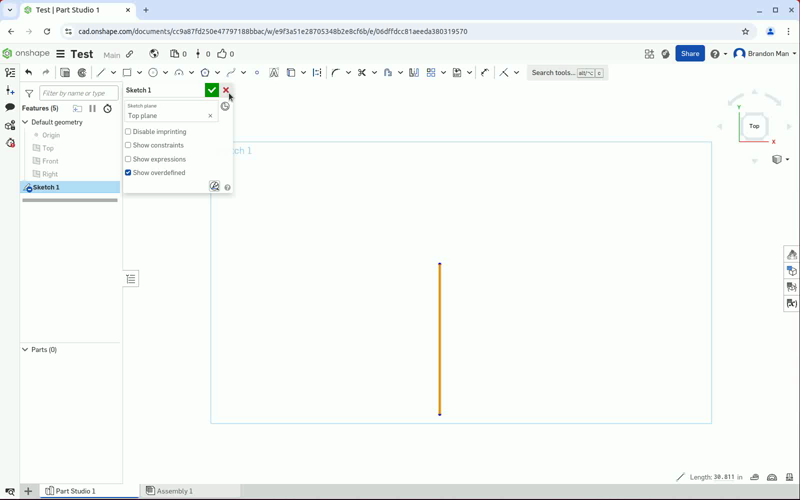
key(shift+h)
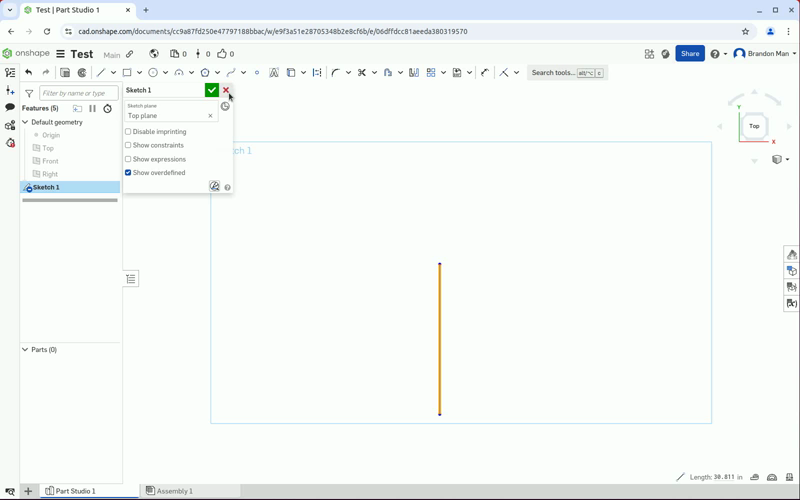
key(shift+s)
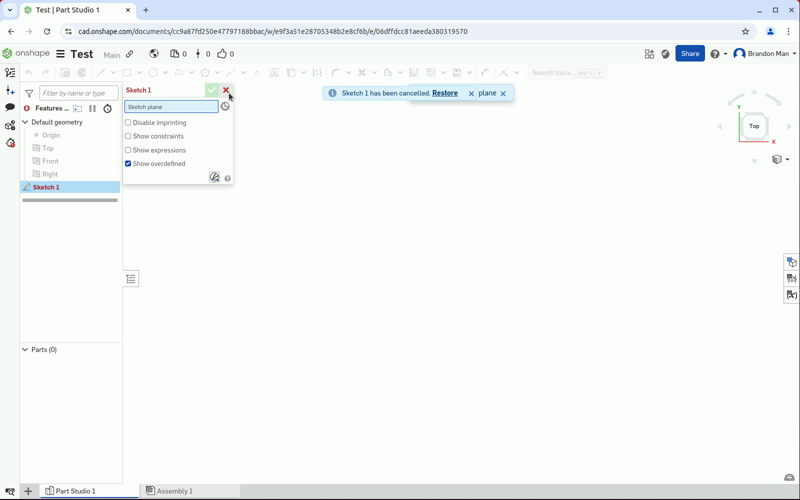
mouse_move(73, 150)
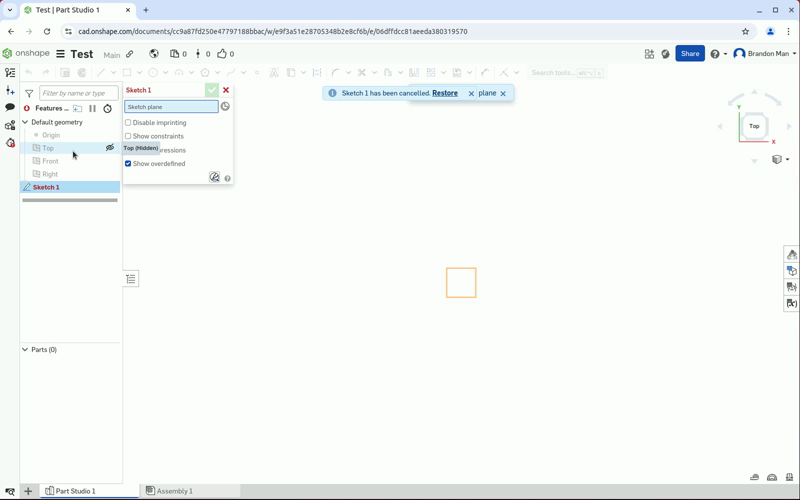
click(73, 150)
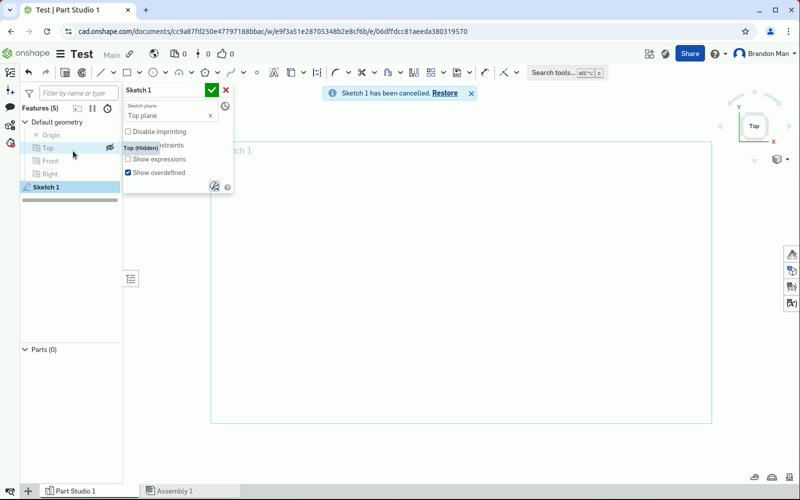
mouse_move(73, 352)
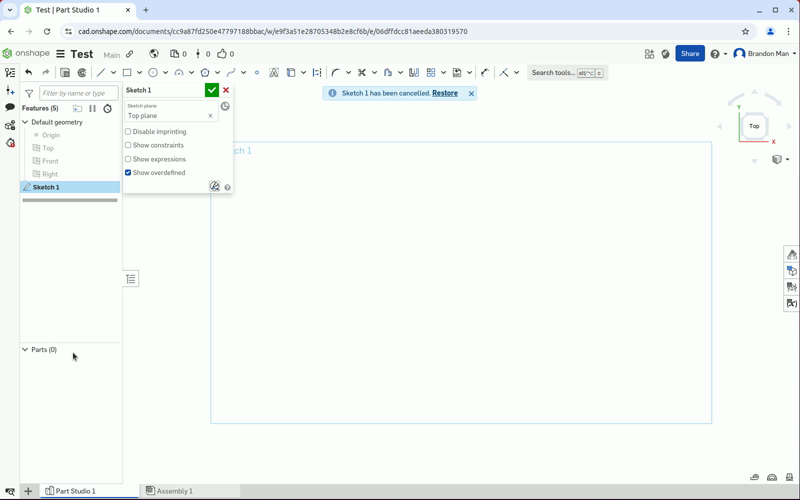
key(y)
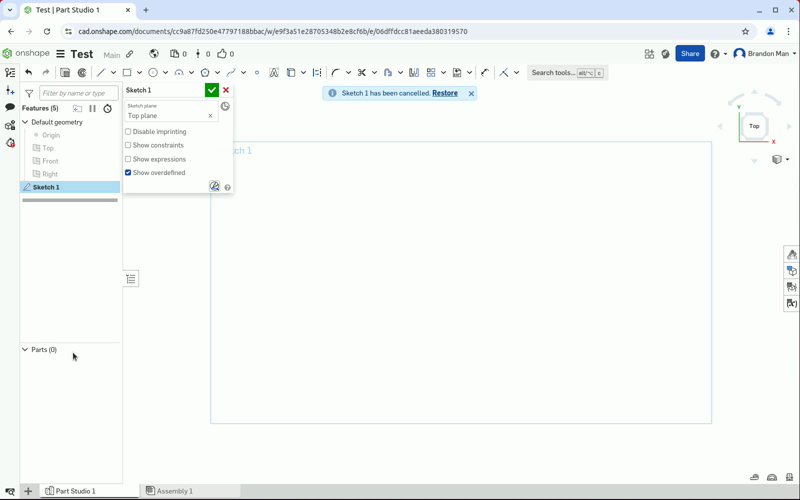
key(l)
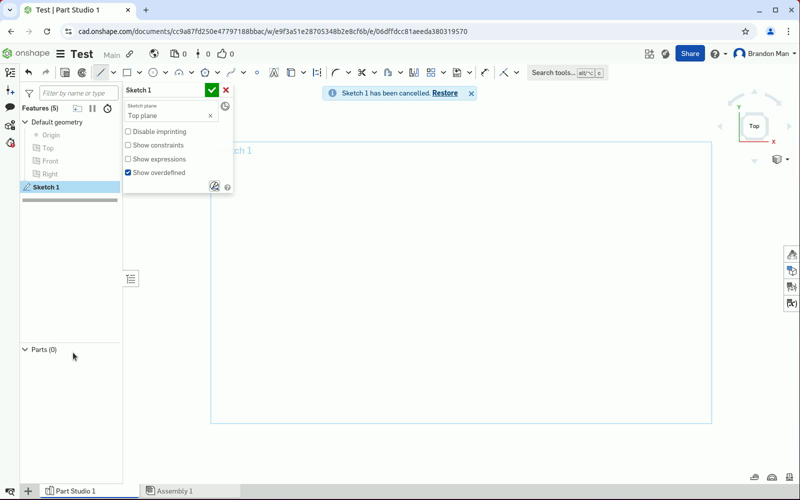
key_down(shift)
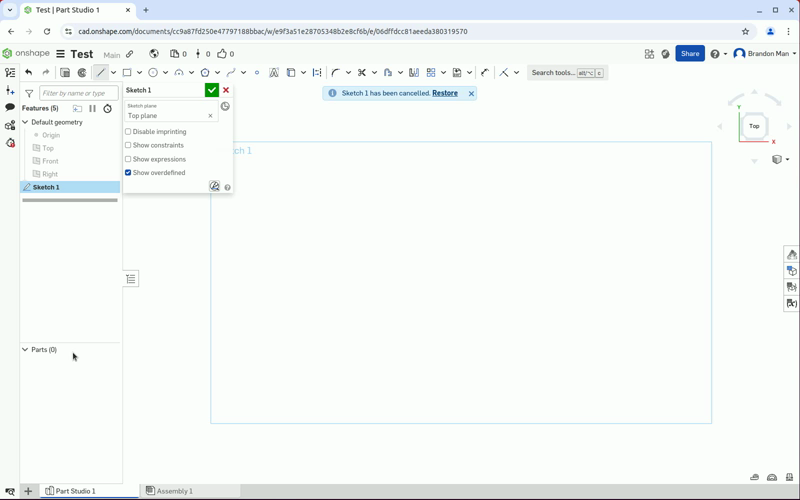
mouse_move(391, 326)
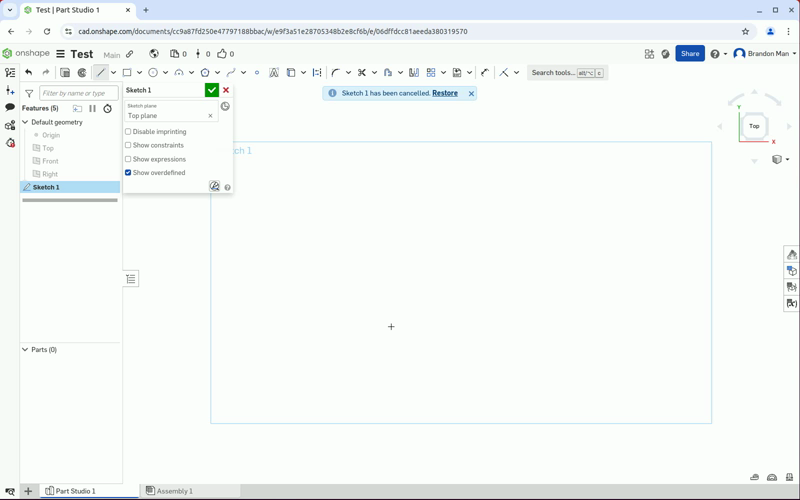
click(391, 326)
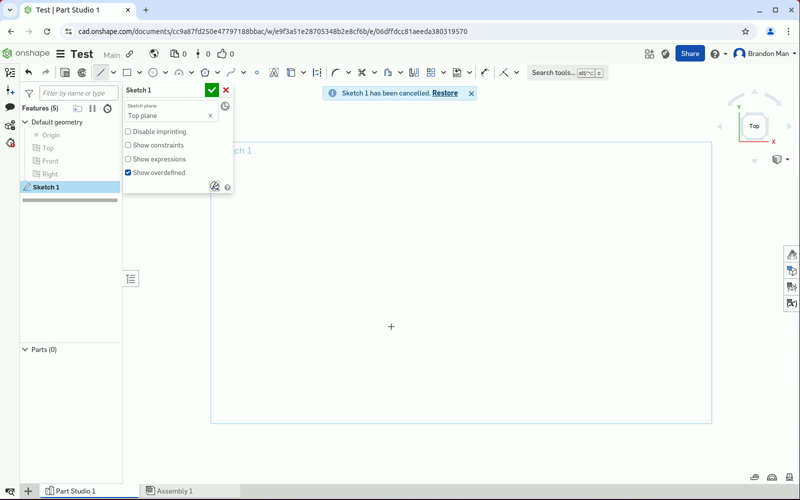
key_up(shift)
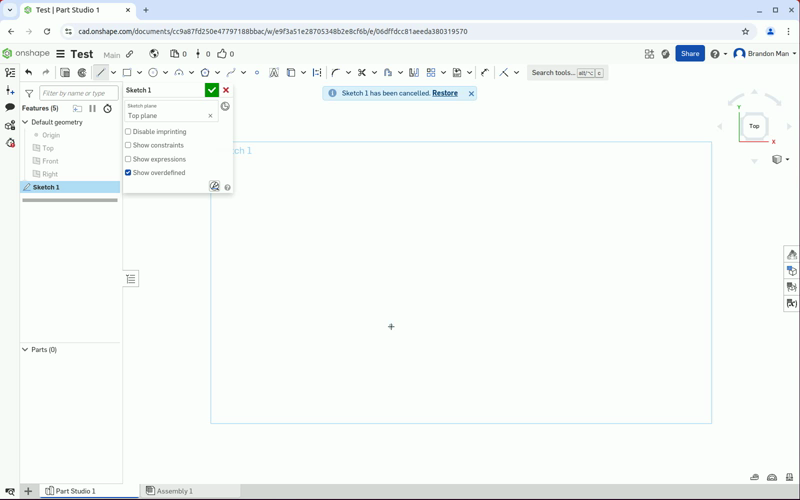
key_down(shift)
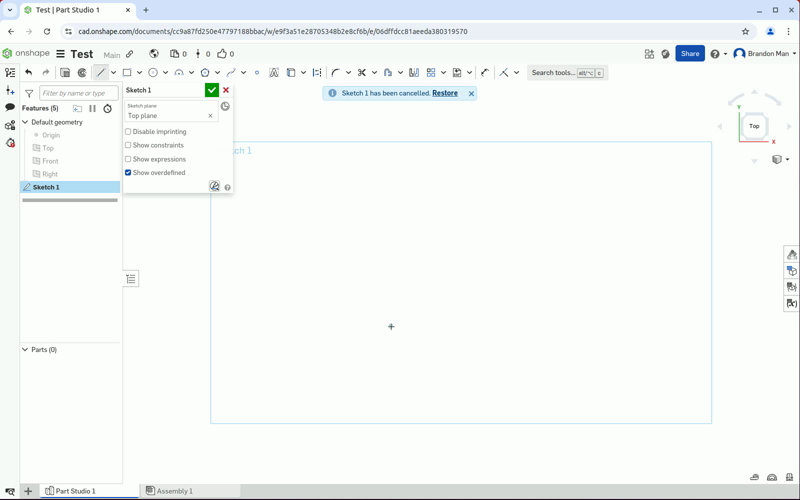
mouse_move(511, 326)
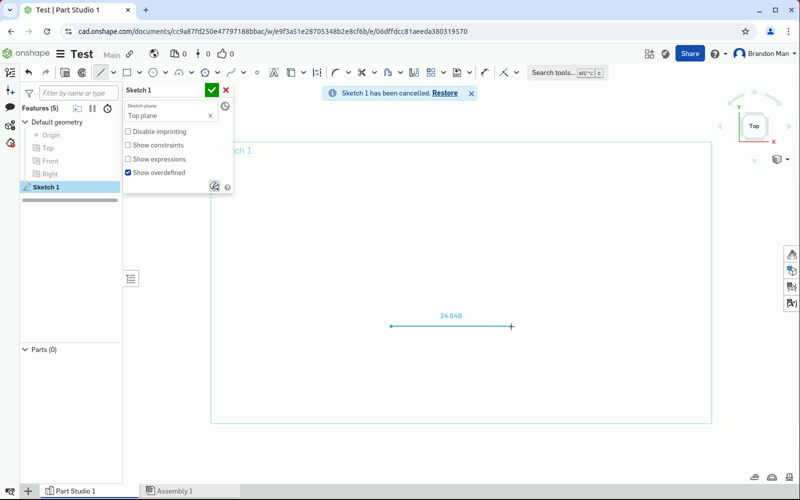
click(511, 326)
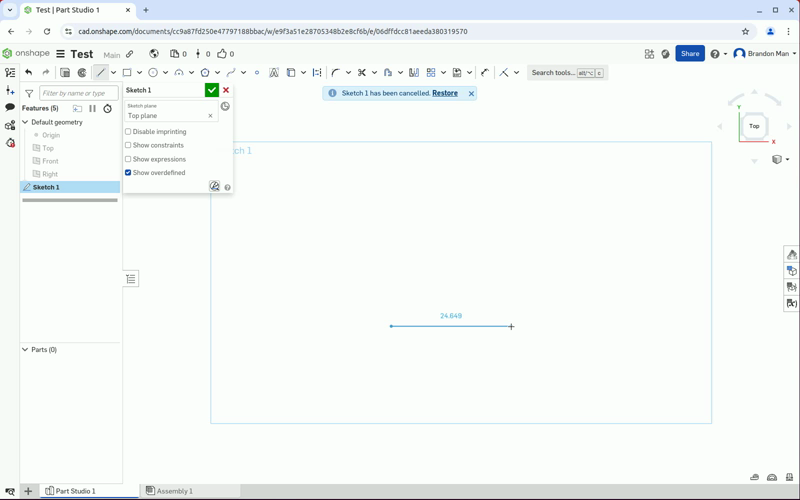
key_up(shift)
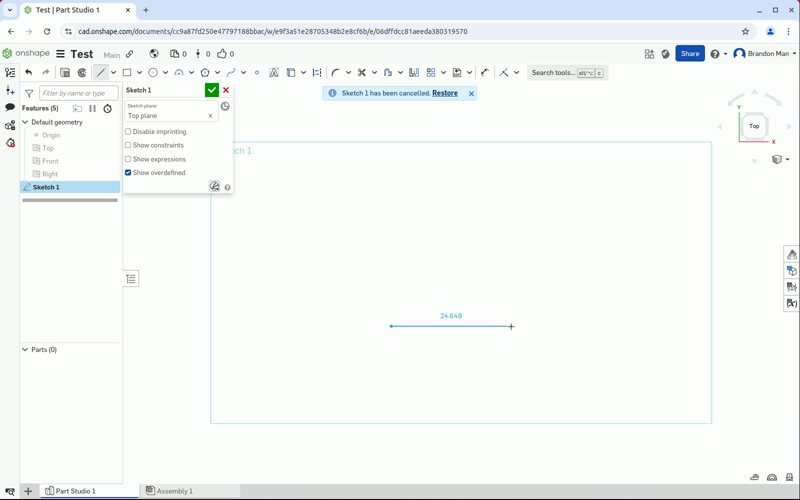
key_down(shift)
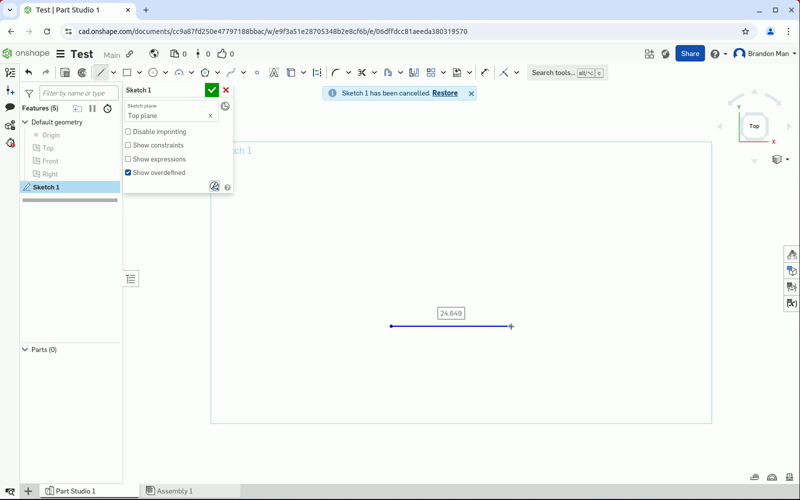
mouse_move(511, 239)
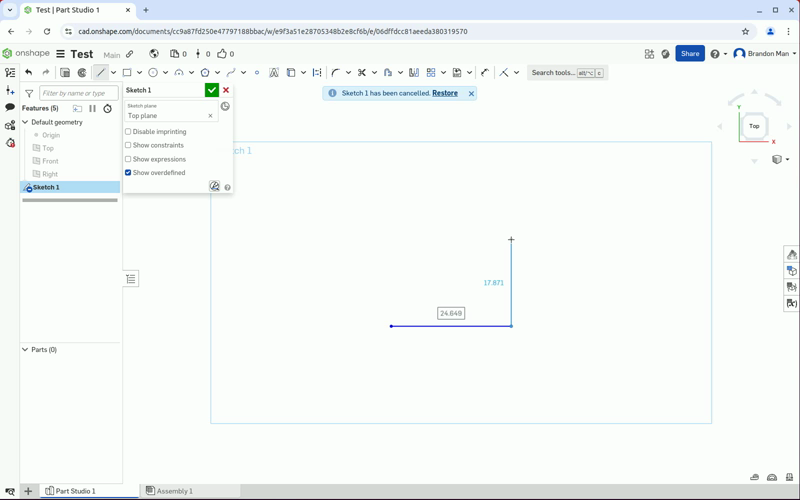
click(511, 239)
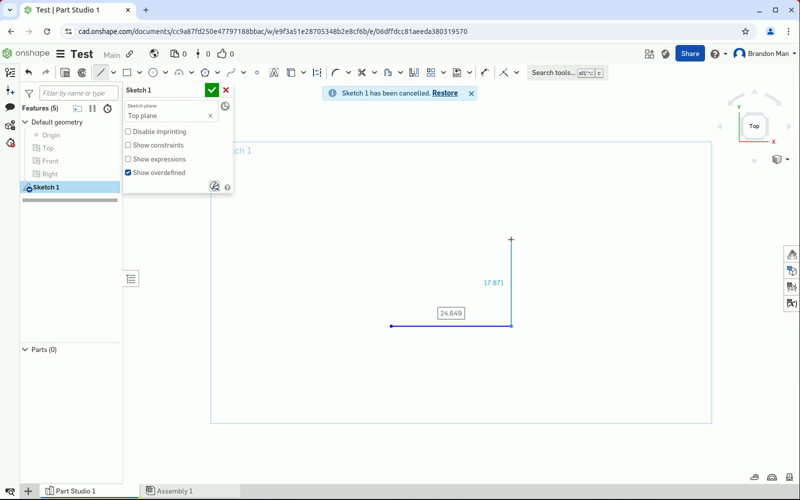
key_up(shift)
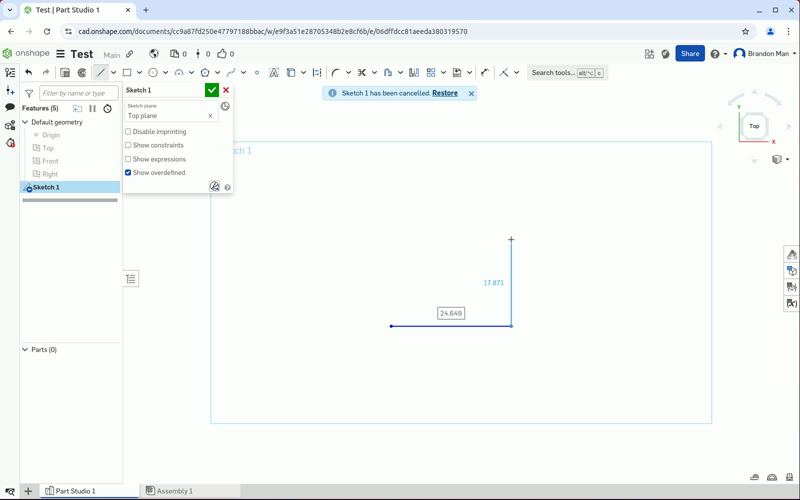
key_down(shift)
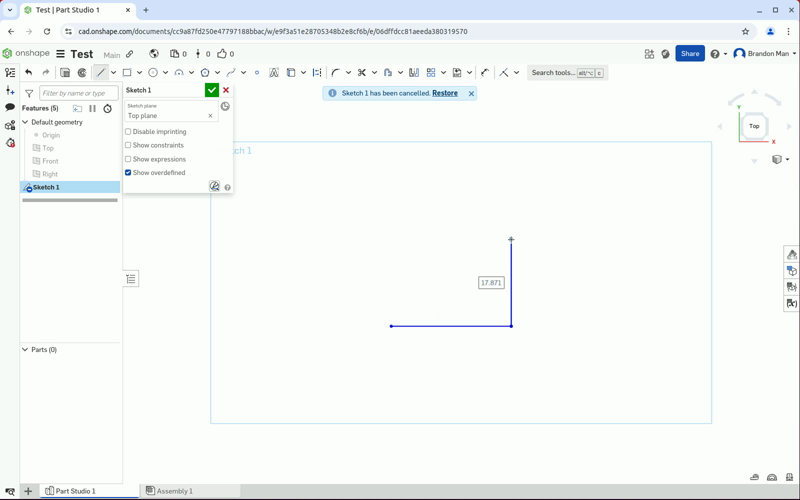
mouse_move(391, 239)
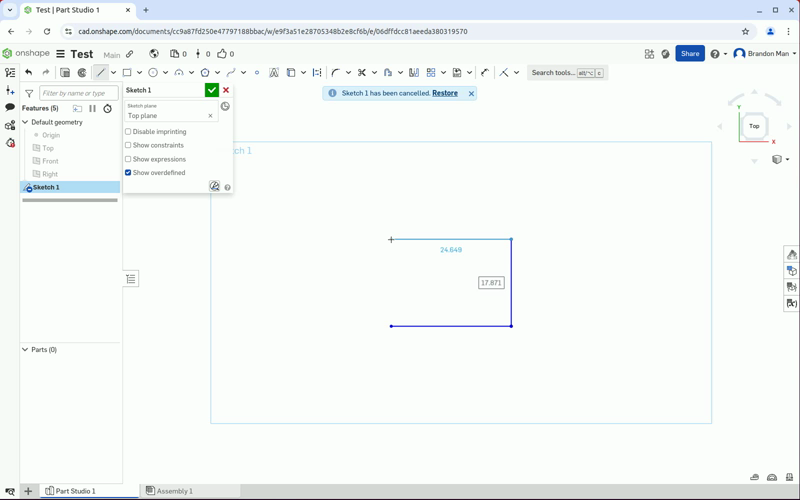
click(391, 239)
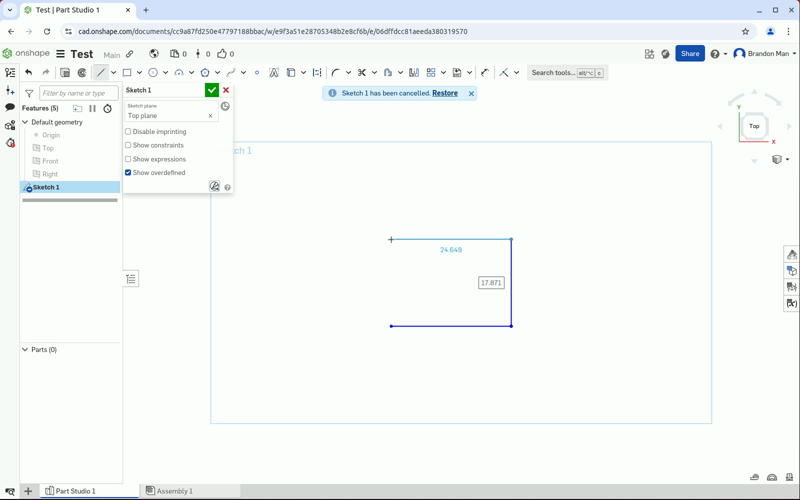
key_up(shift)
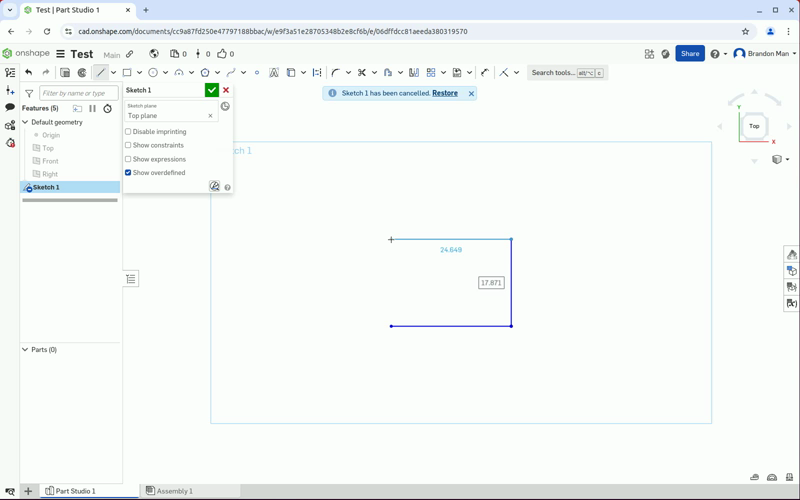
key(esc)
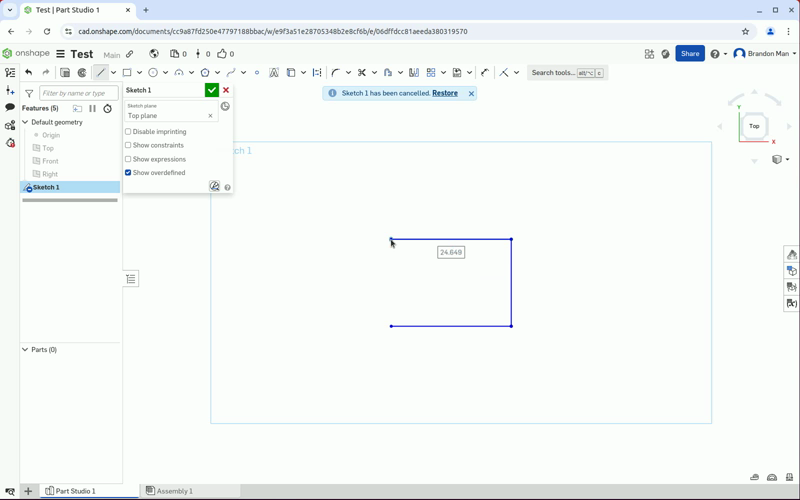
key(a)
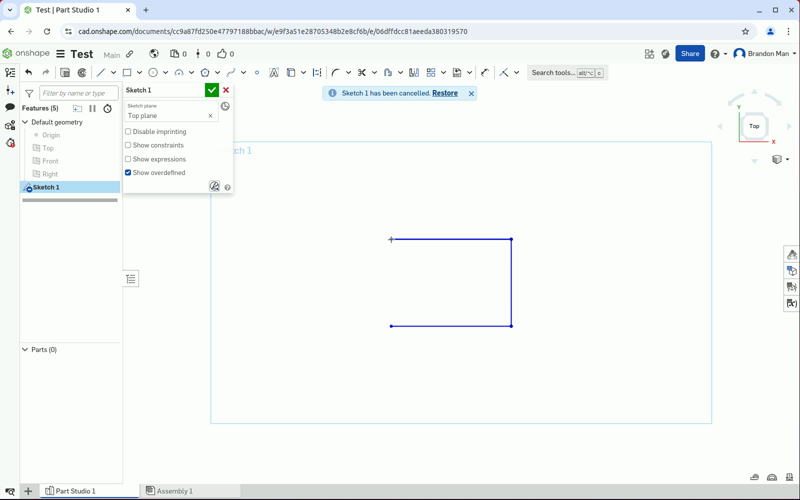
mouse_move(391, 239)
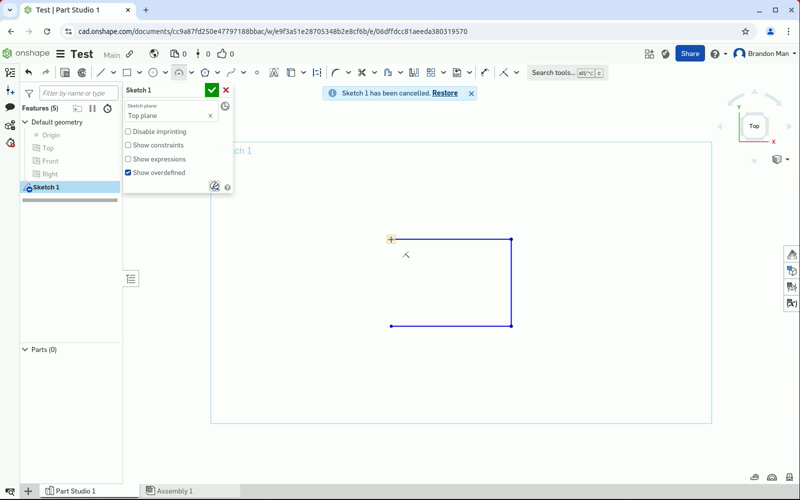
click(391, 239)
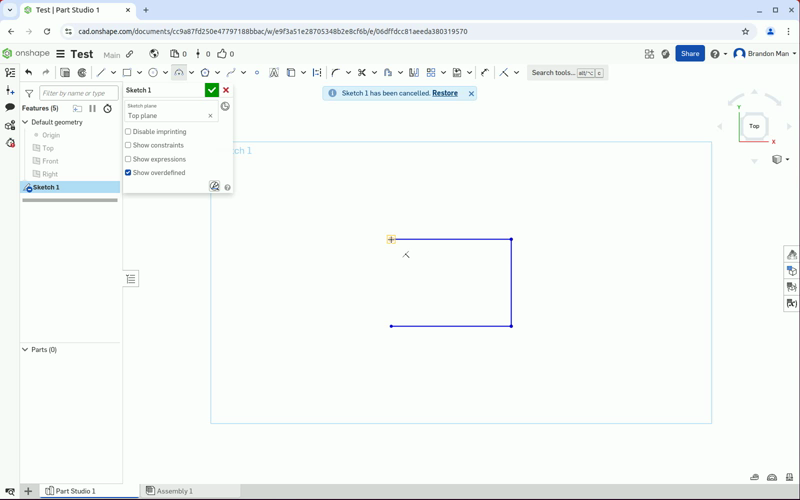
mouse_move(391, 326)
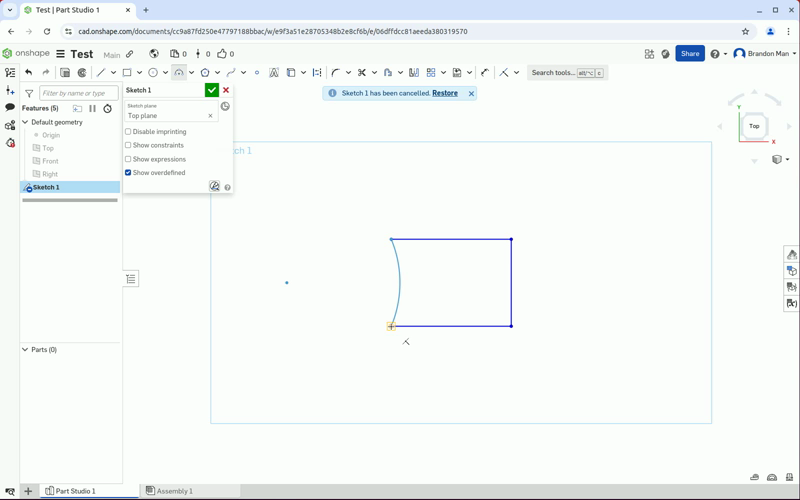
click(391, 326)
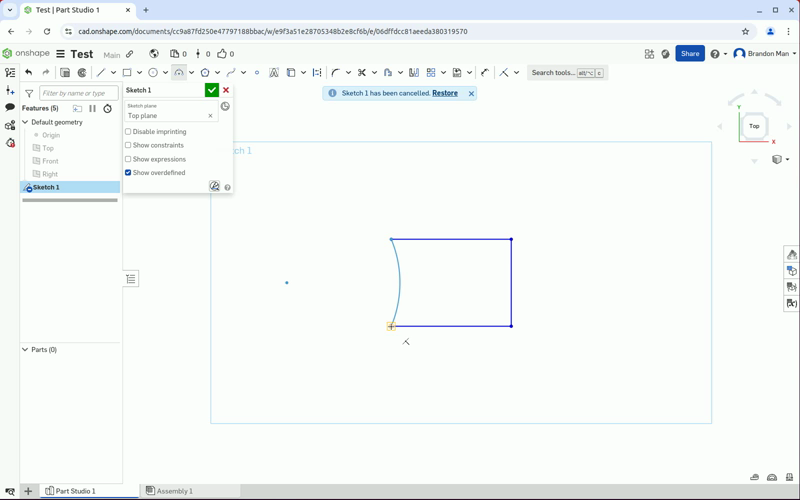
key_down(shift)
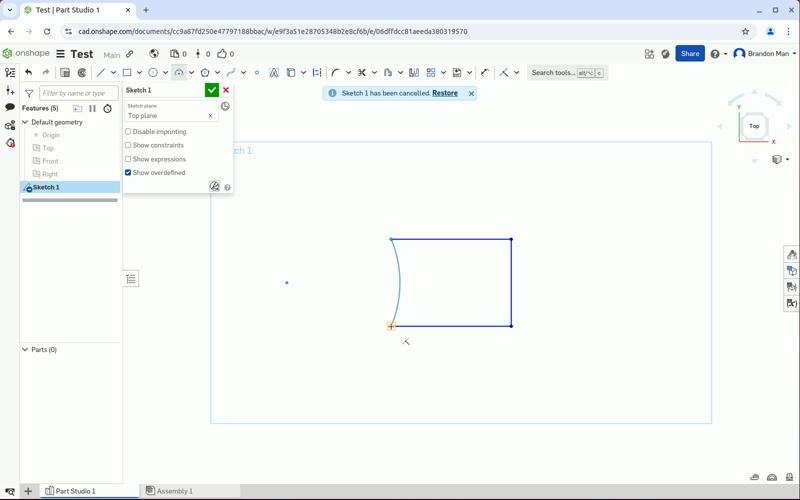
mouse_move(434, 282)
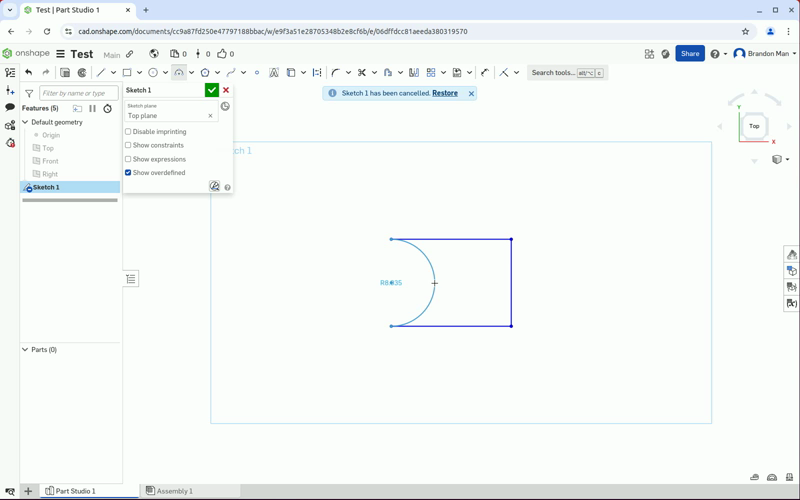
click(434, 282)
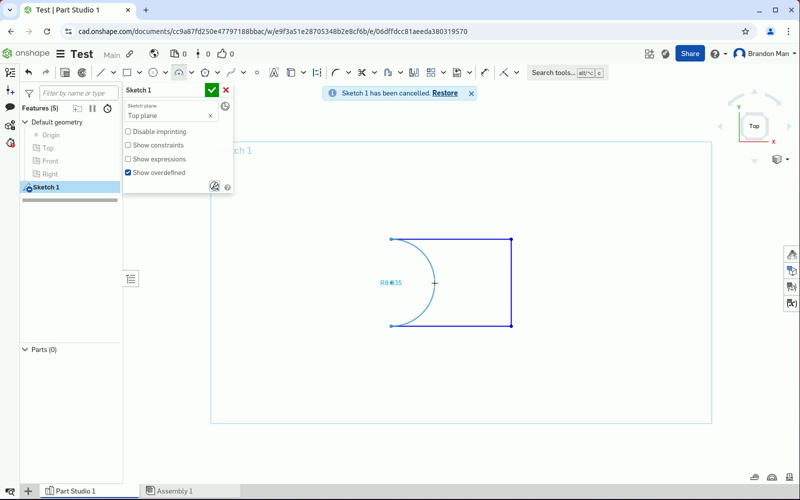
key_up(shift)
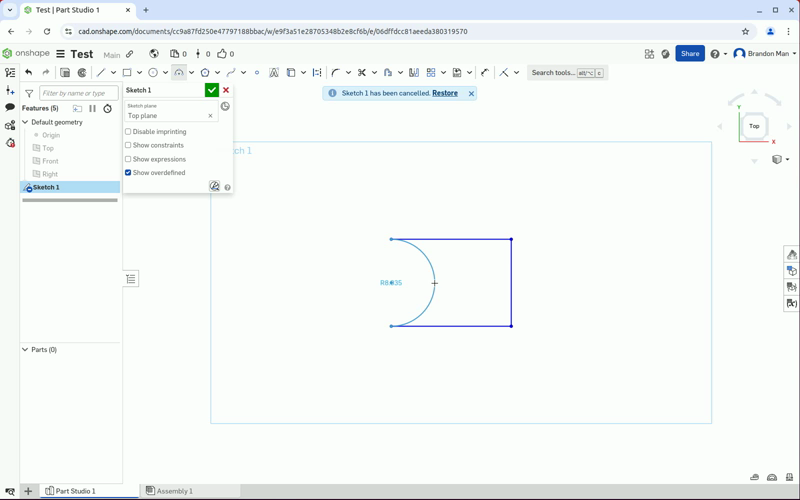
key(esc)
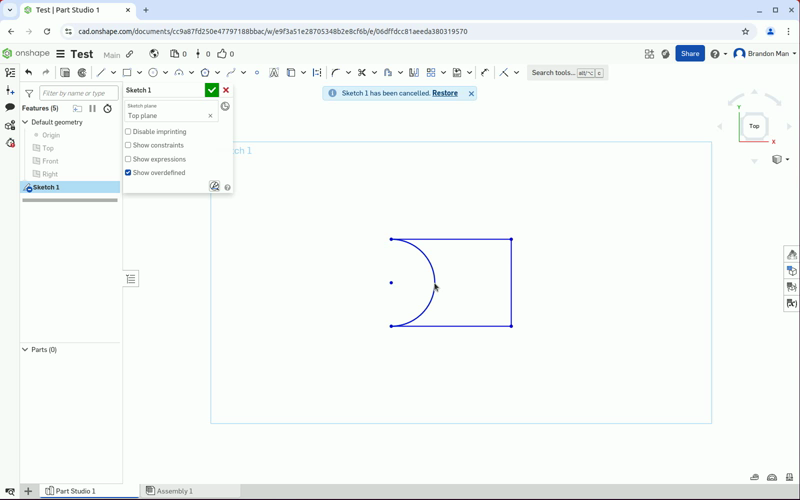
mouse_move(466, 283)
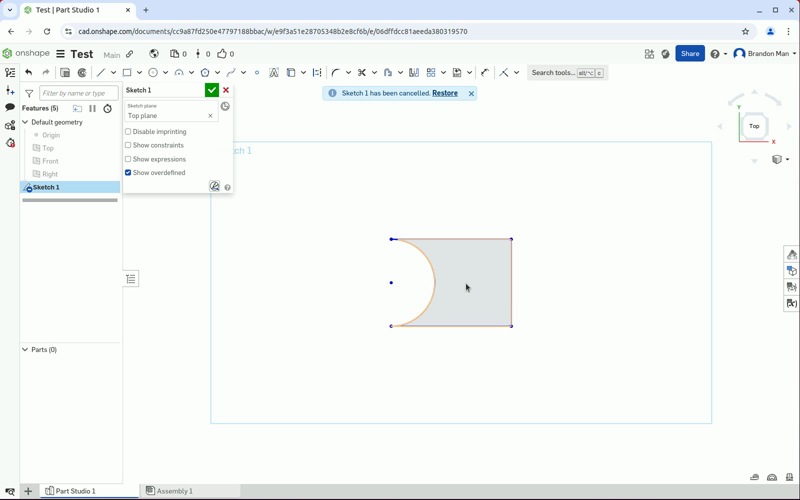
scroll(6)
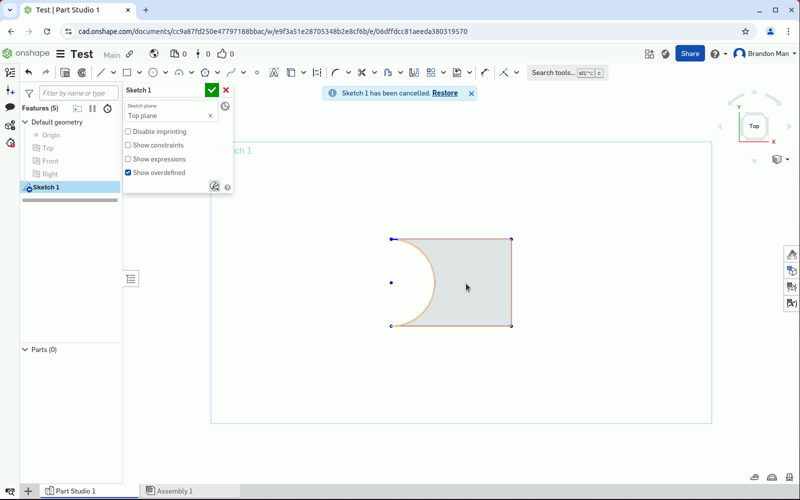
scroll(6)
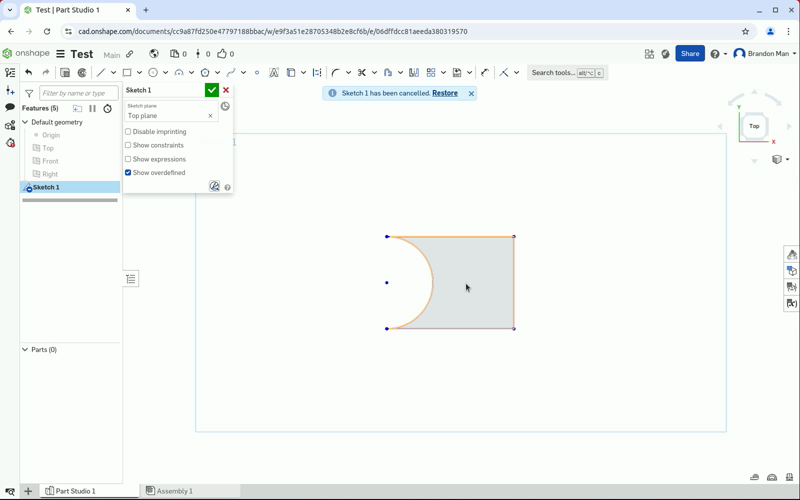
scroll(6)
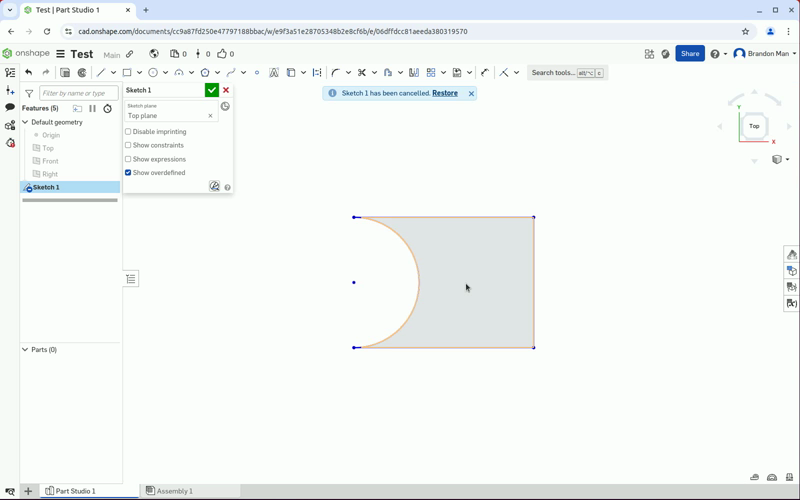
scroll(6)
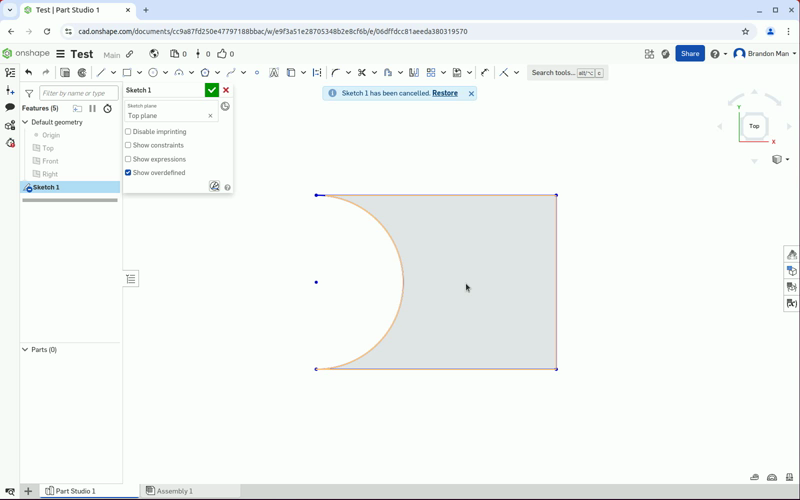
scroll(6)
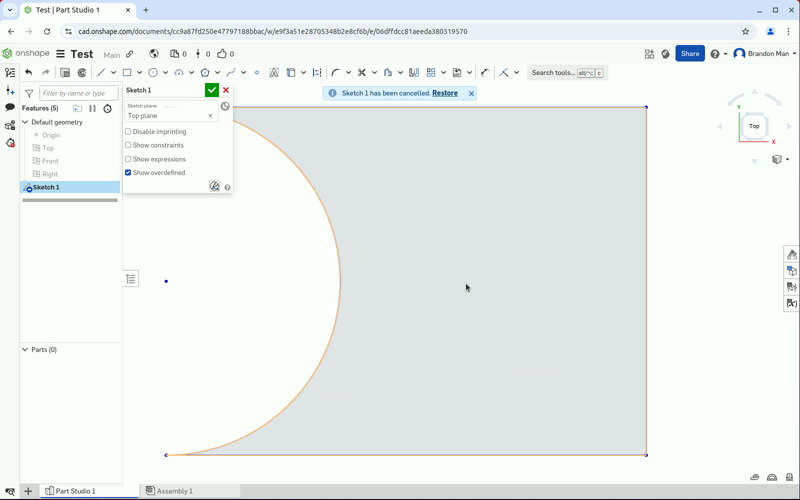
scroll(6)
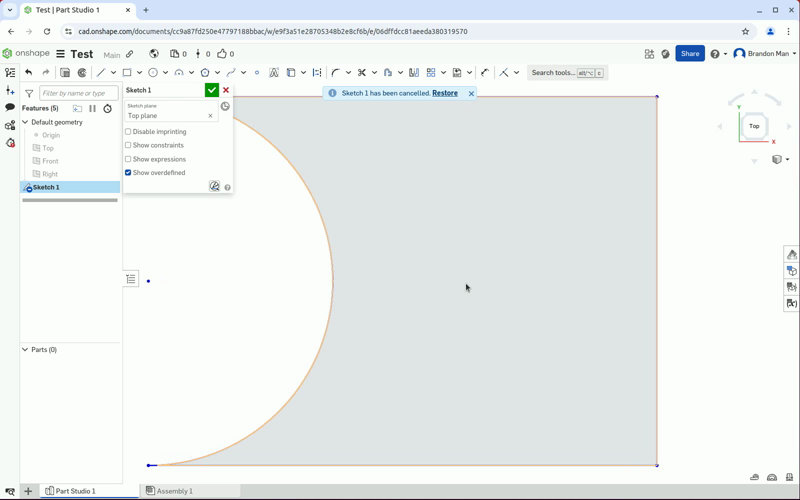
scroll(6)
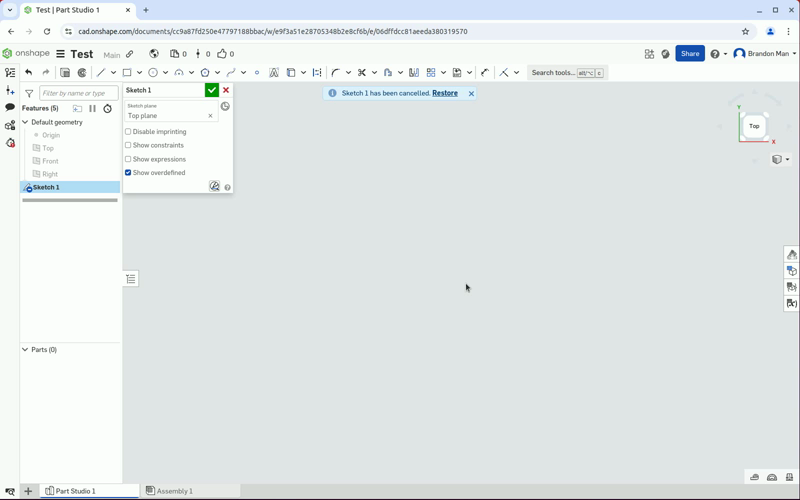
click(466, 283)
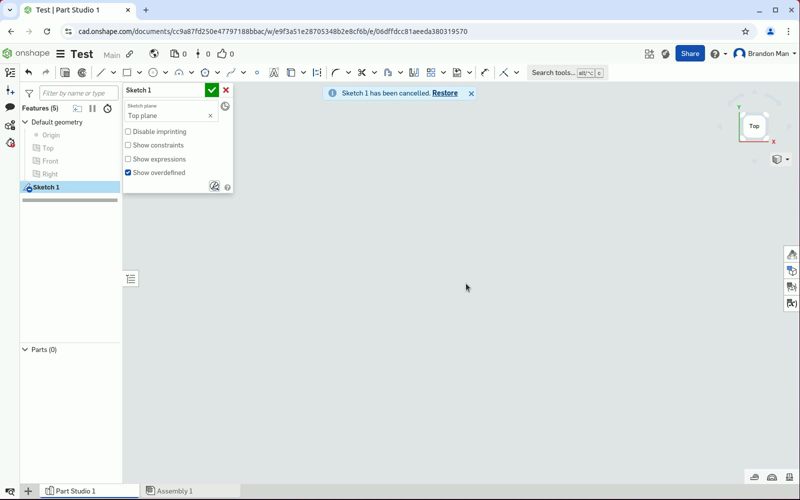
scroll(-6)
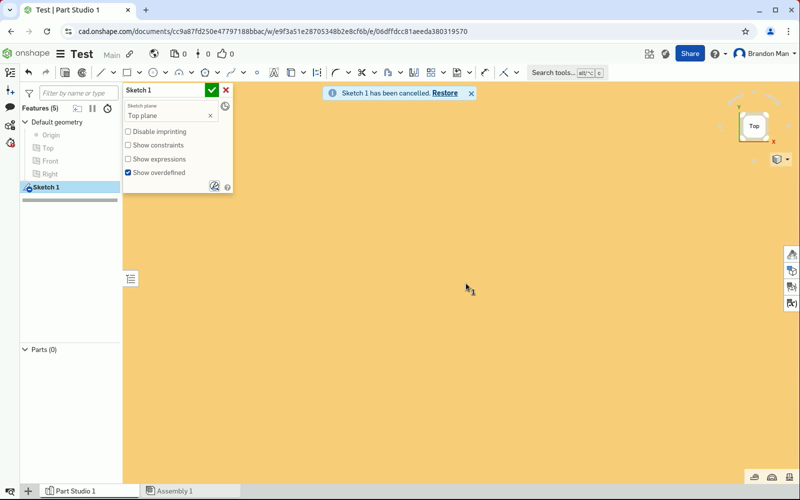
scroll(-6)
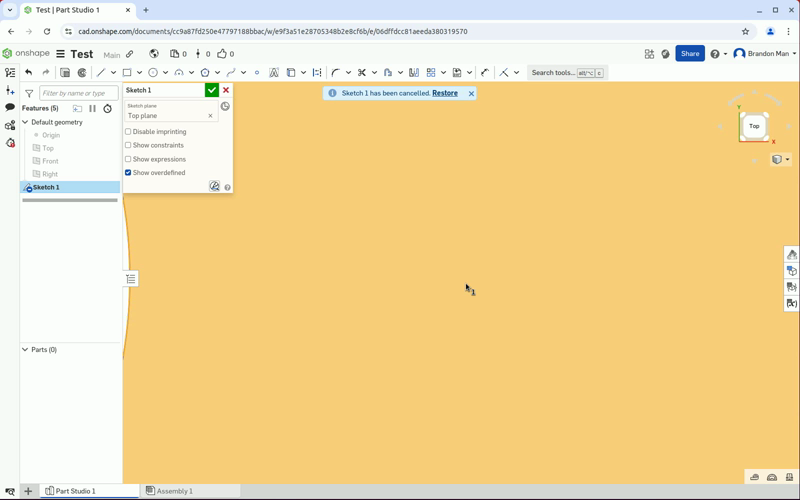
scroll(-6)
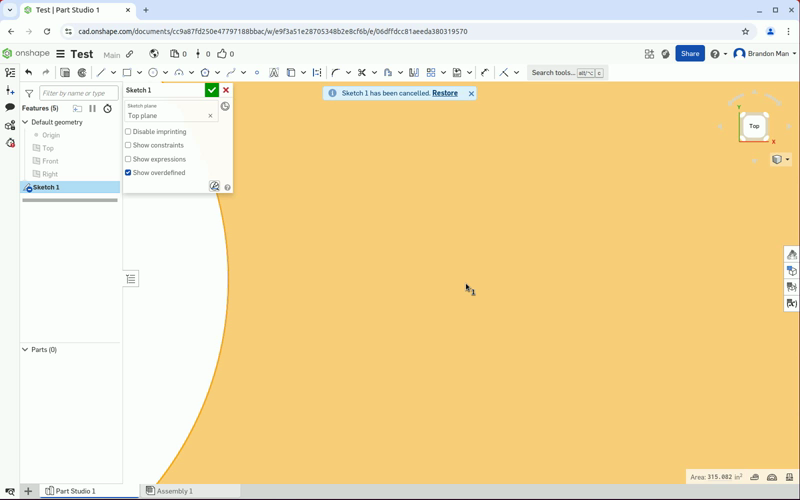
scroll(-6)
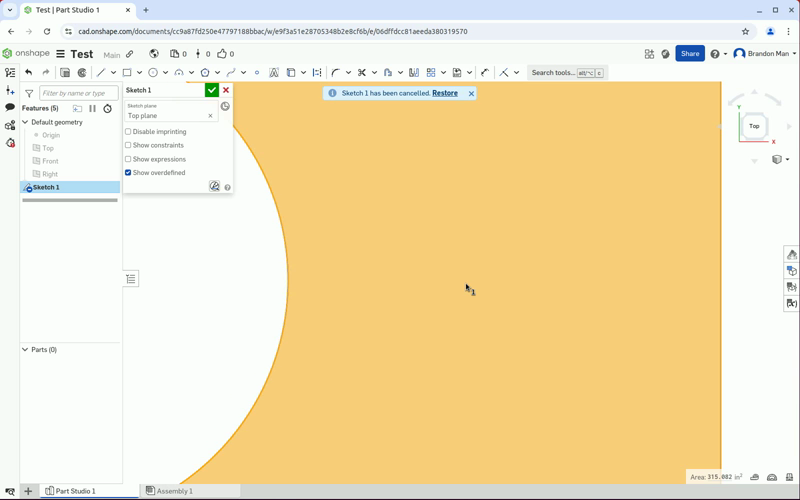
scroll(-6)
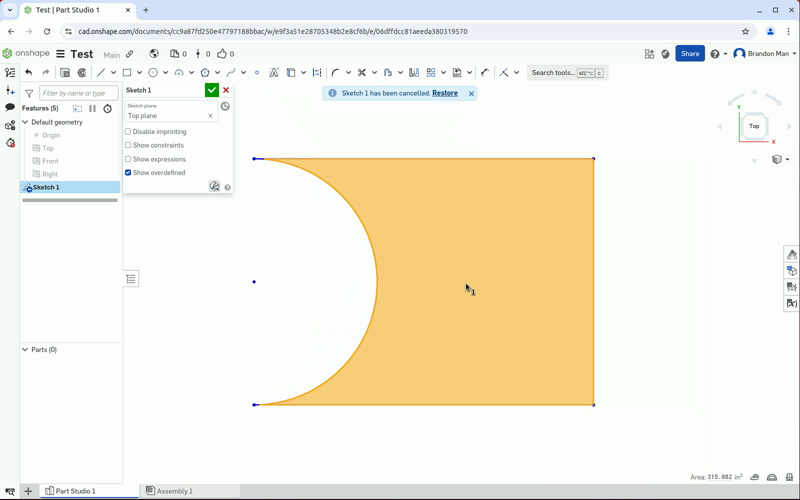
scroll(-6)
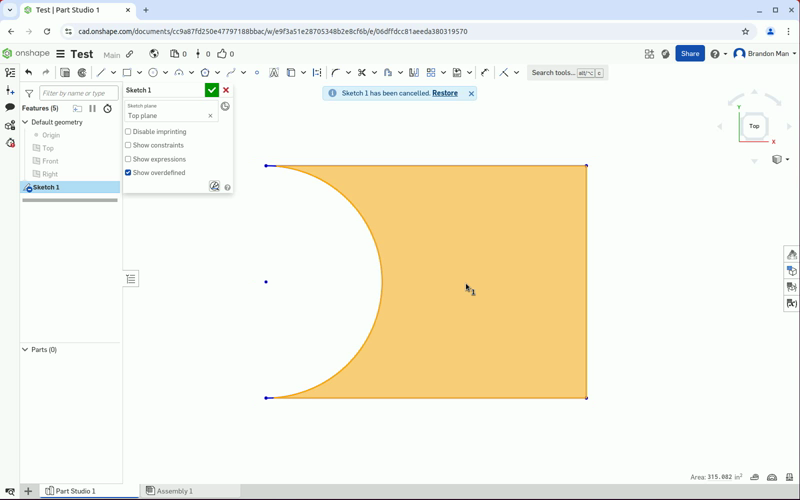
scroll(-6)
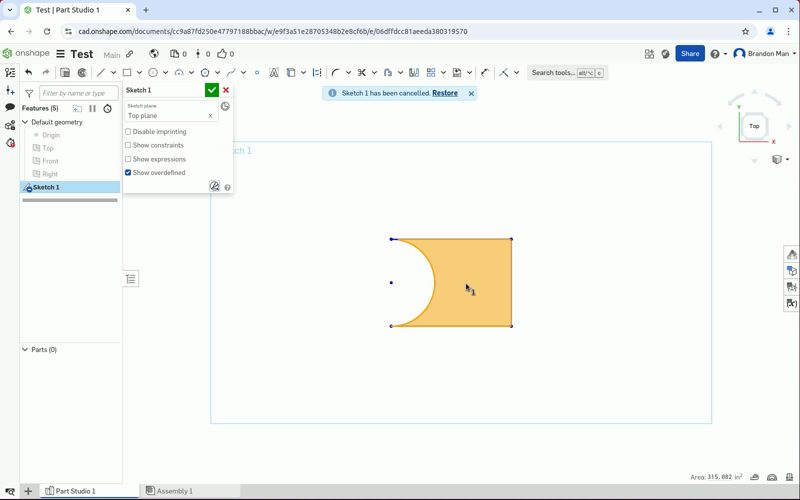
mouse_move(73, 352)
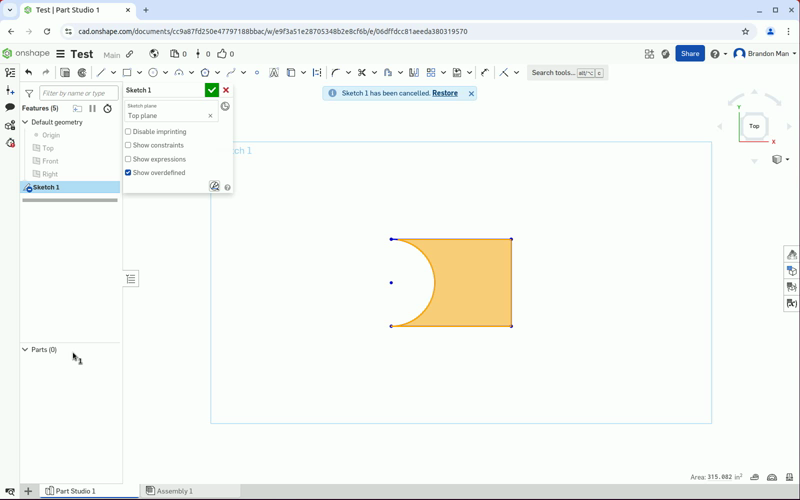
key(shift+y)
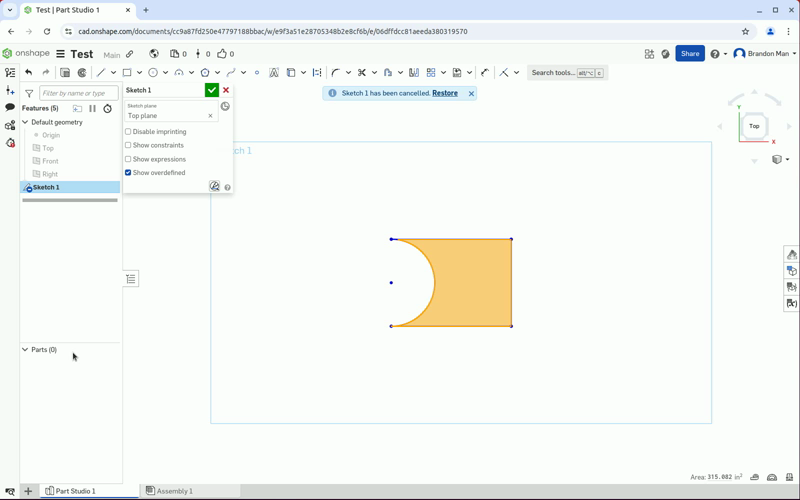
key(shift+e)
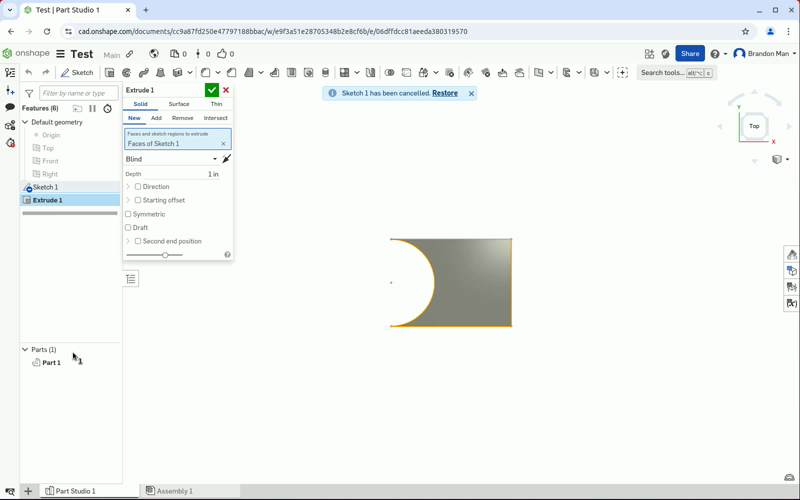
mouse_move(143, 106)
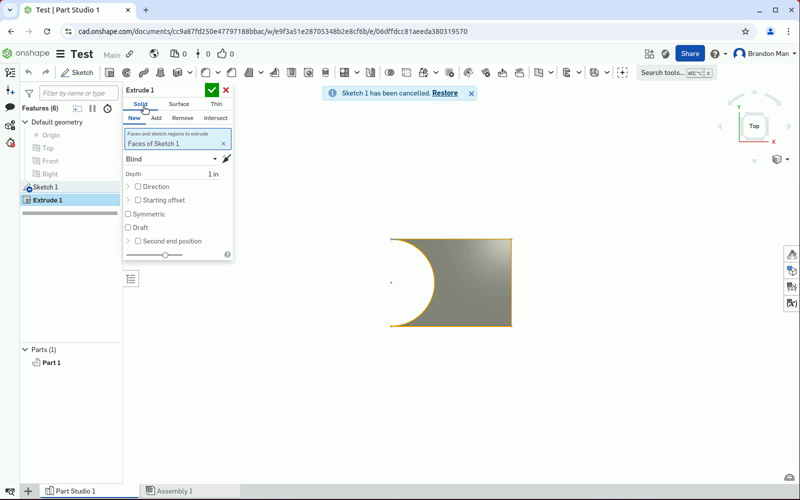
click(143, 106)
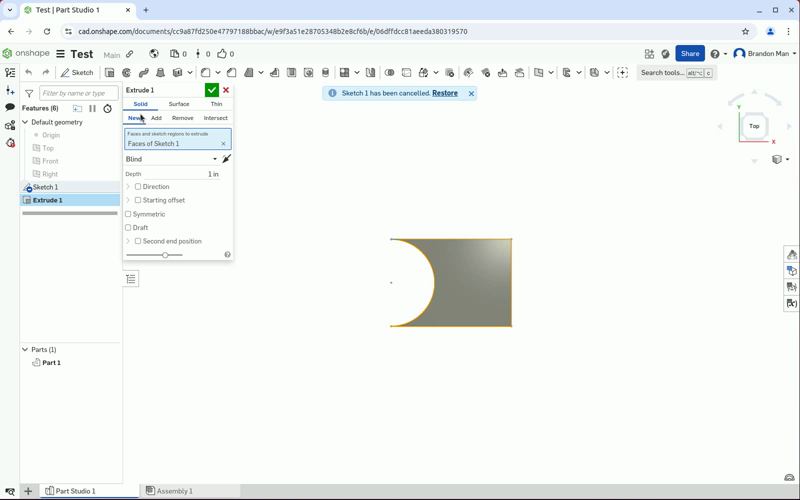
mouse_move(137, 120)
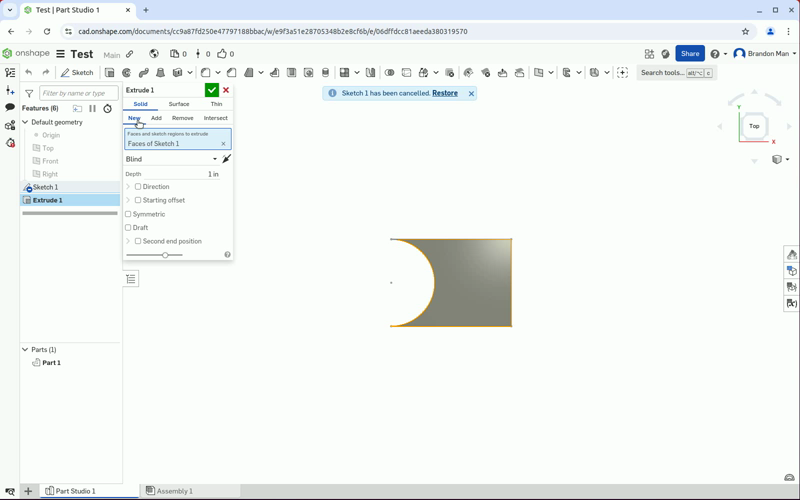
click(137, 120)
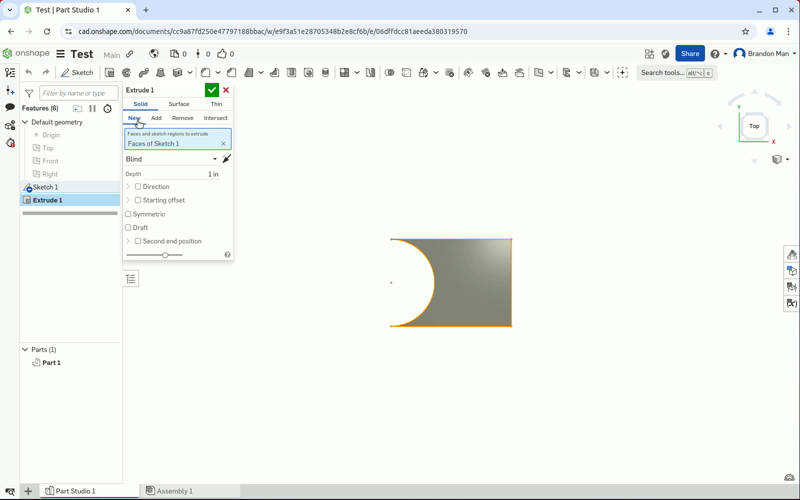
key(tab, 4)
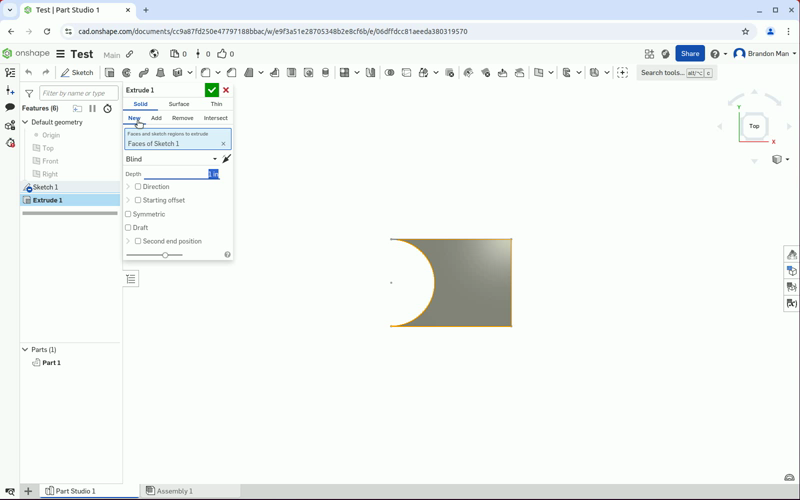
text(9.388)
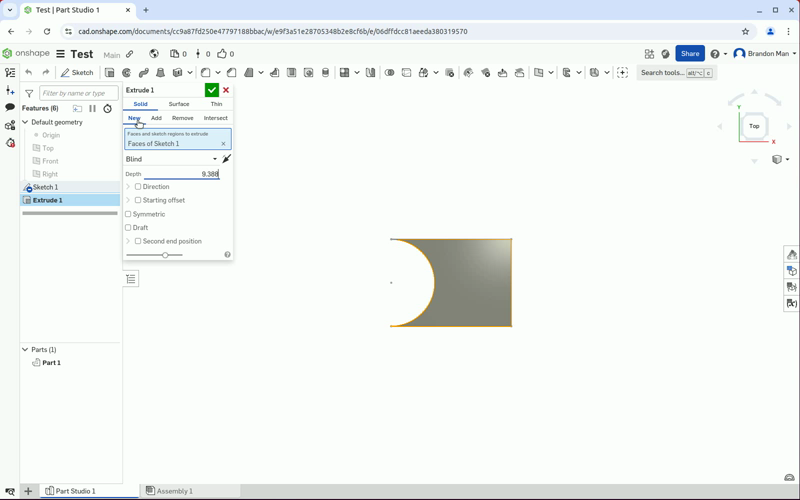
key(tab, 3)
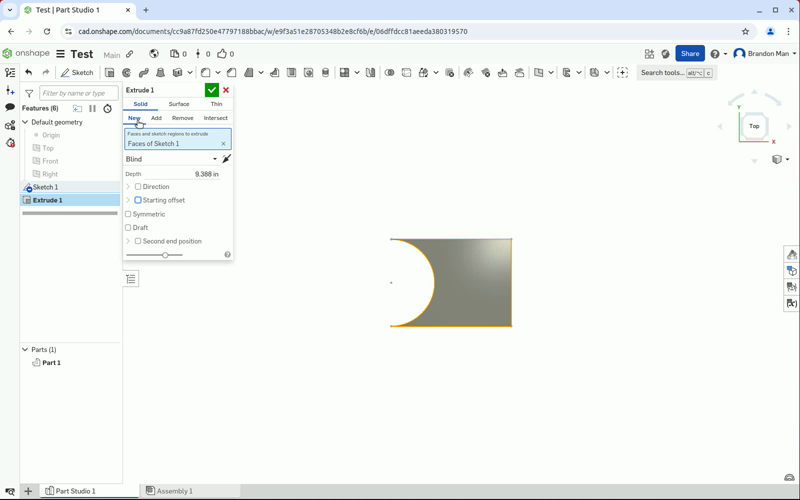
key(tab, 2)
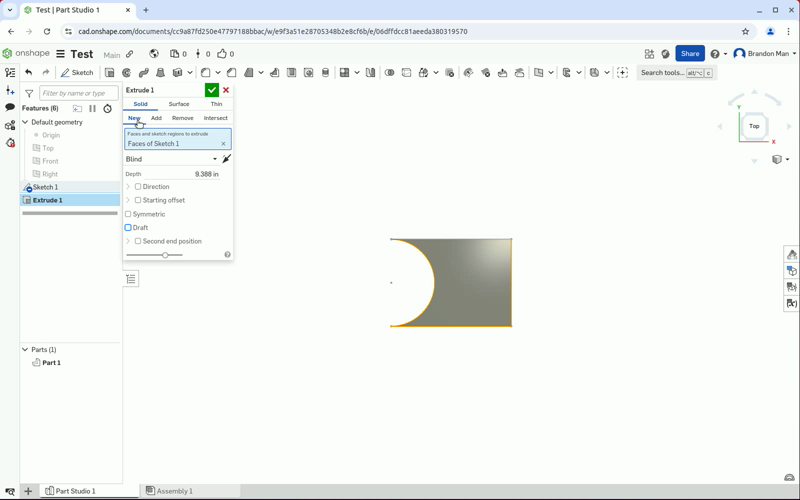
key(space)
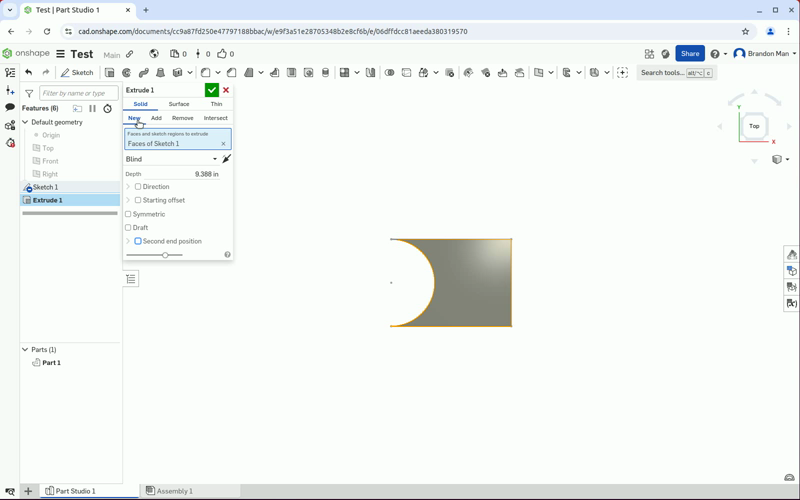
key(tab, 3)
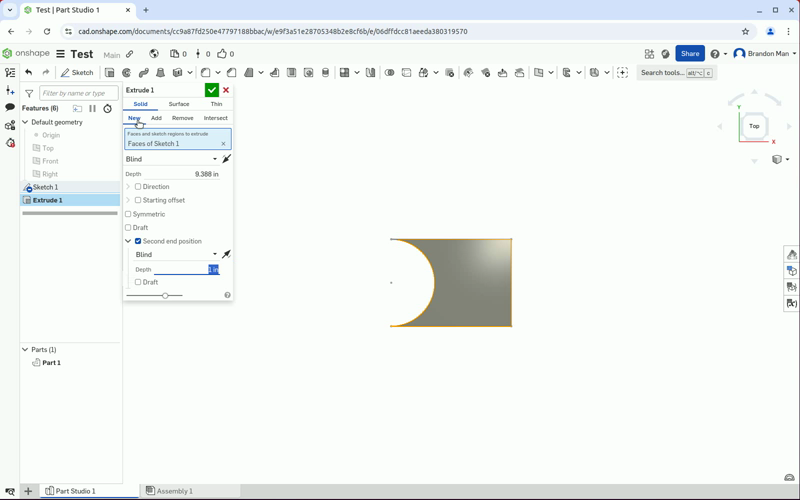
text(9.388)
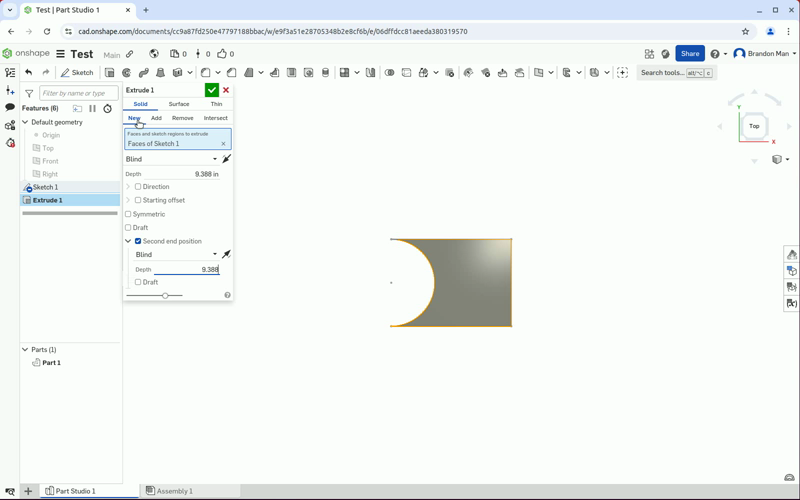
key(enter)
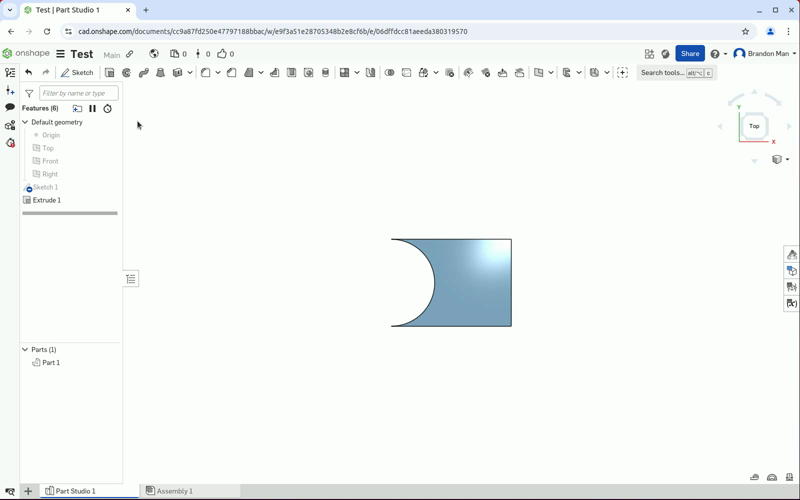
key(shift+h)
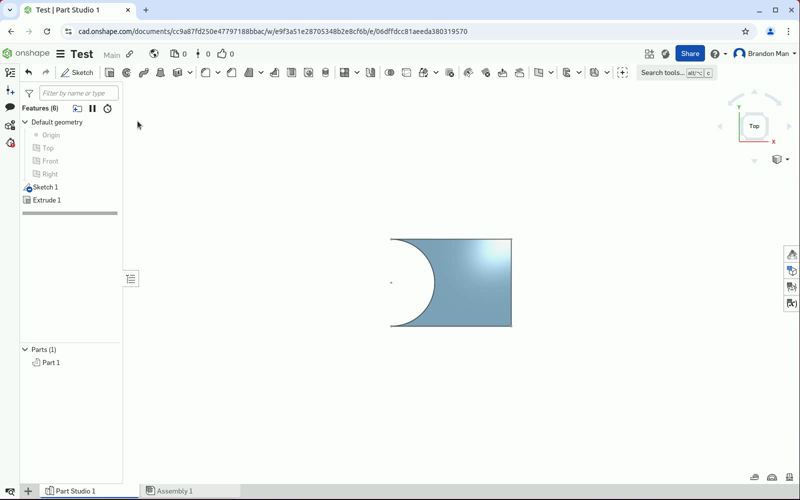
key(shift+h)
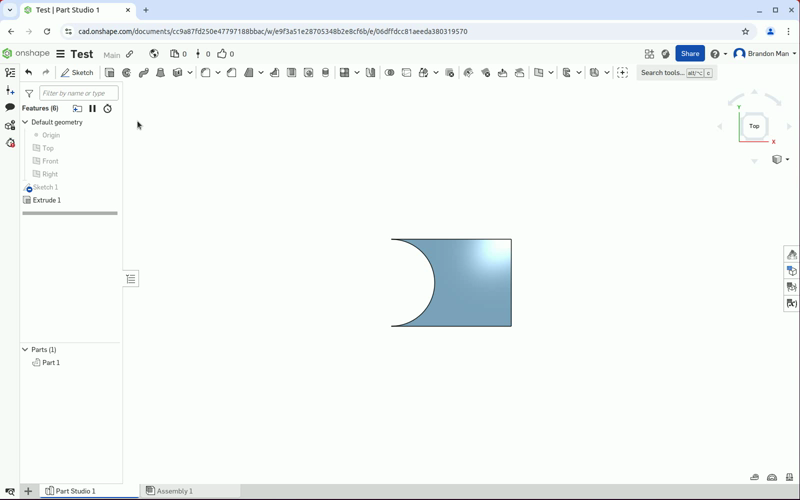
mouse_move(73, 189)
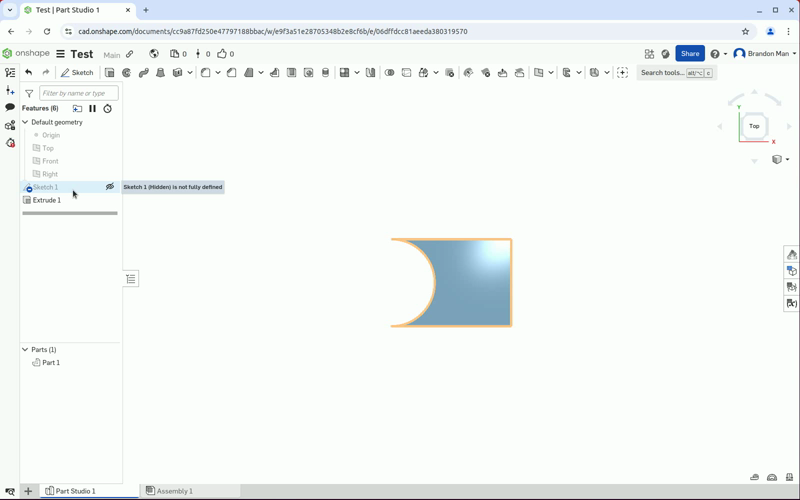
click(73, 189)
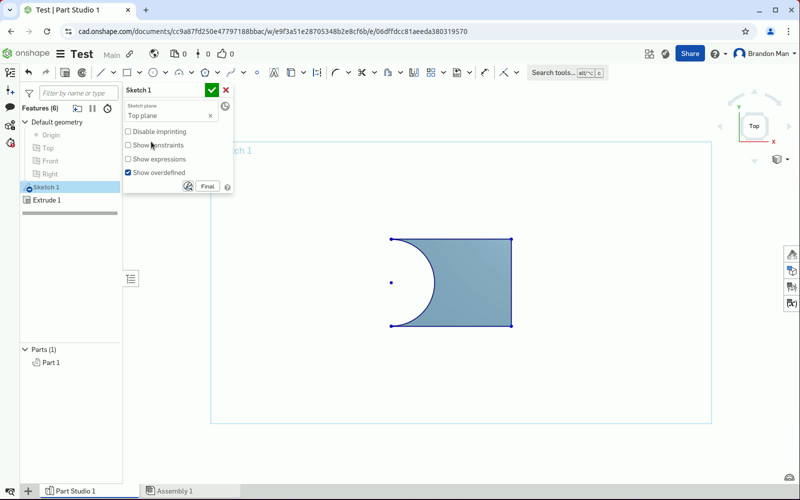
mouse_move(229, 92)
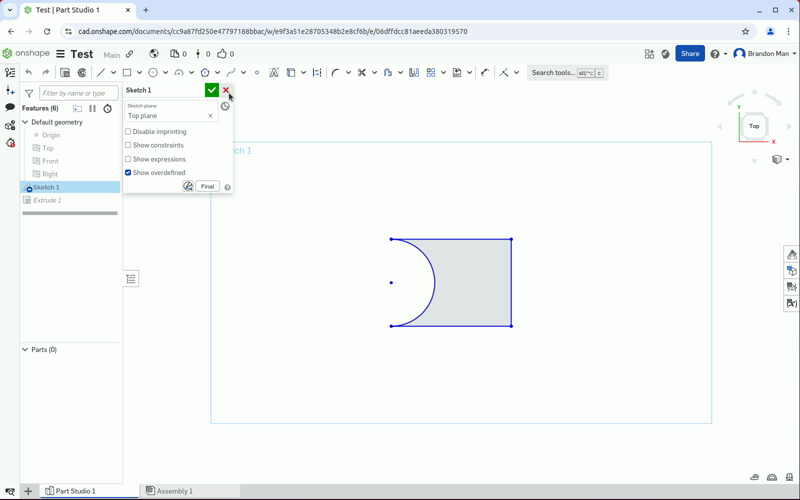
click(229, 92)
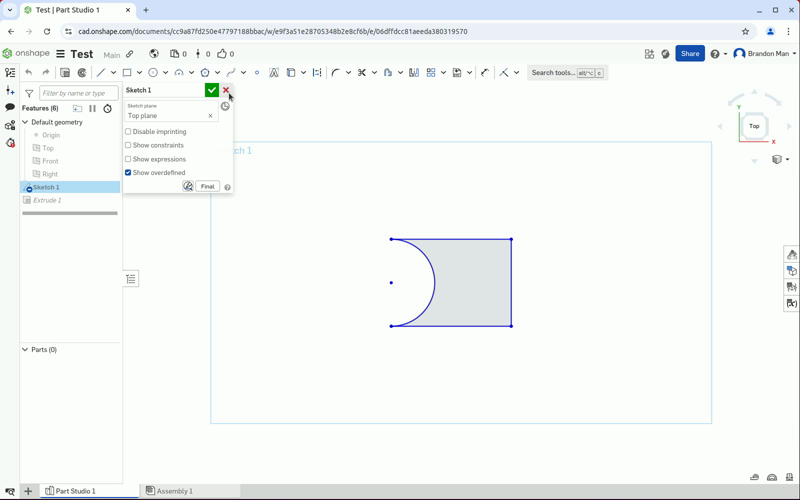
key(shift+s)
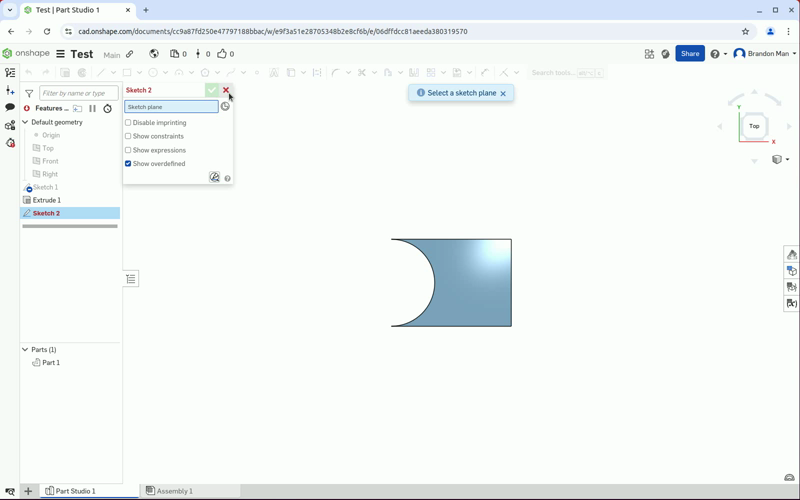
mouse_move(73, 150)
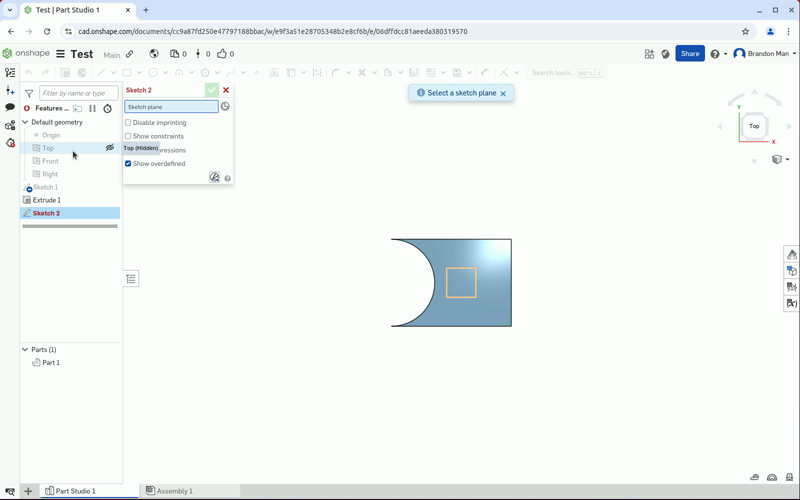
click(73, 150)
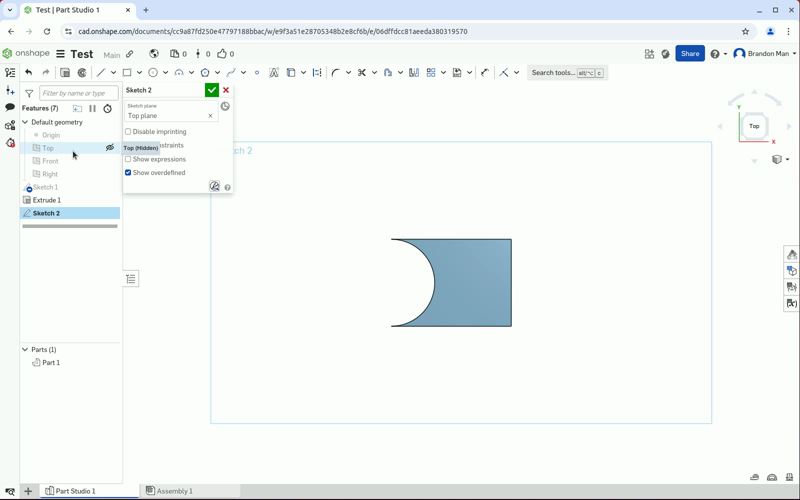
mouse_move(73, 352)
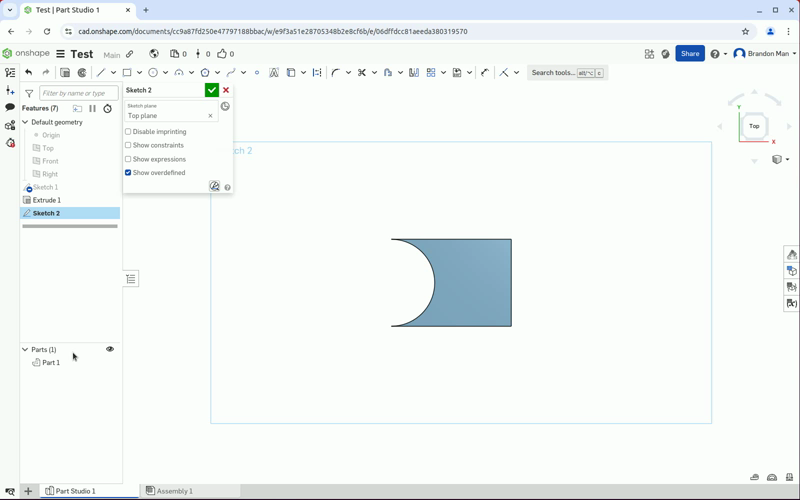
key(y)
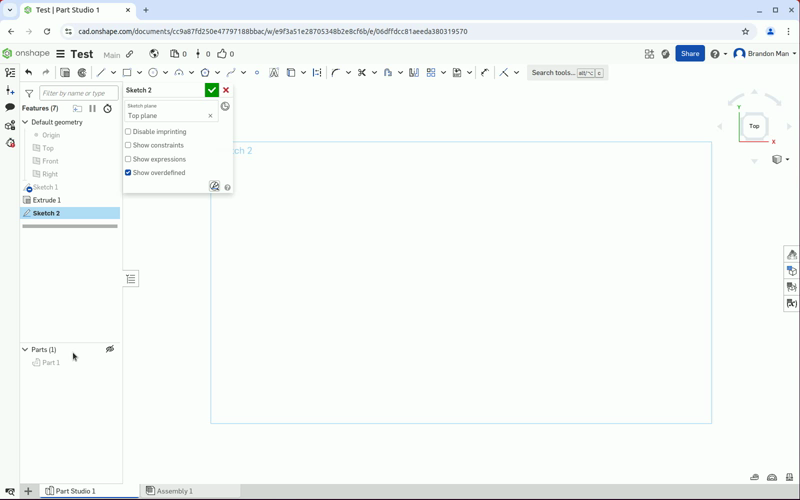
key(a)
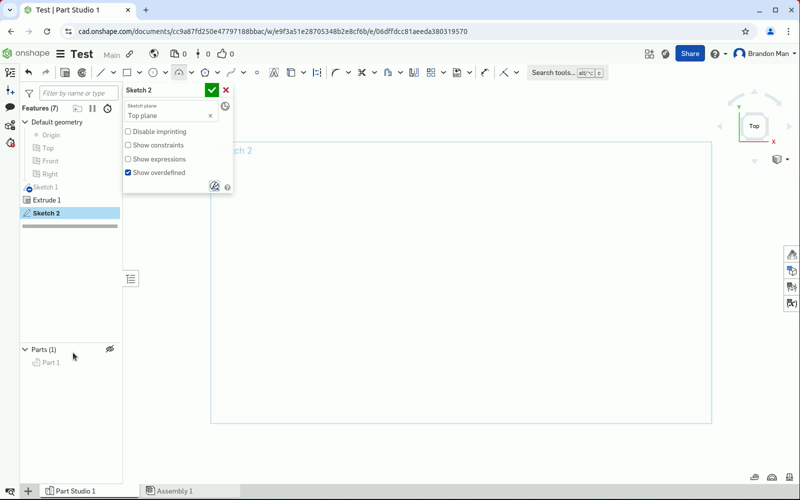
key_down(shift)
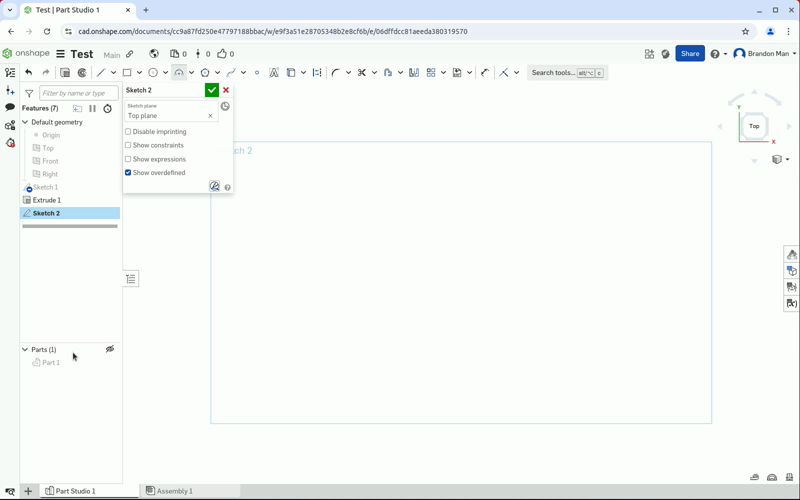
mouse_move(391, 326)
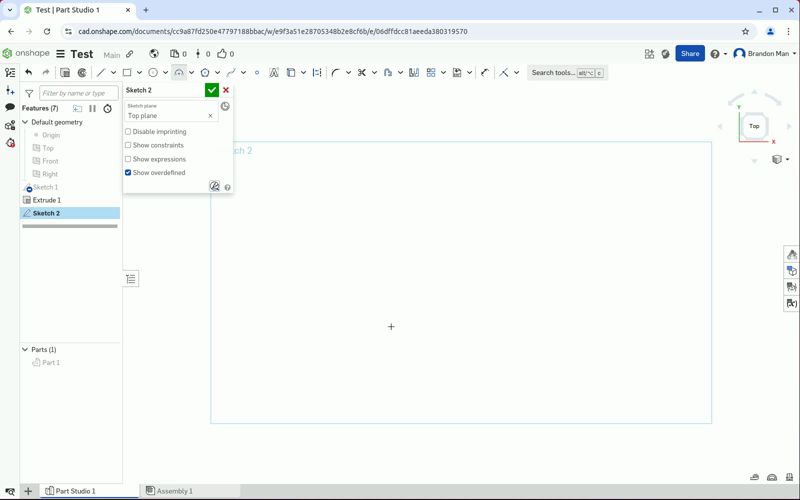
click(391, 326)
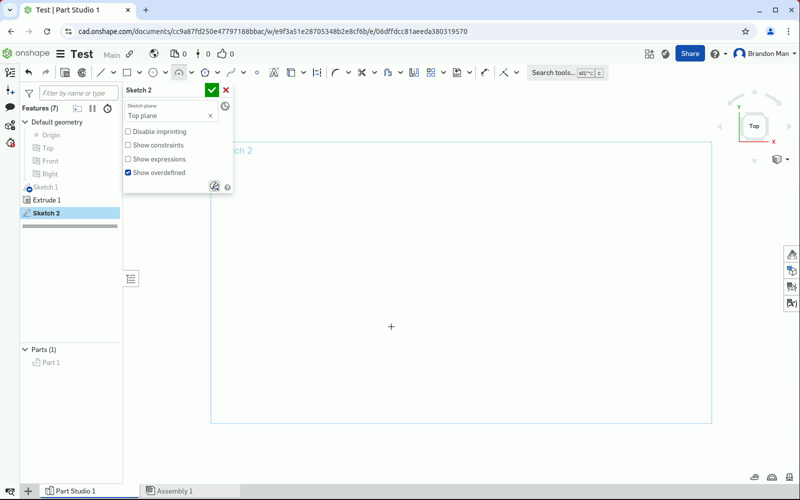
key_up(shift)
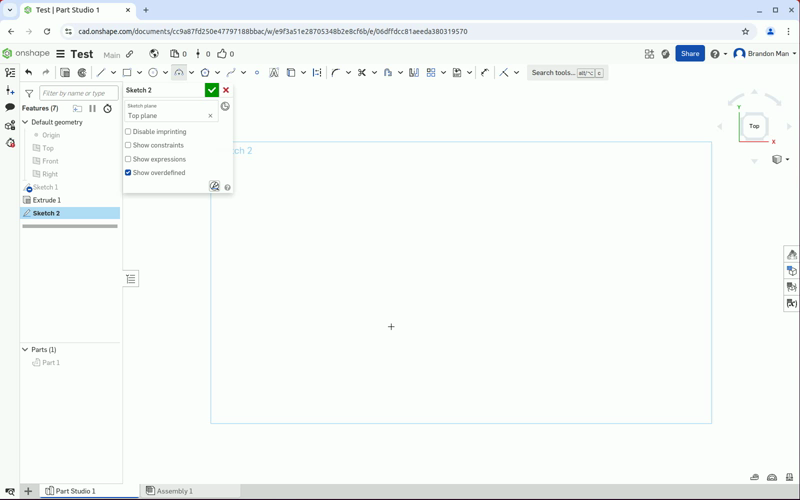
key_down(shift)
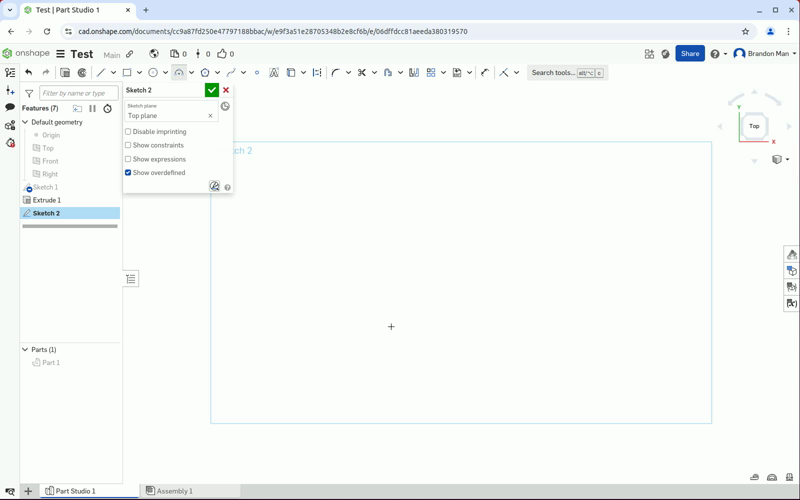
mouse_move(391, 239)
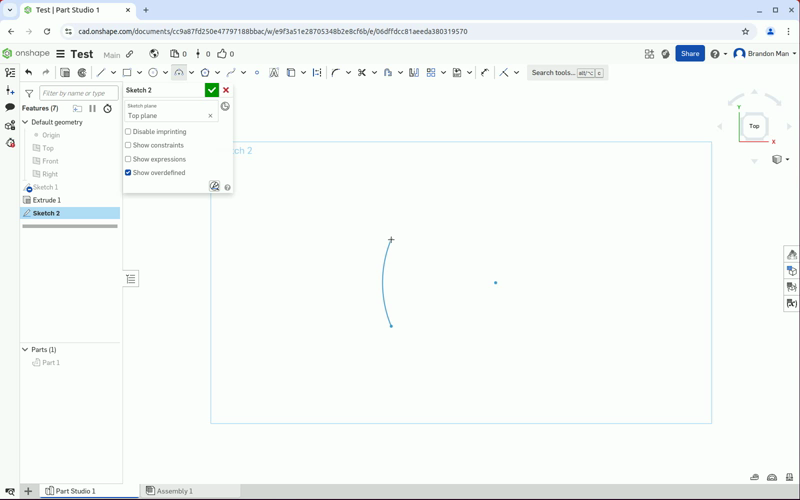
click(391, 239)
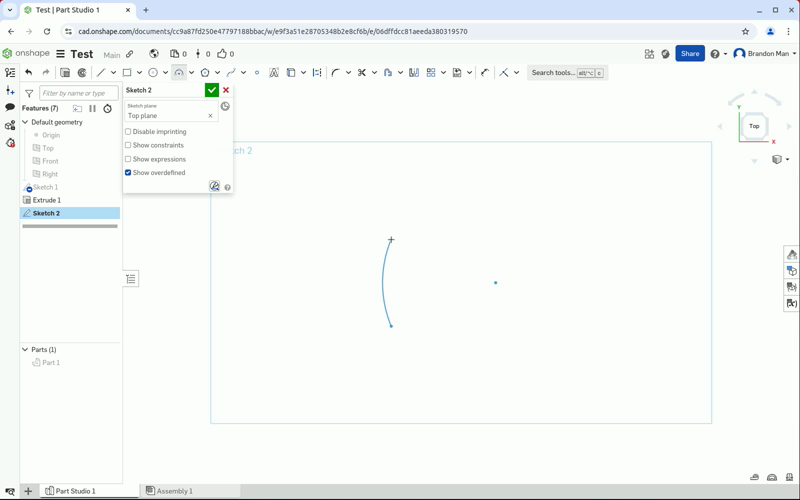
mouse_move(434, 282)
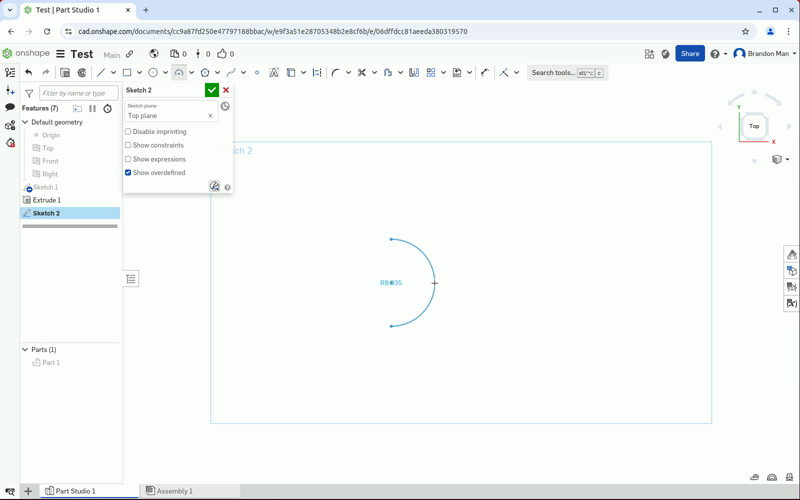
click(434, 282)
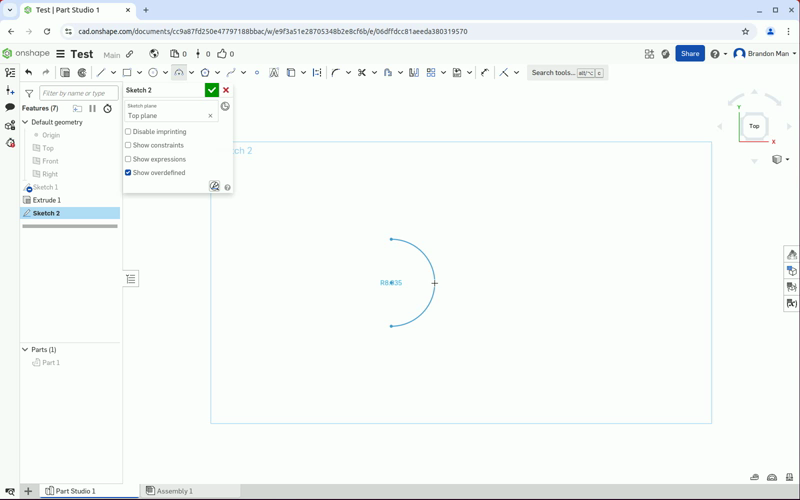
key_up(shift)
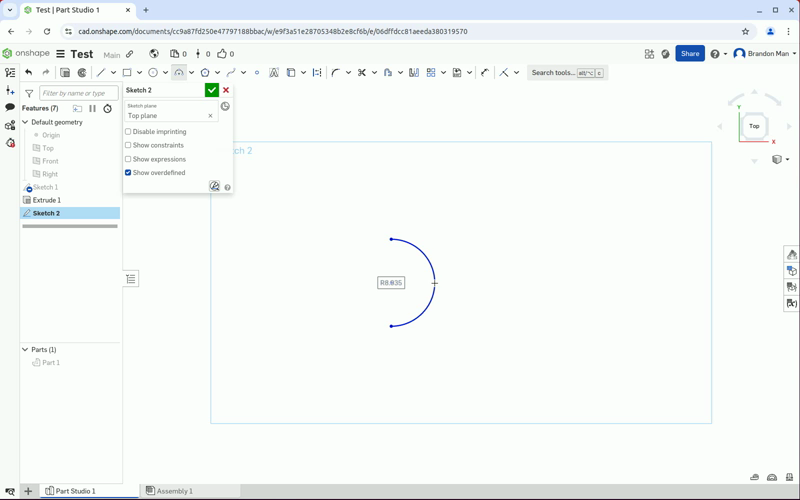
key(esc)
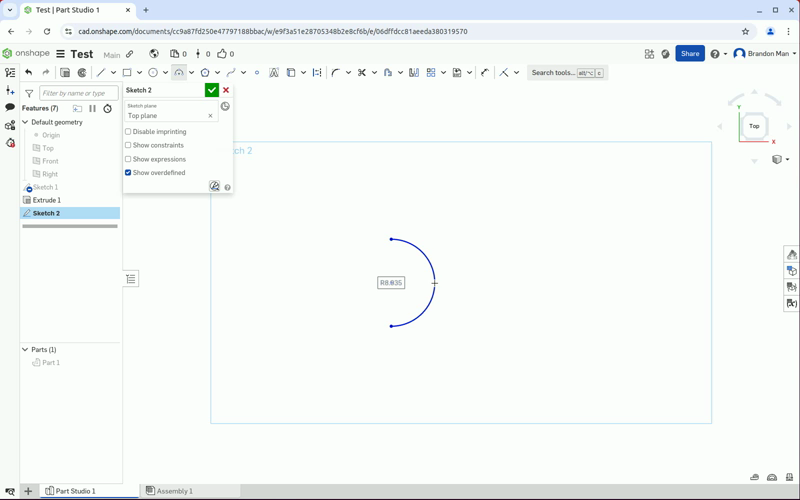
key(l)
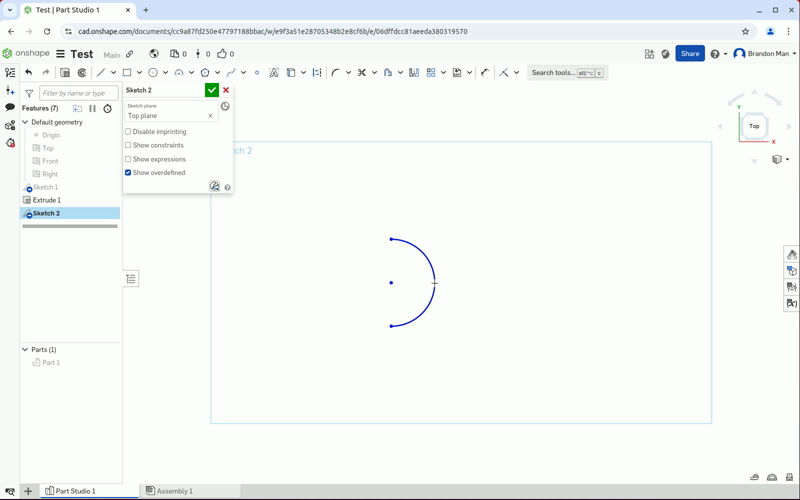
mouse_move(391, 239)
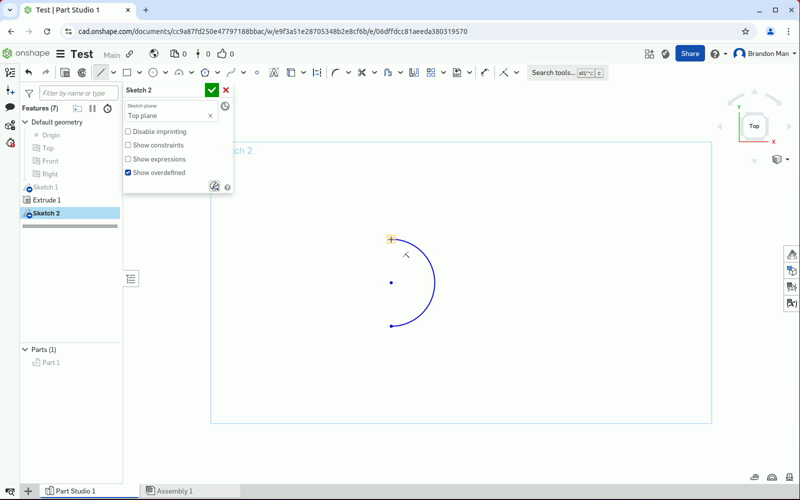
click(391, 239)
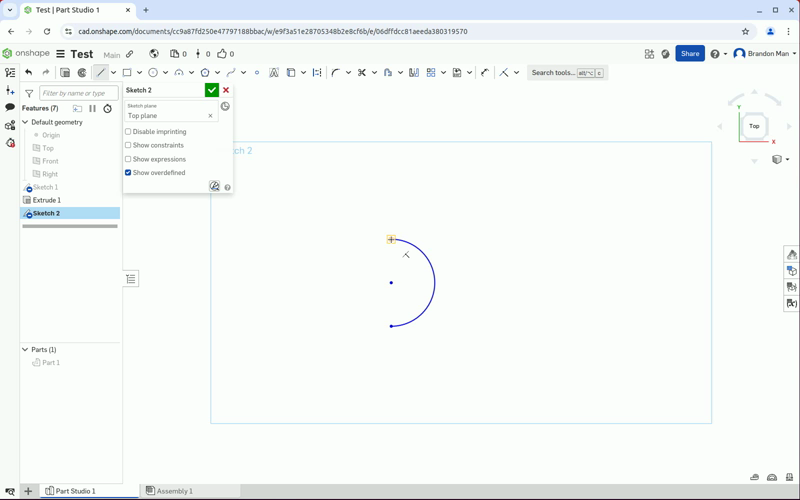
key_down(shift)
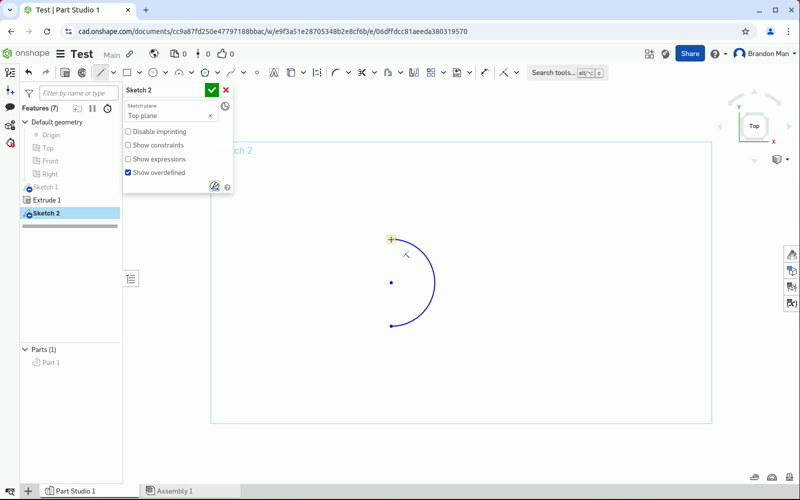
mouse_move(421, 239)
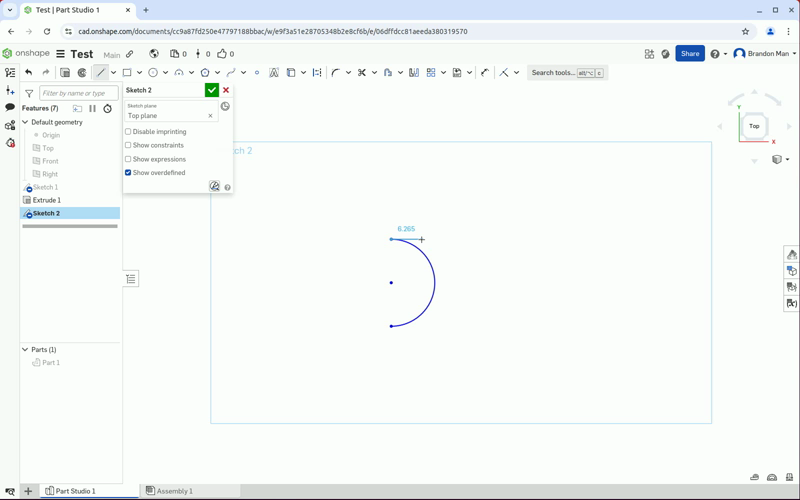
mouse_move(391, 257)
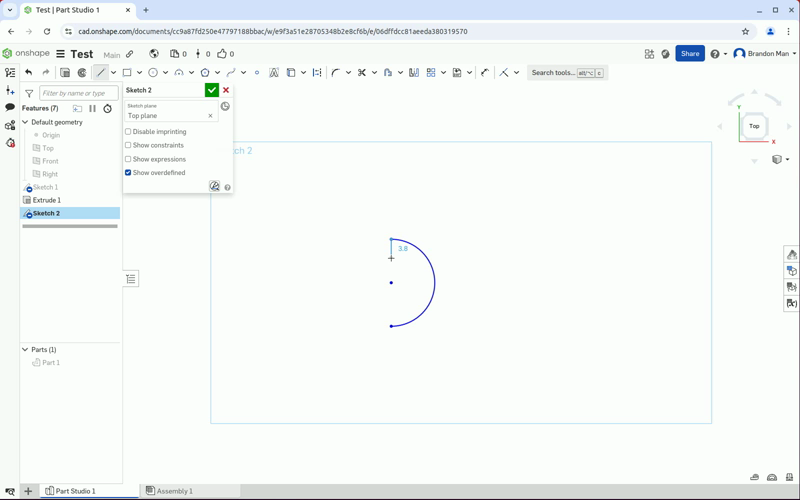
click(391, 257)
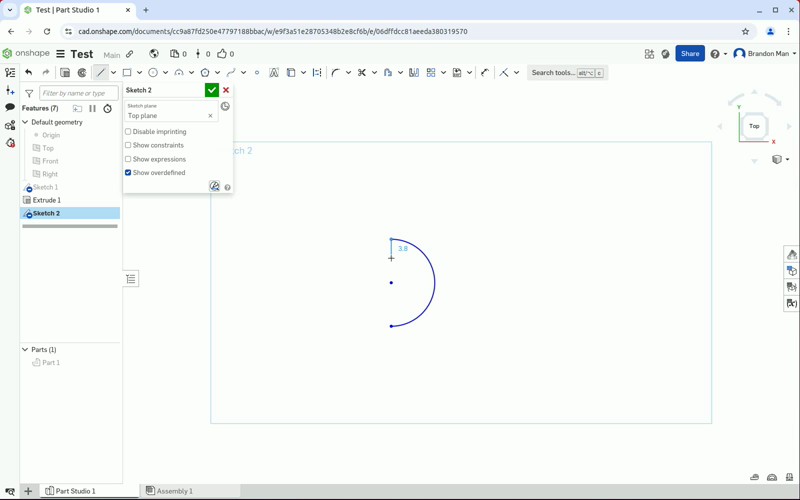
key_up(shift)
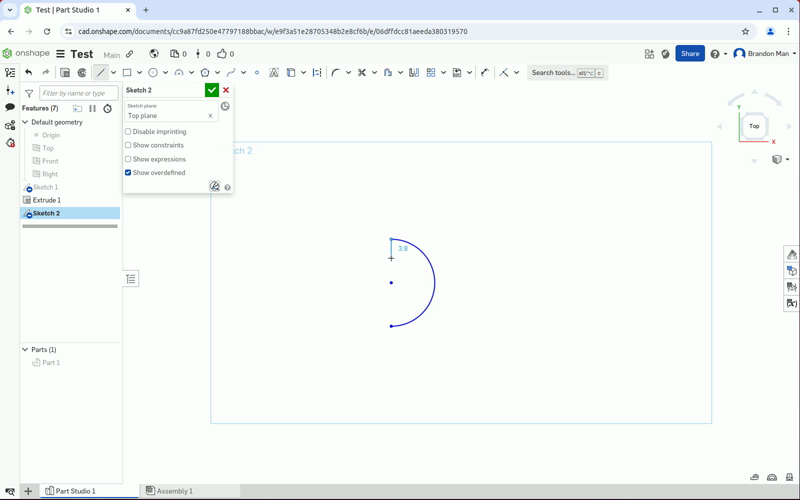
key(esc)
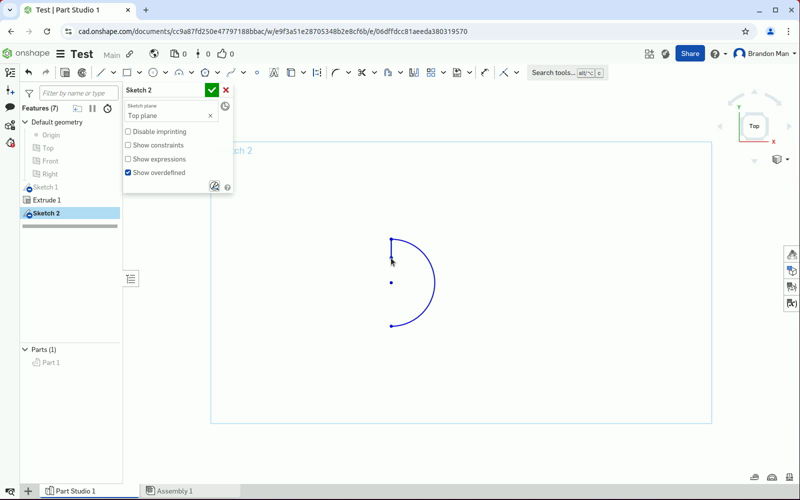
key(a)
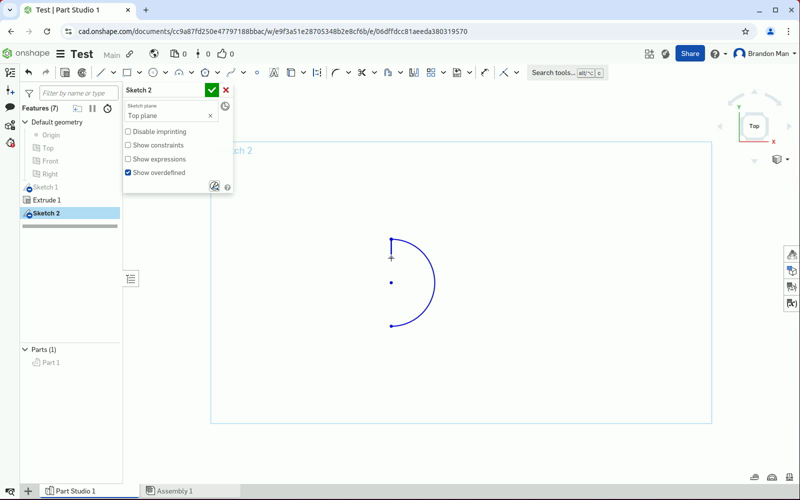
mouse_move(391, 257)
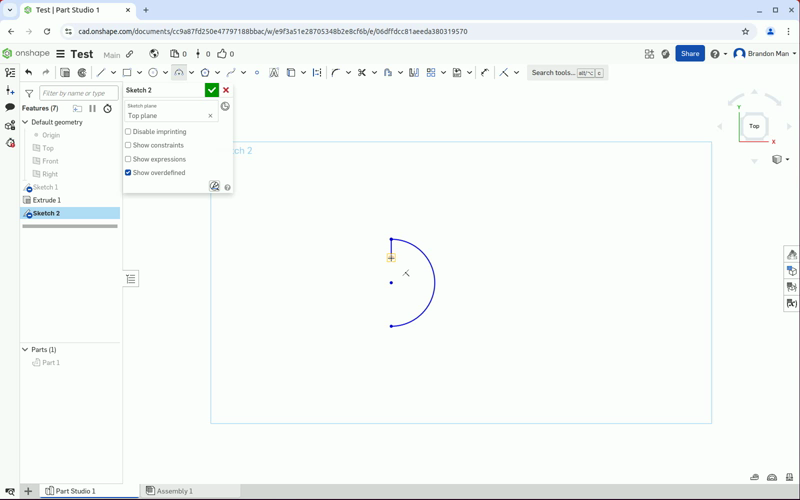
click(391, 257)
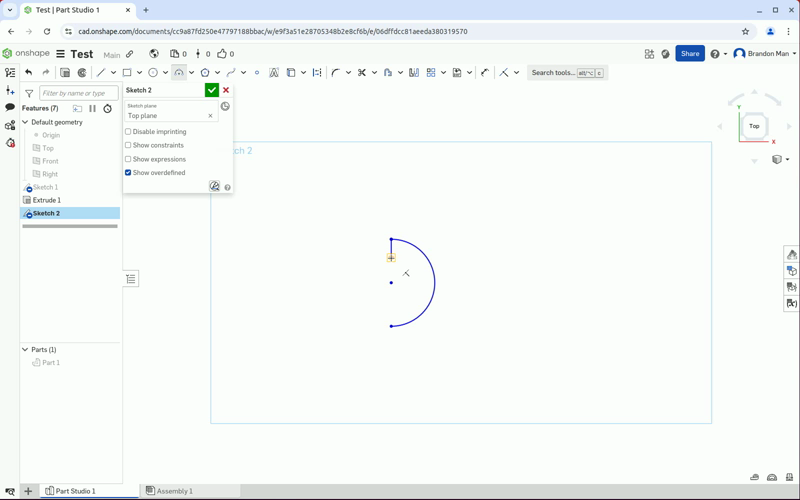
key_down(shift)
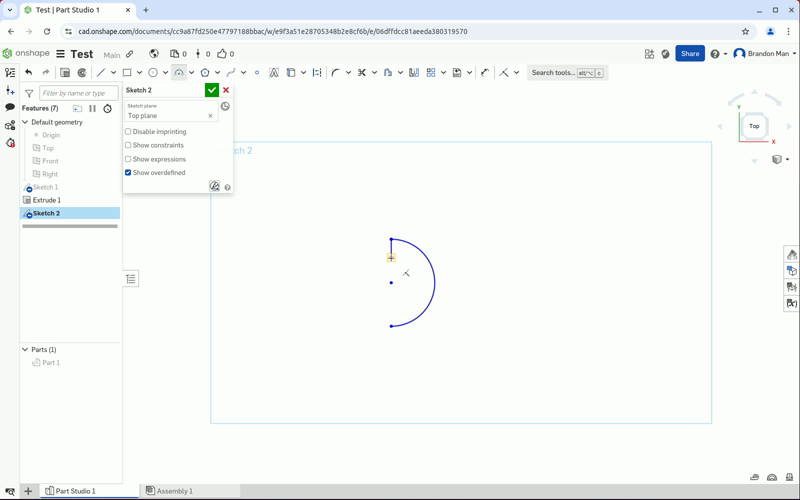
mouse_move(391, 307)
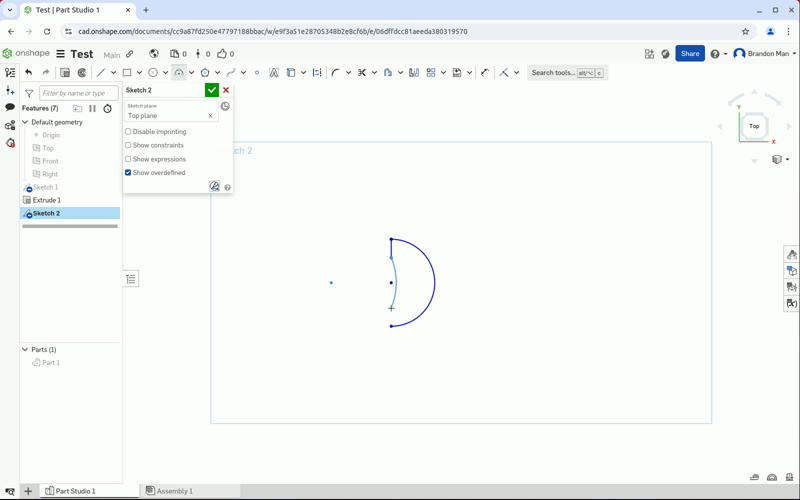
click(391, 307)
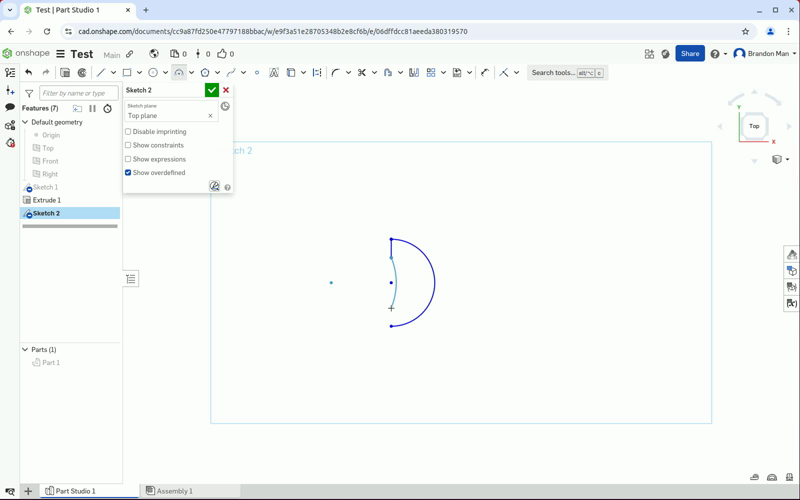
mouse_move(416, 282)
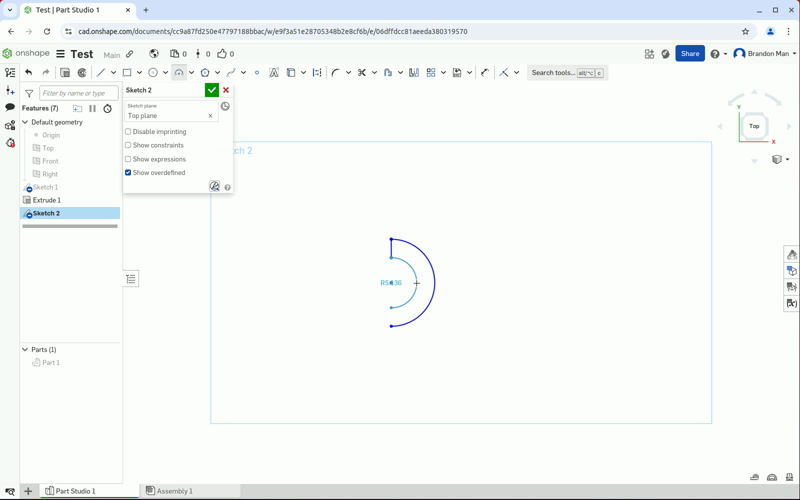
click(416, 282)
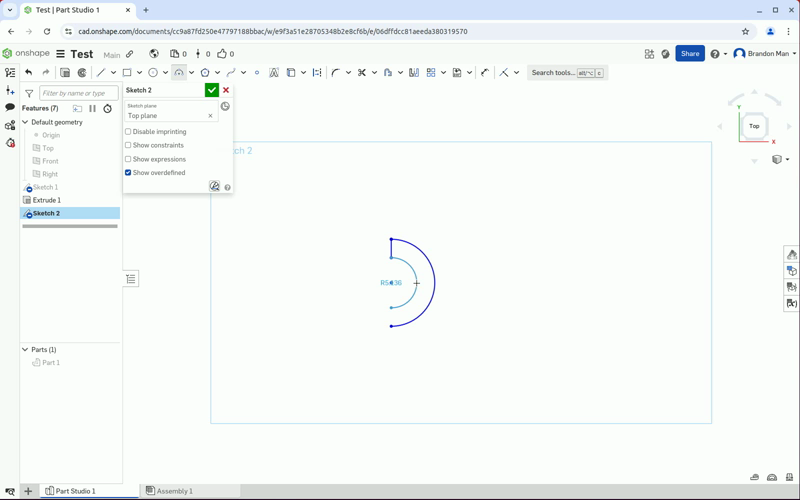
key_up(shift)
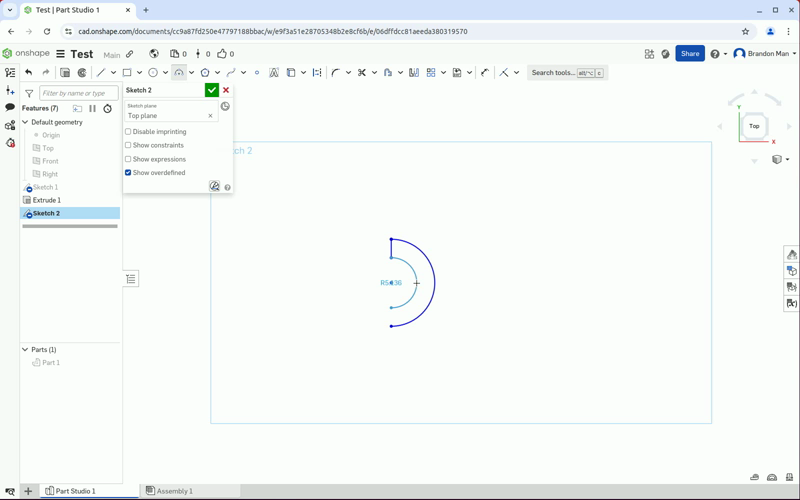
key(esc)
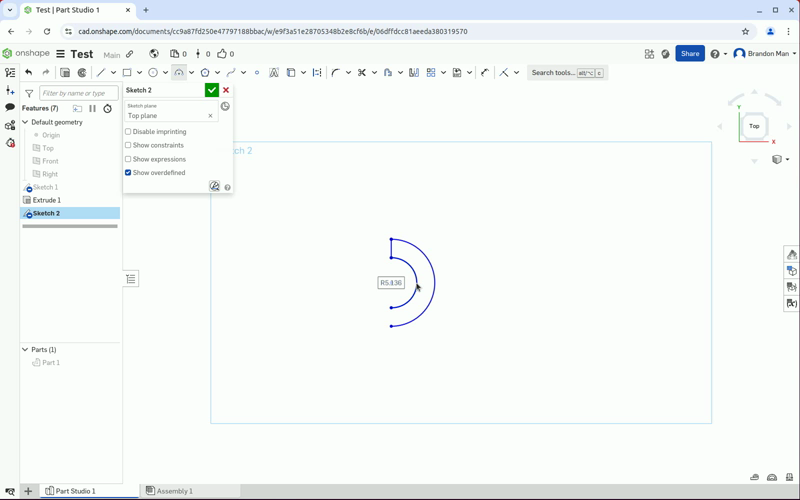
key(l)
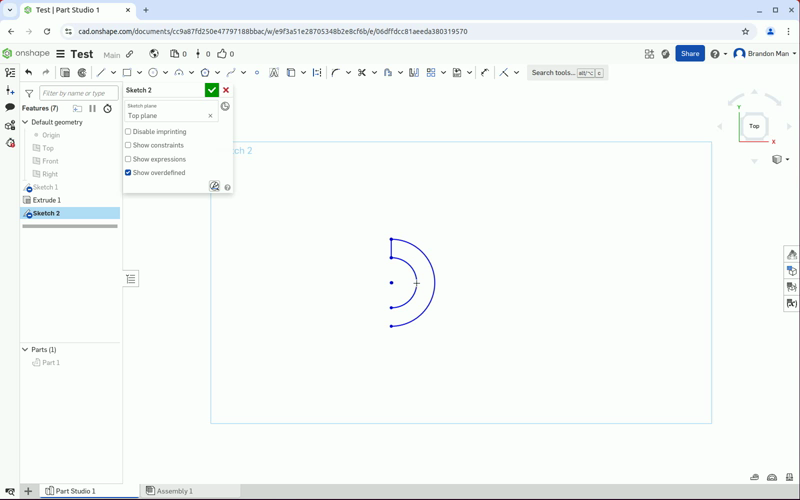
mouse_move(391, 307)
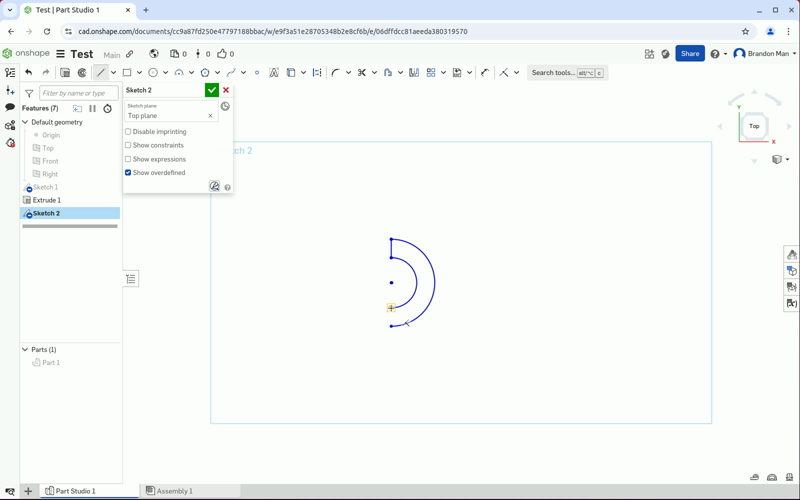
click(391, 307)
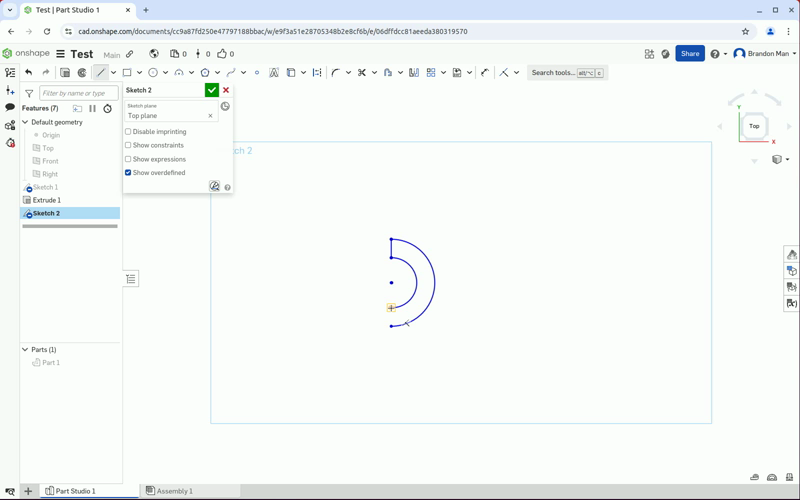
mouse_move(421, 307)
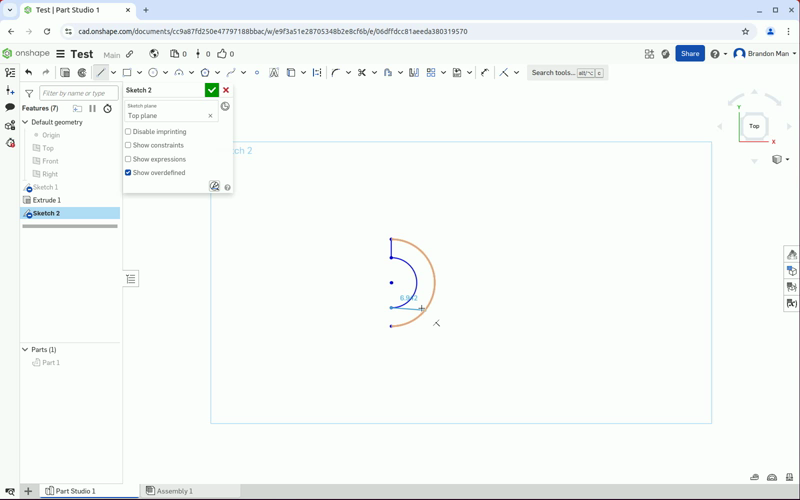
key_down(shift)
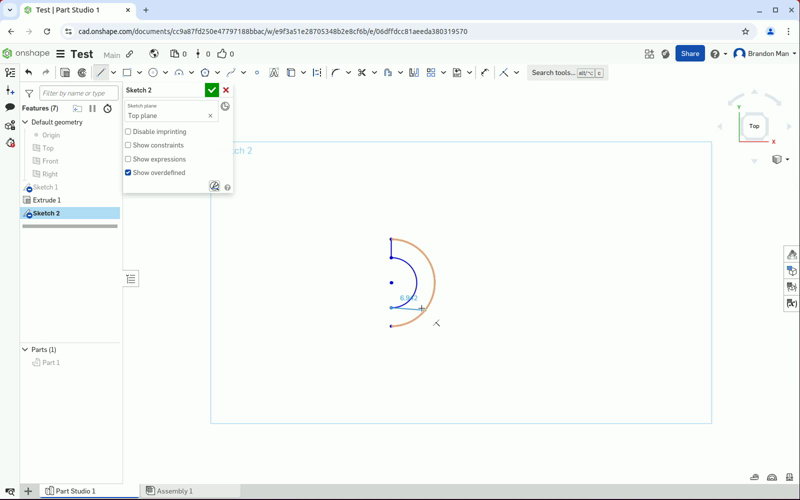
mouse_move(391, 326)
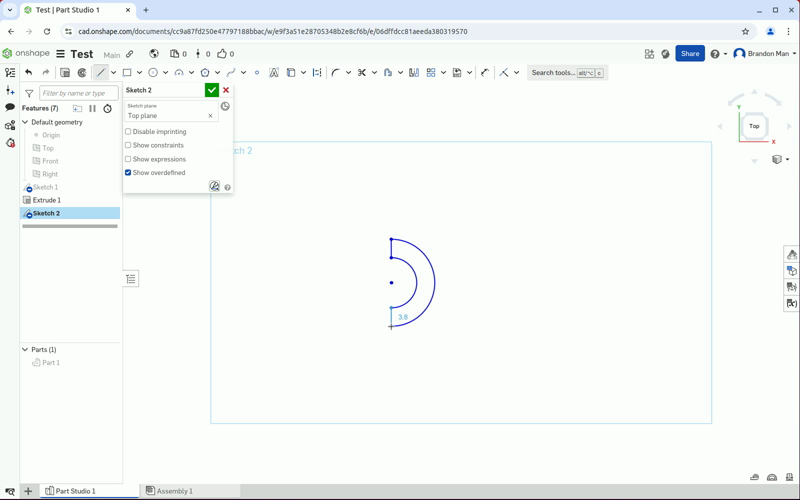
key_up(shift)
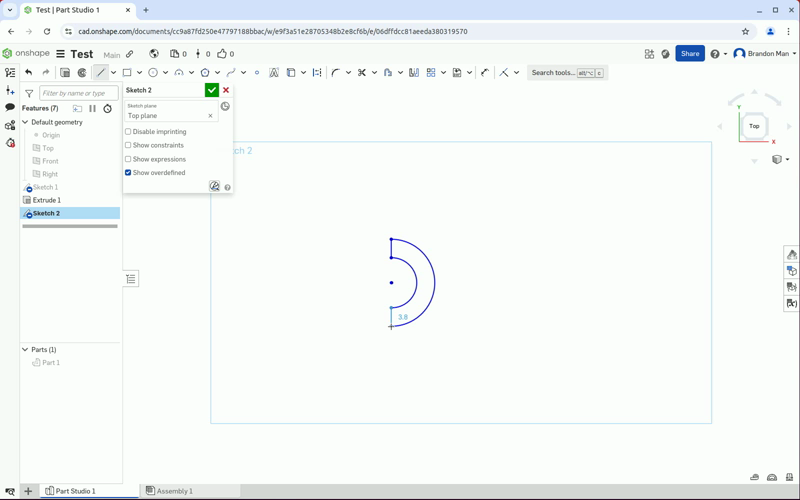
click(391, 326)
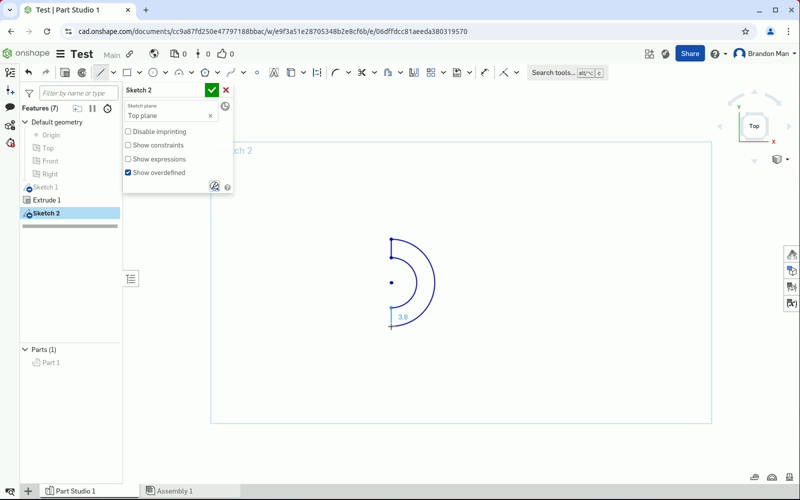
key(esc)
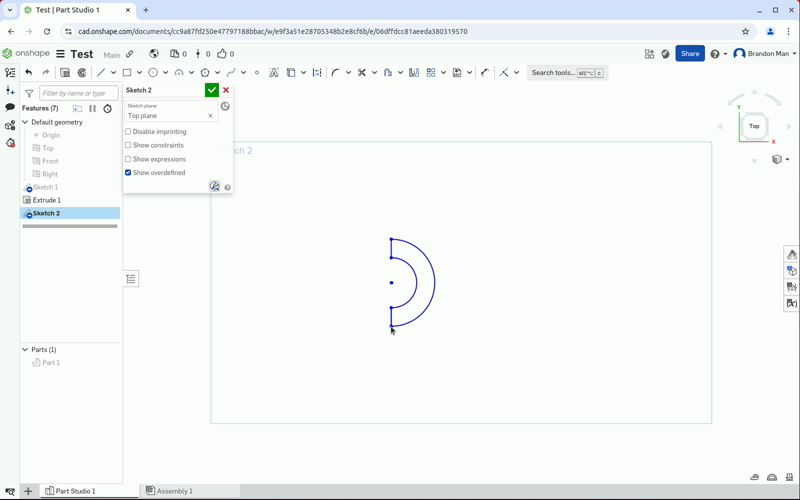
mouse_move(416, 261)
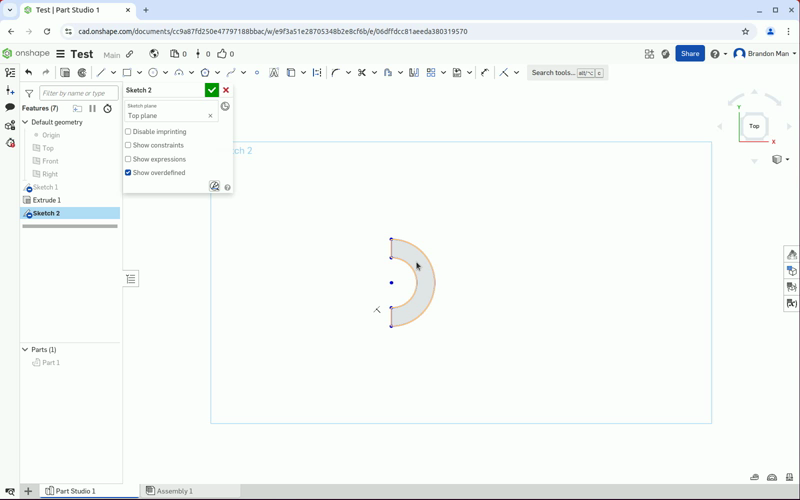
scroll(6)
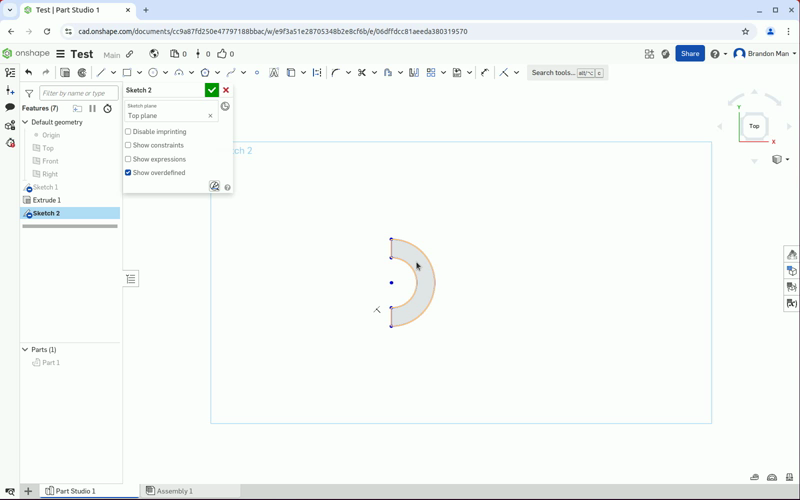
scroll(6)
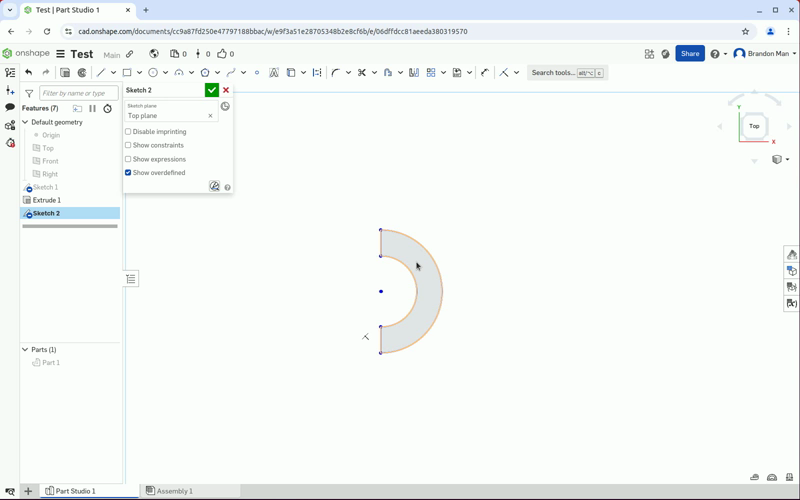
scroll(6)
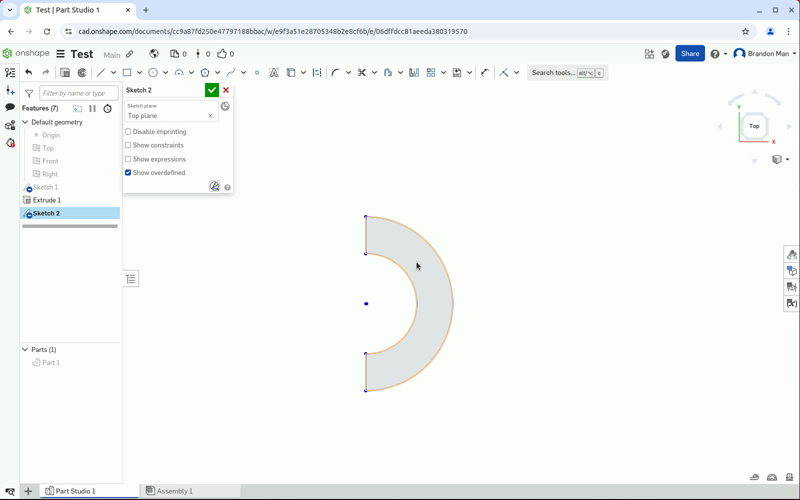
scroll(6)
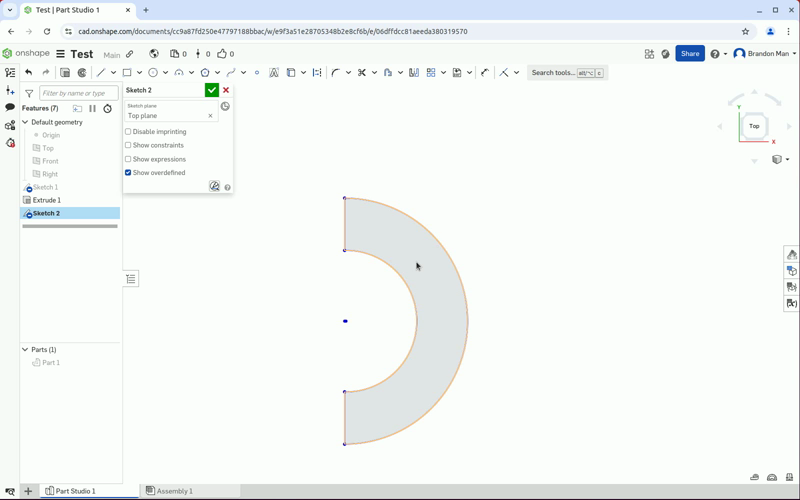
scroll(6)
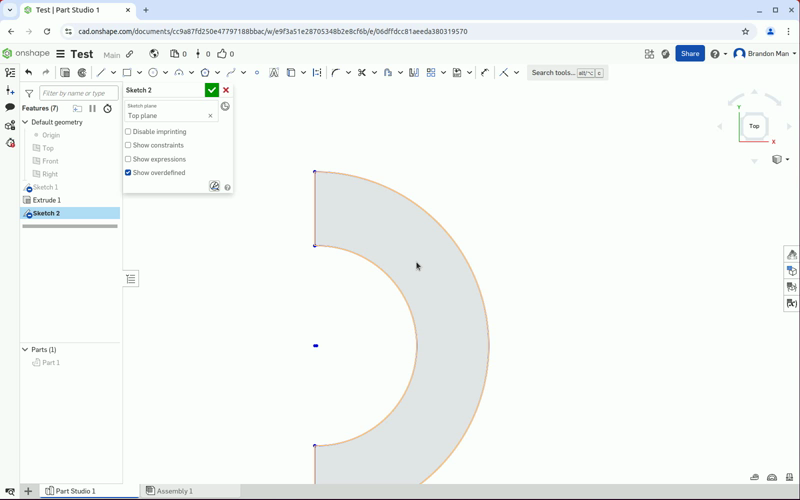
scroll(6)
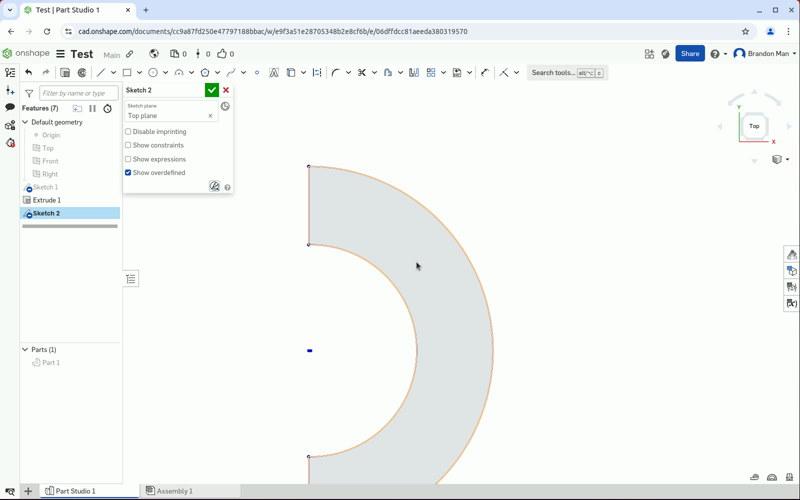
scroll(6)
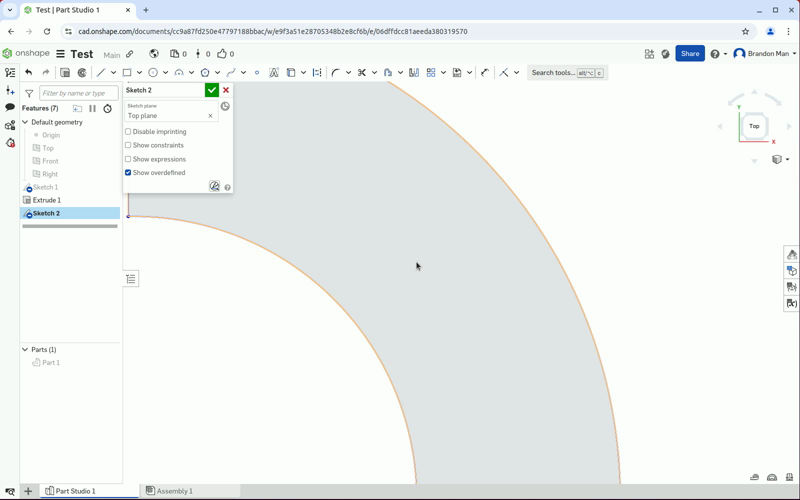
click(416, 261)
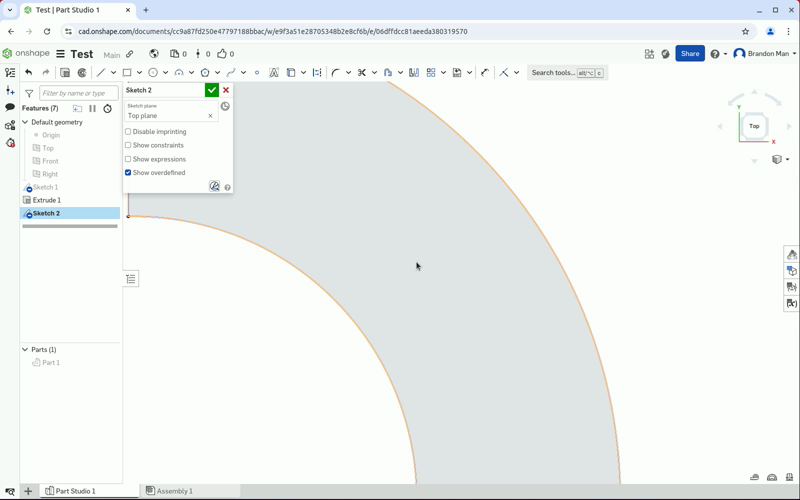
scroll(-6)
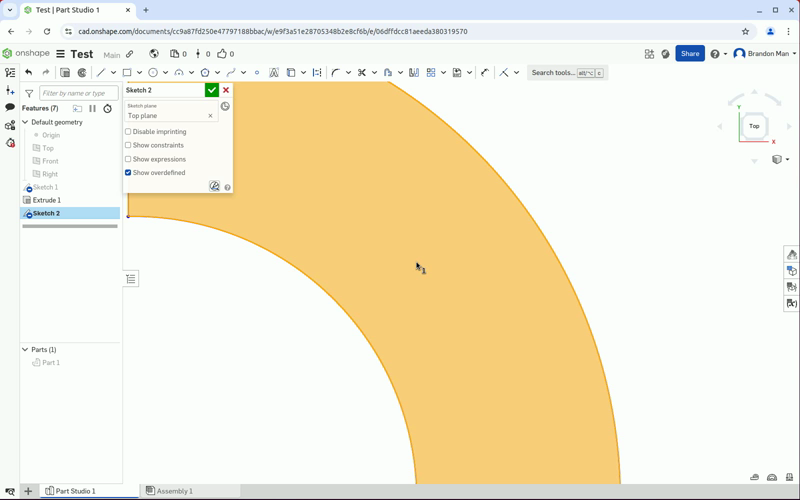
scroll(-6)
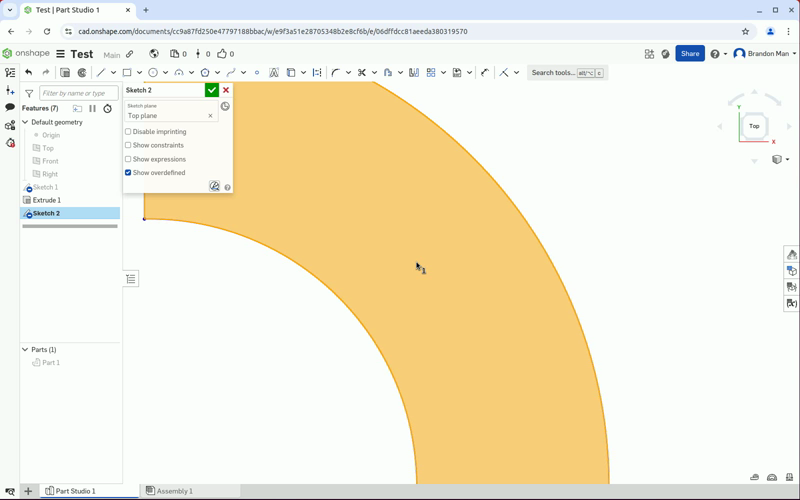
scroll(-6)
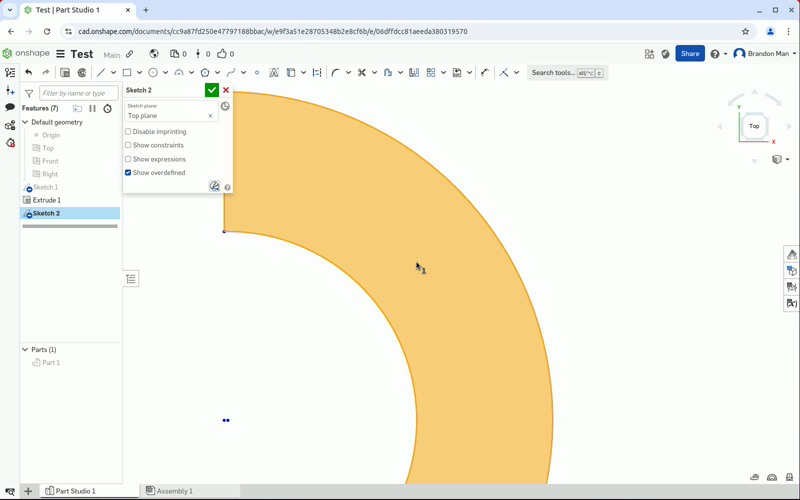
scroll(-6)
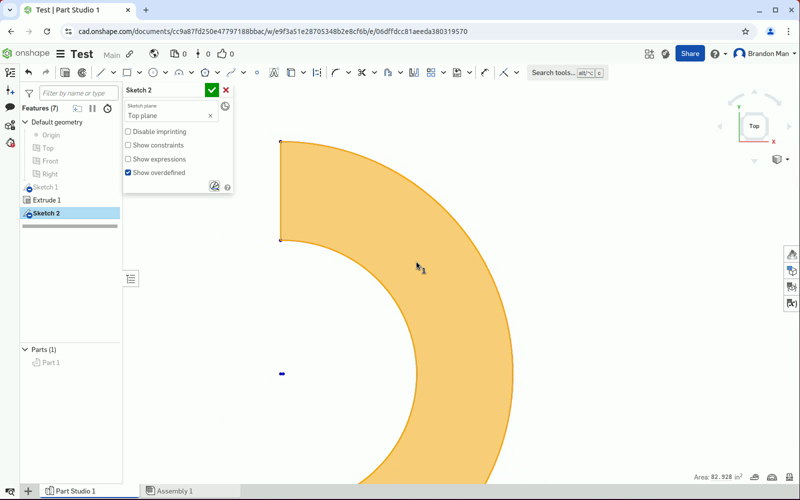
scroll(-6)
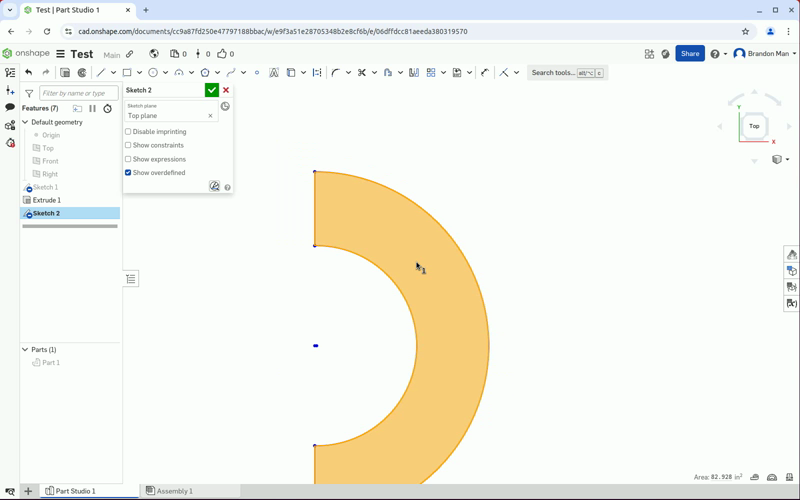
scroll(-6)
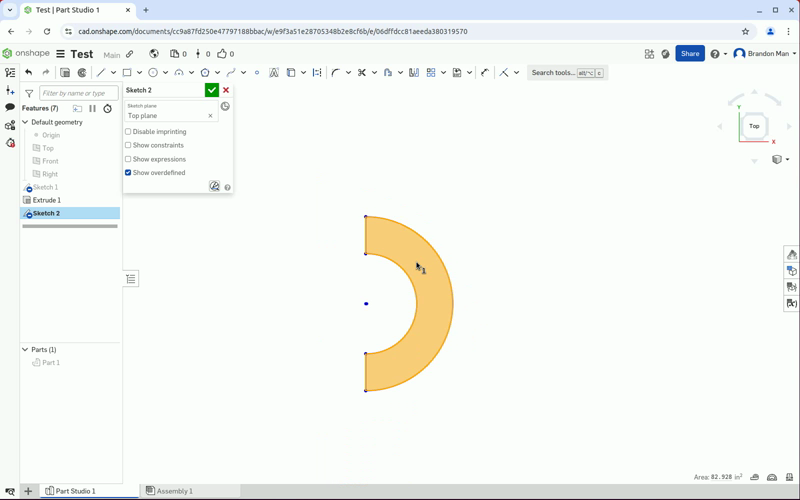
scroll(-6)
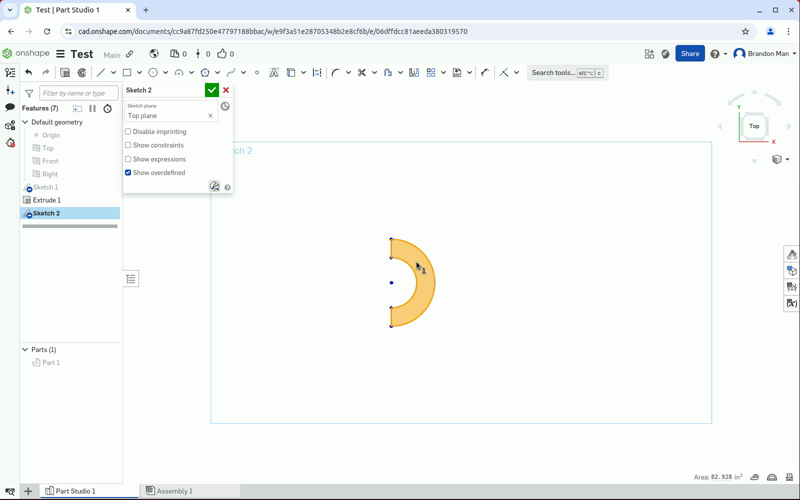
mouse_move(73, 352)
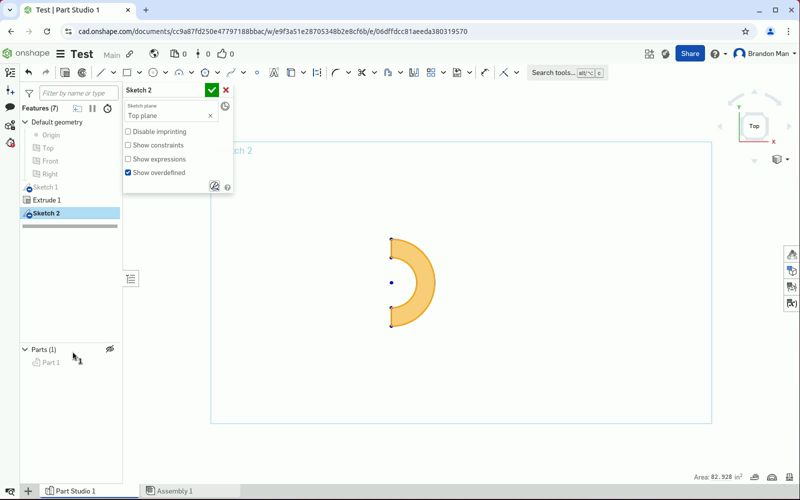
key(shift+y)
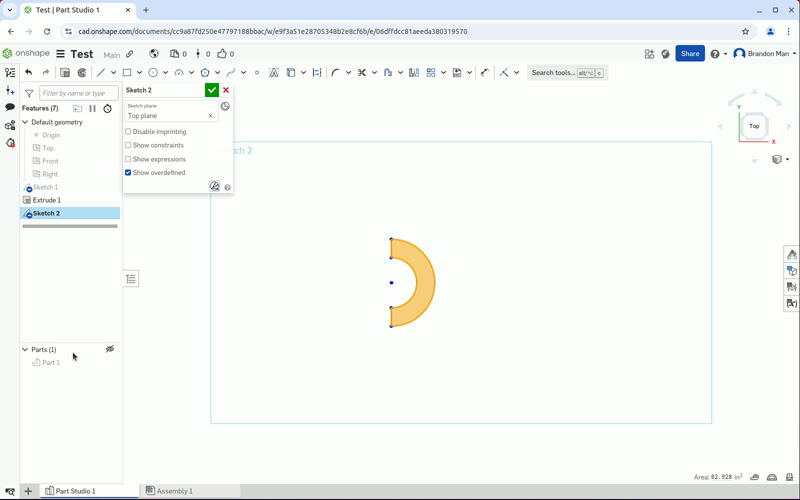
key(shift+e)
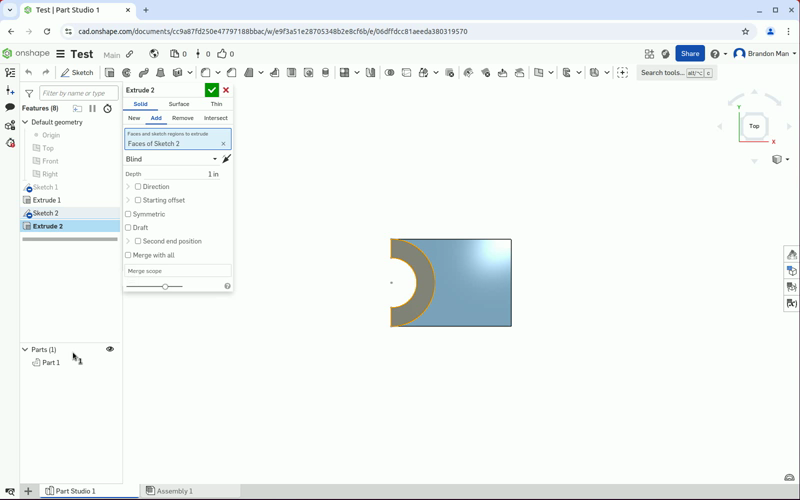
mouse_move(143, 106)
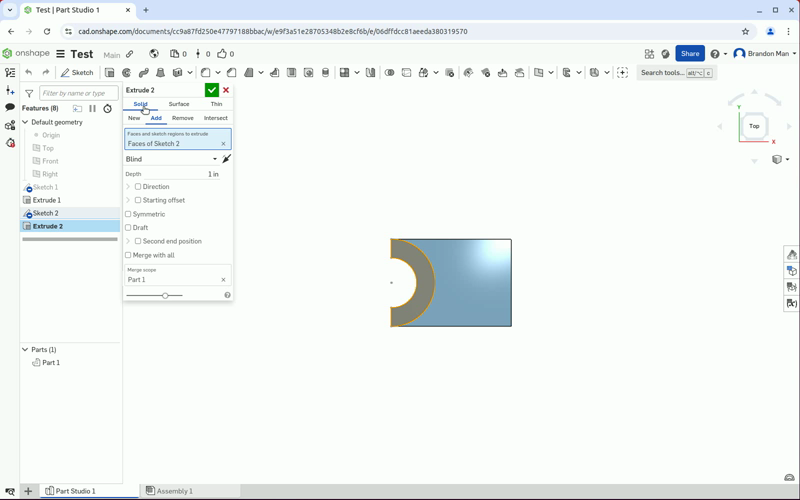
click(143, 106)
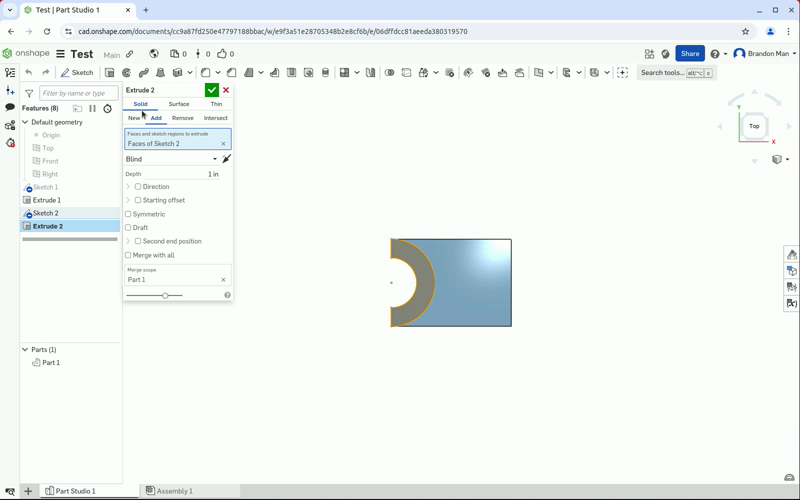
mouse_move(137, 120)
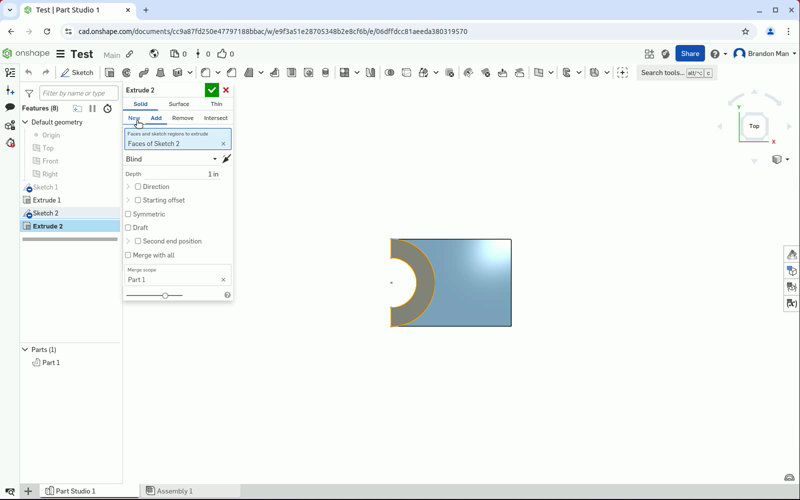
click(137, 120)
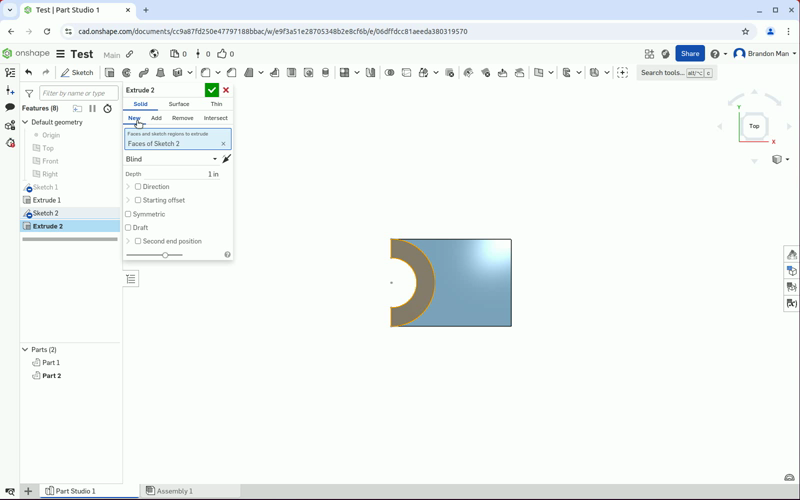
key(tab, 4)
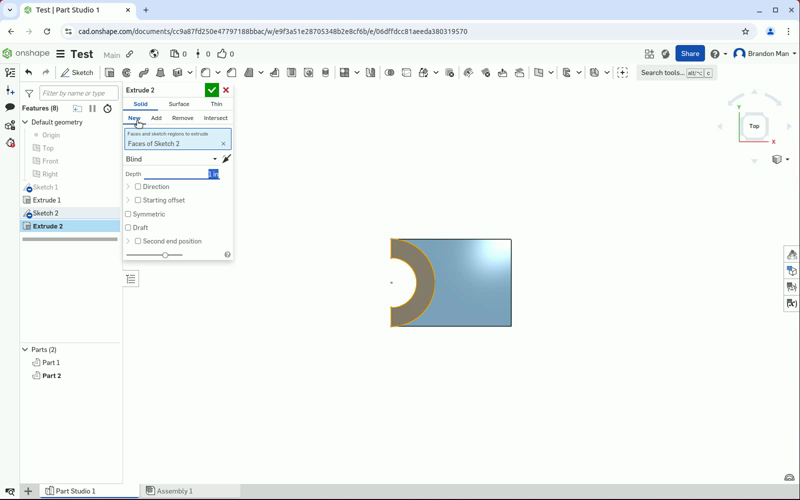
text(9.388)
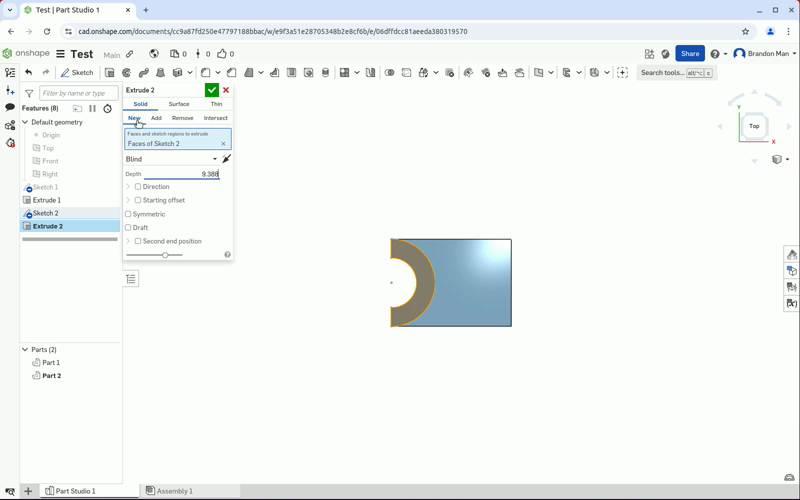
key(tab, 3)
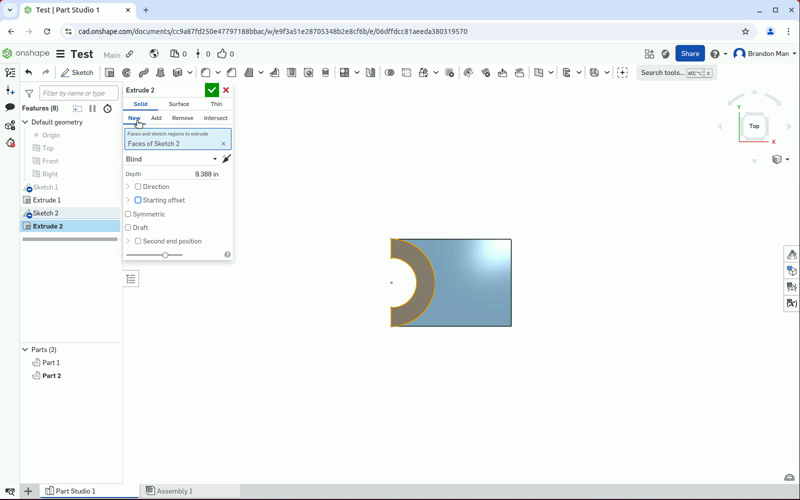
key(tab, 2)
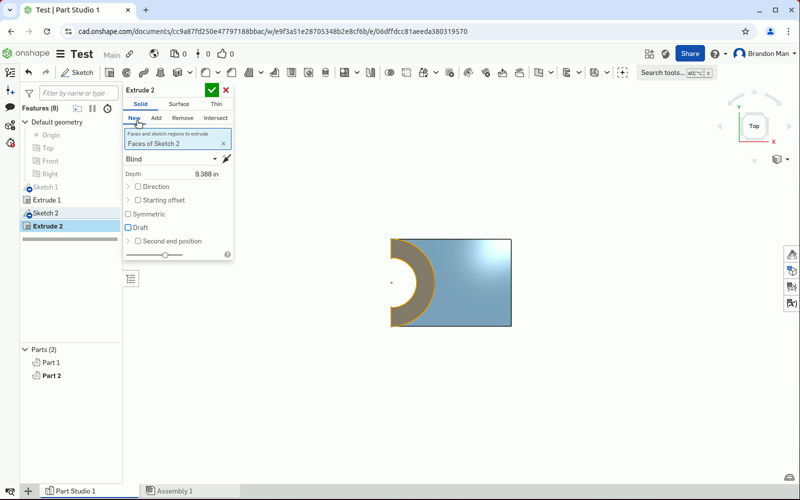
key(space)
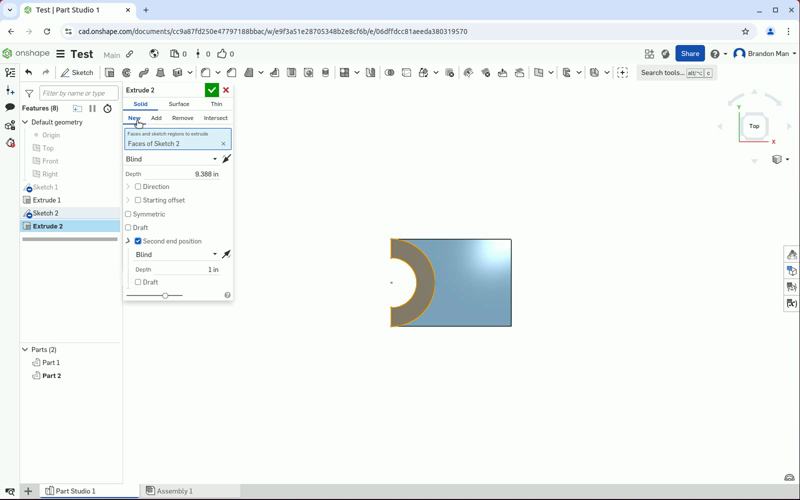
key(tab, 3)
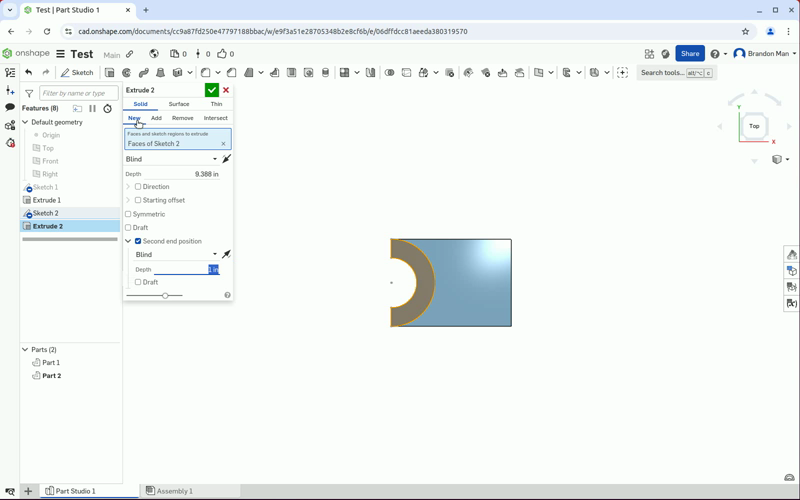
text(9.388)
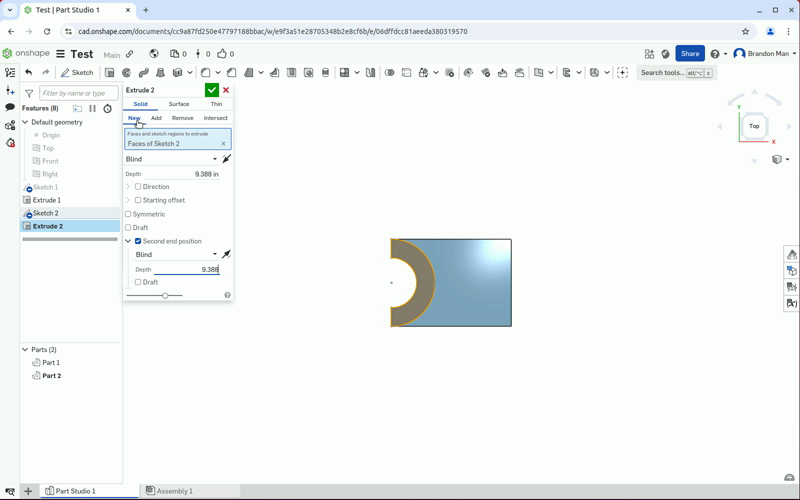
key(enter)
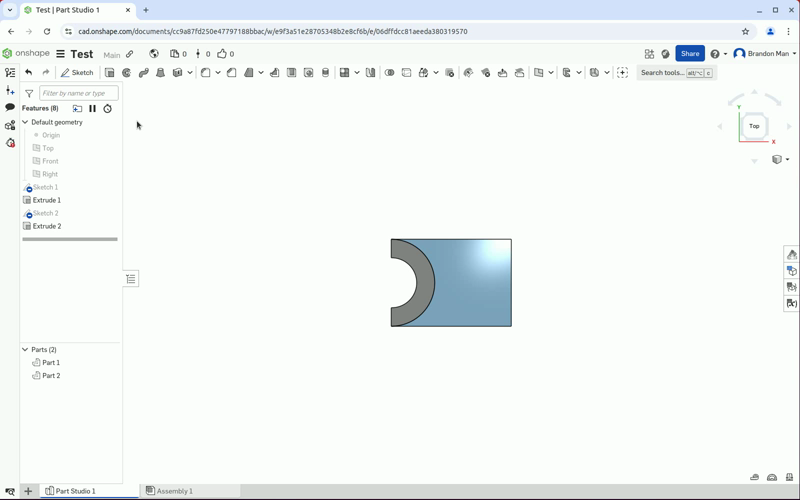
key(shift+h)
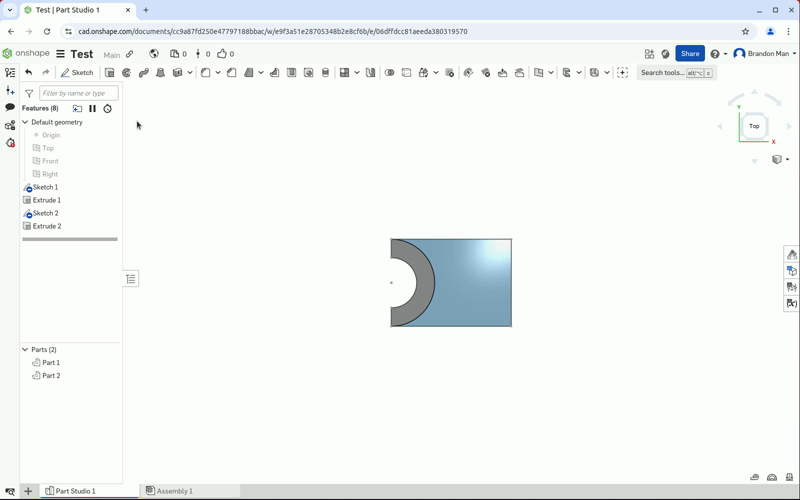
key(shift+h)
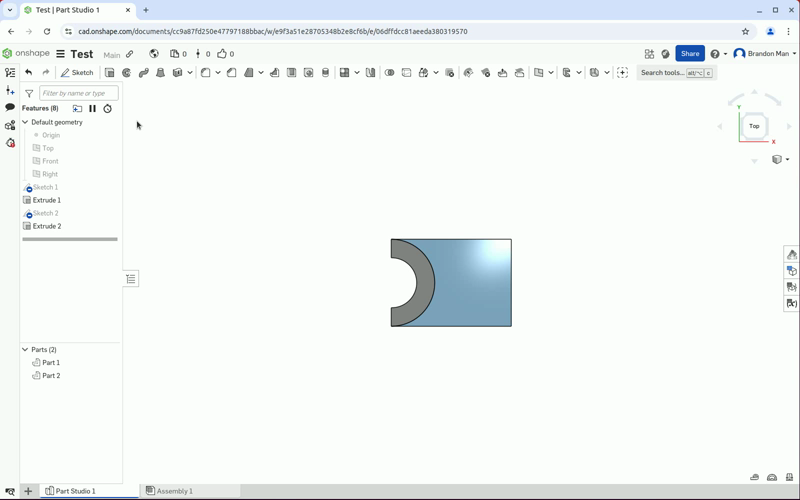
mouse_move(73, 189)
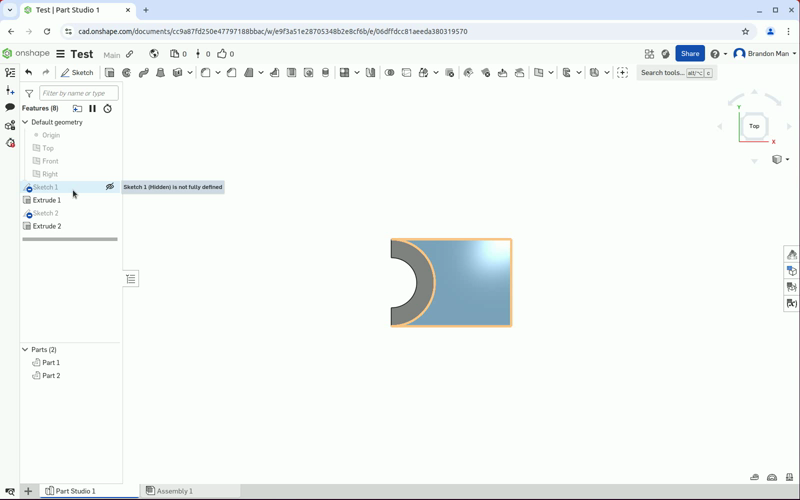
click(73, 189)
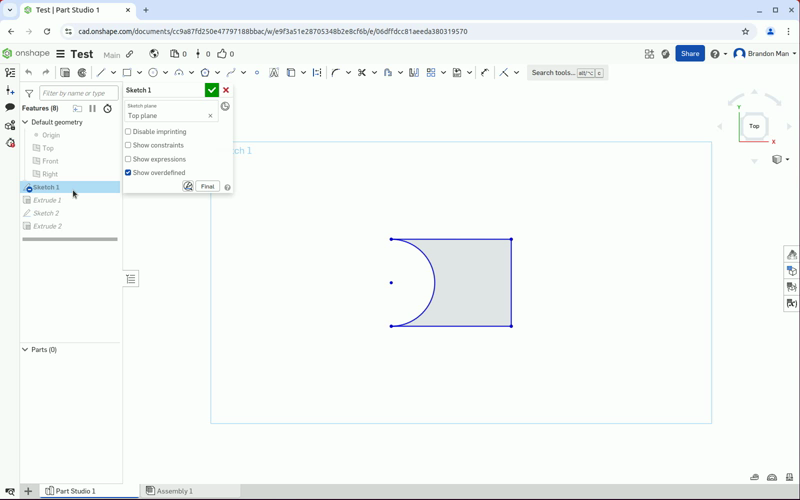
mouse_move(229, 92)
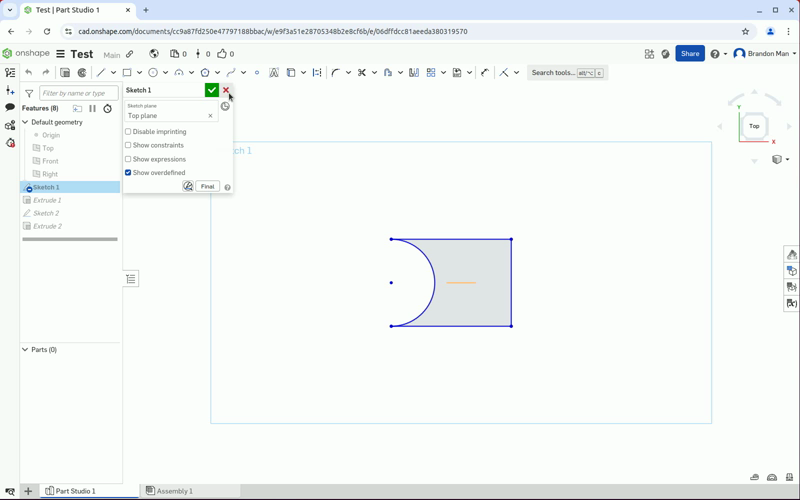
click(229, 92)
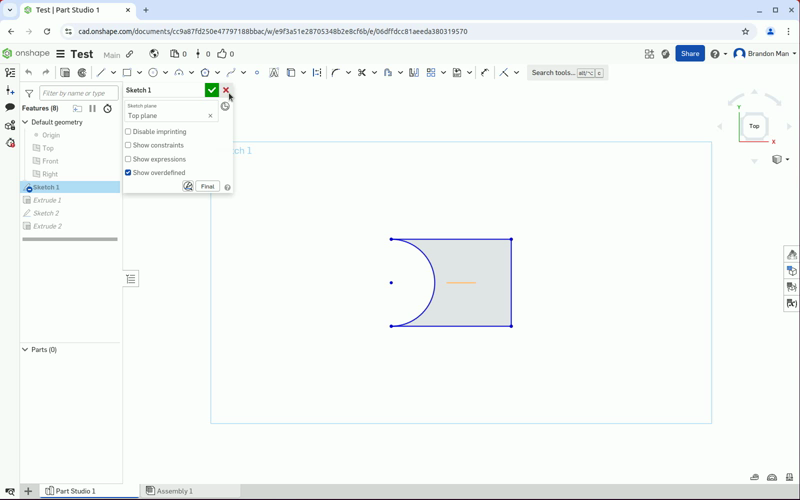
key(shift+s)
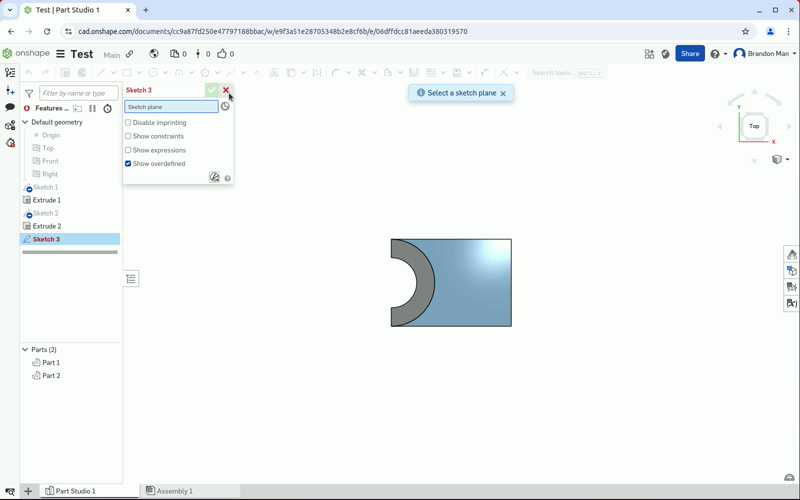
mouse_move(73, 150)
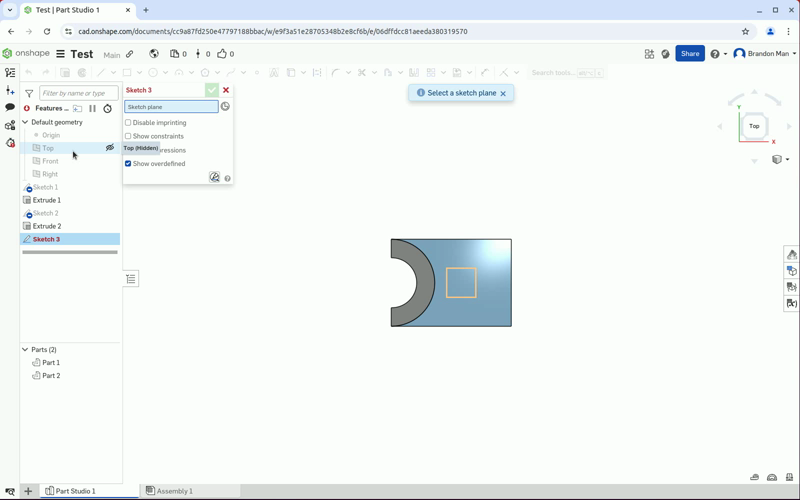
click(73, 150)
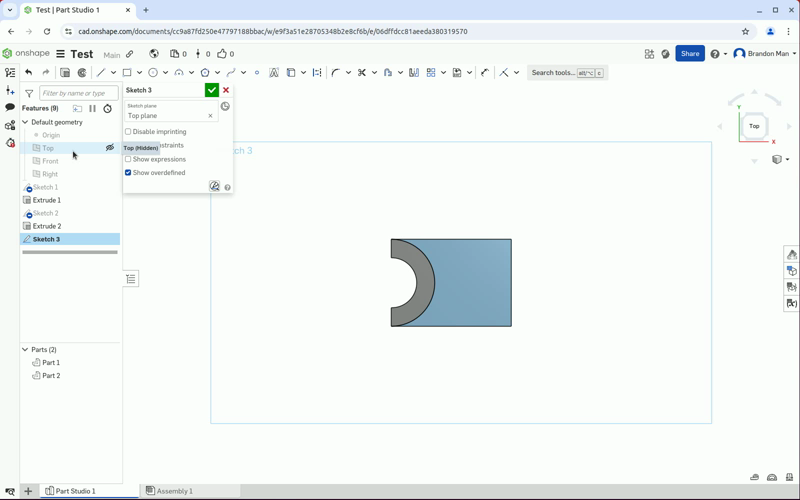
mouse_move(73, 352)
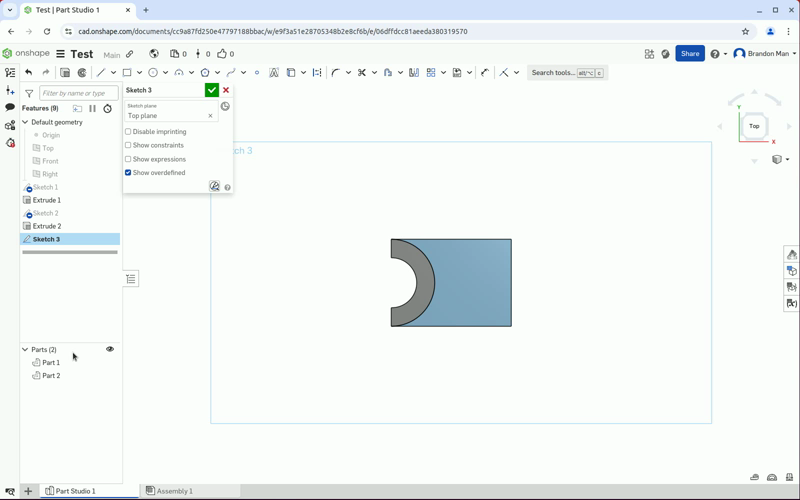
key(y)
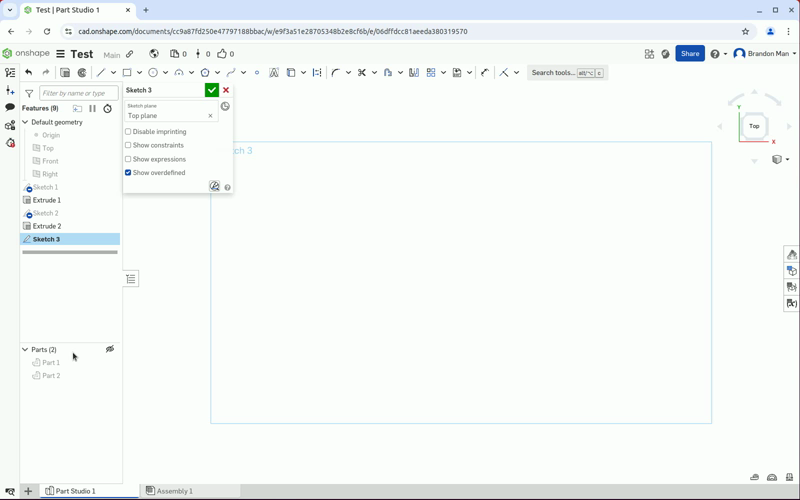
key(a)
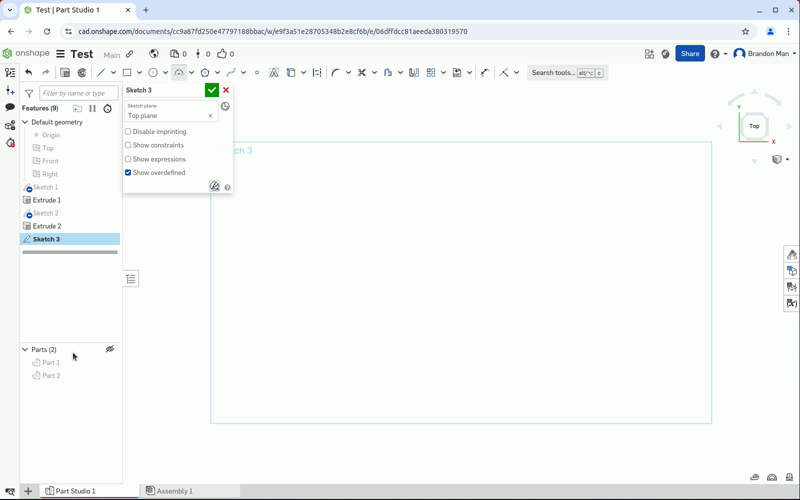
key_down(shift)
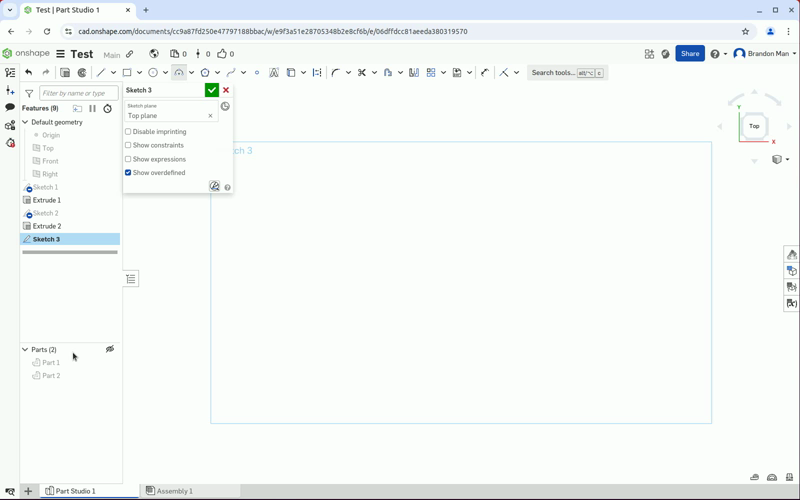
mouse_move(391, 326)
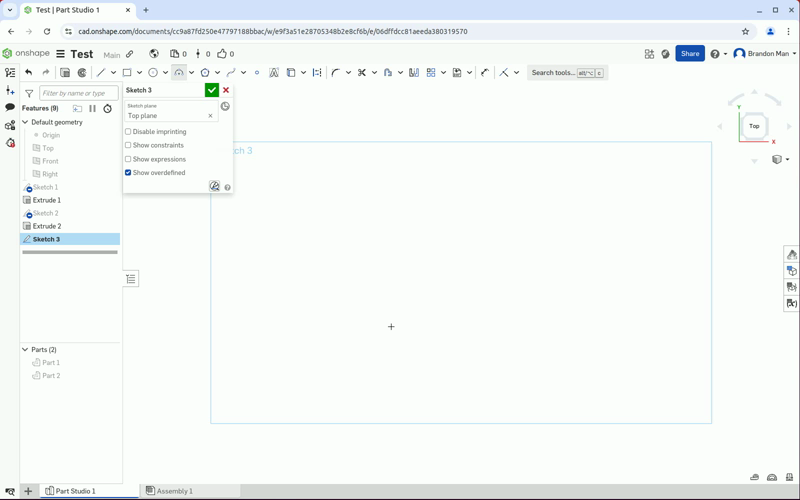
click(391, 326)
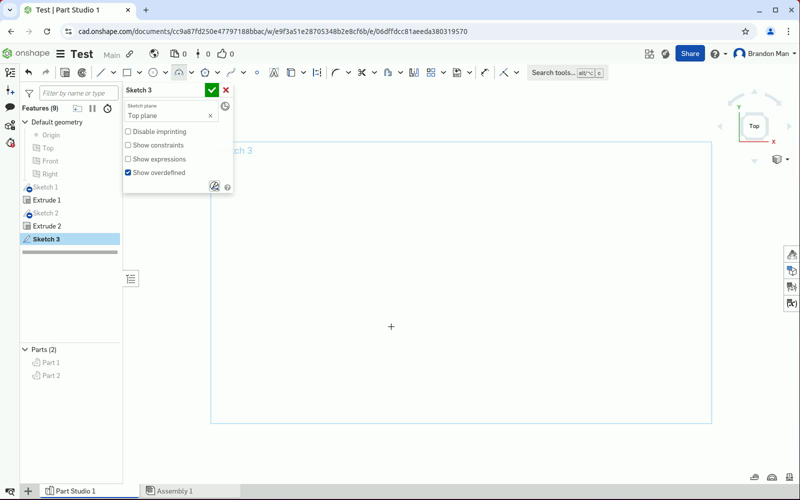
key_up(shift)
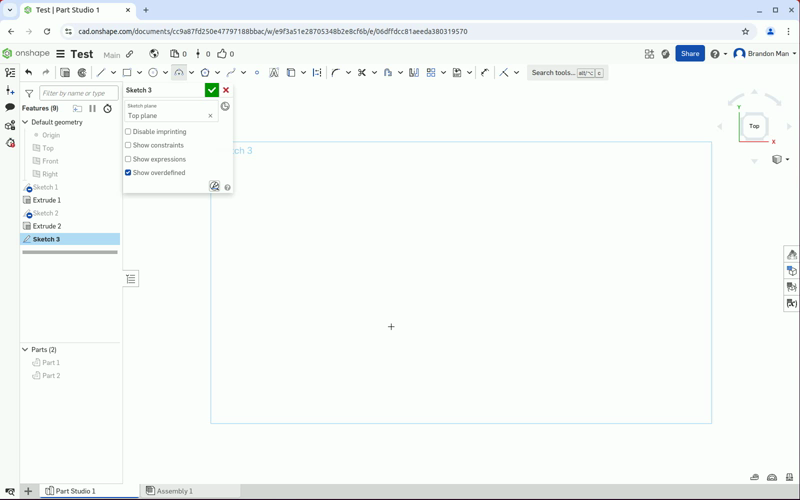
key_down(shift)
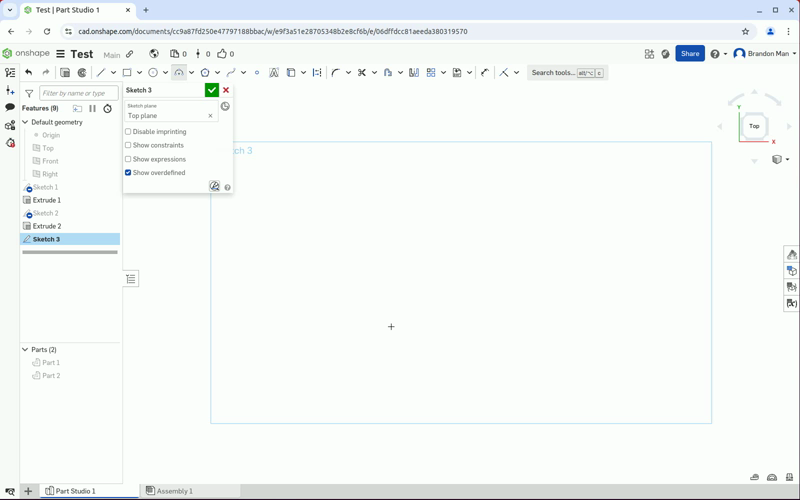
mouse_move(391, 239)
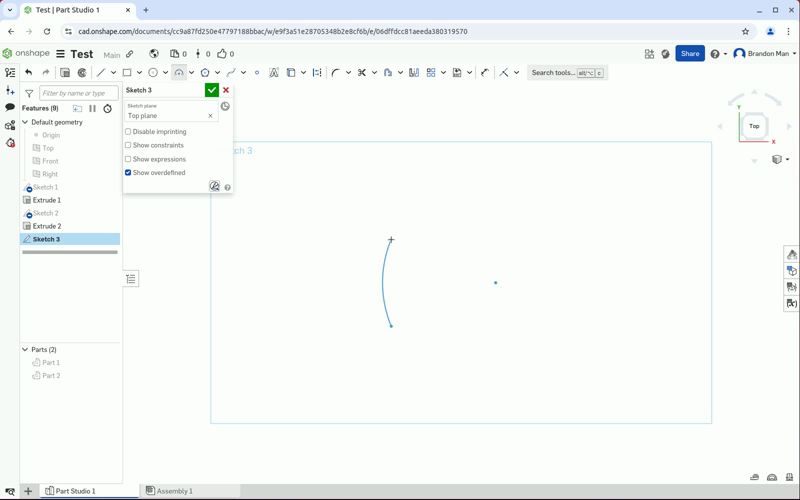
click(391, 239)
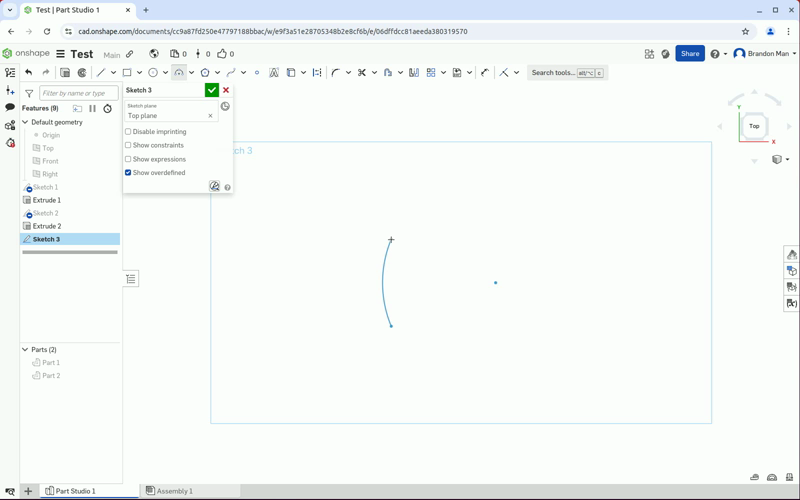
mouse_move(434, 282)
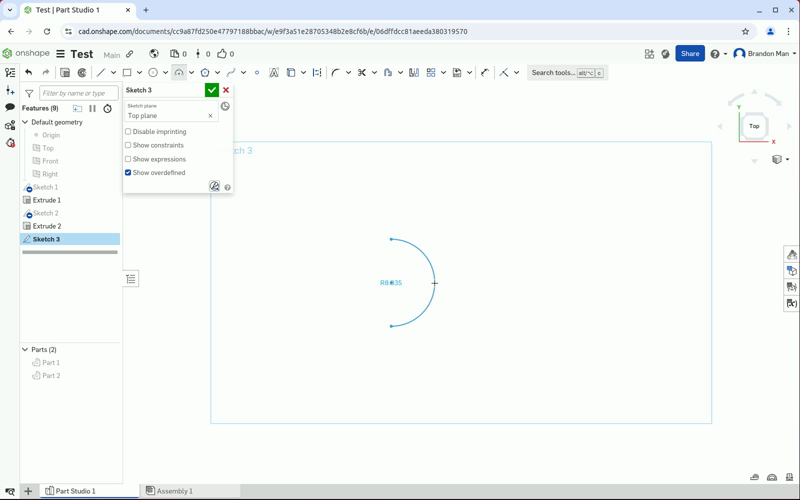
click(434, 282)
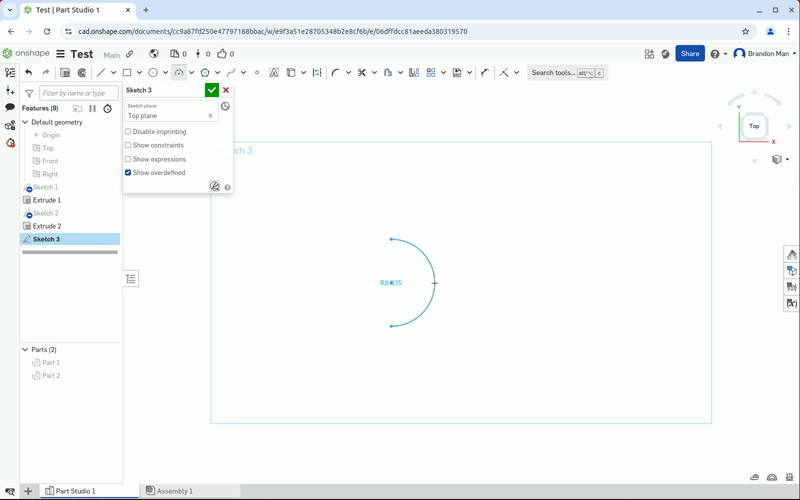
key_up(shift)
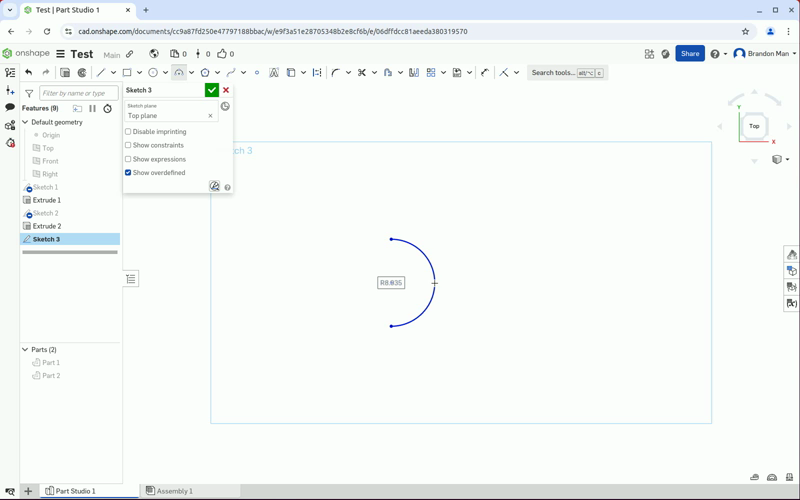
key(esc)
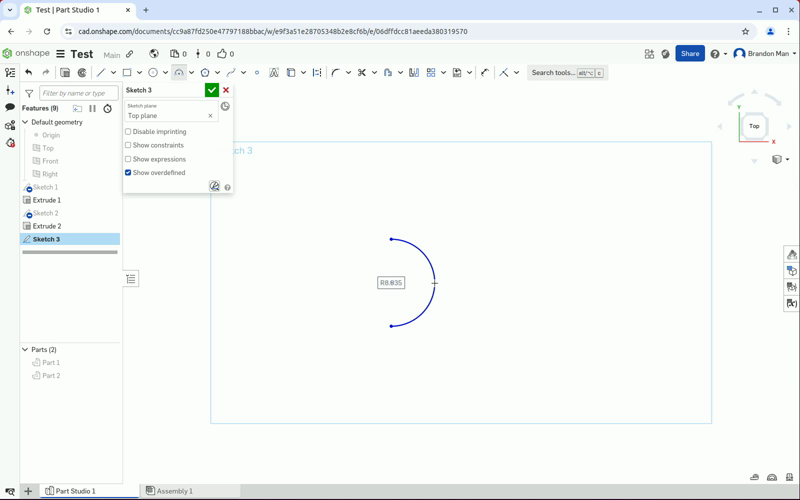
key(l)
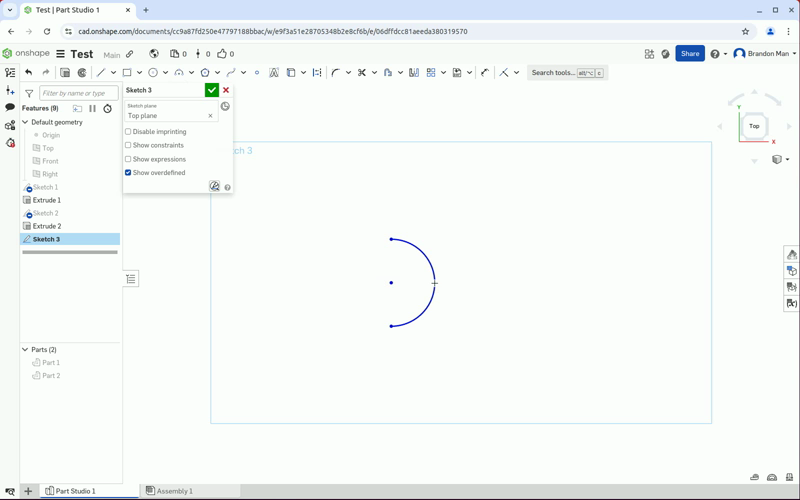
mouse_move(391, 239)
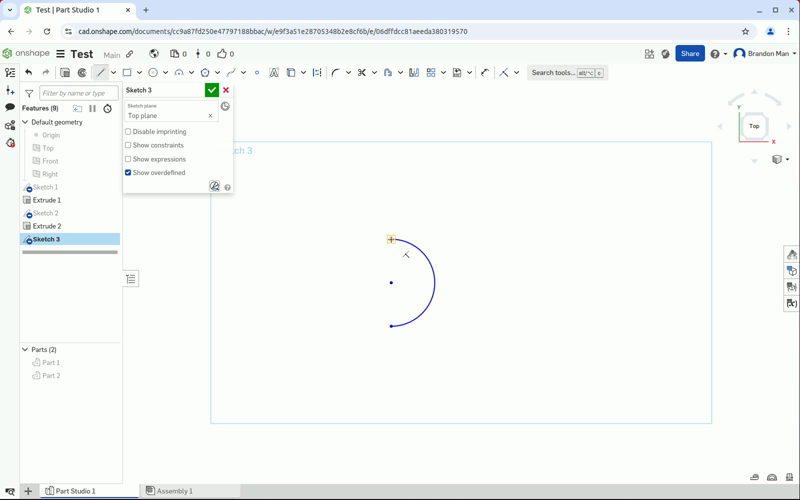
click(391, 239)
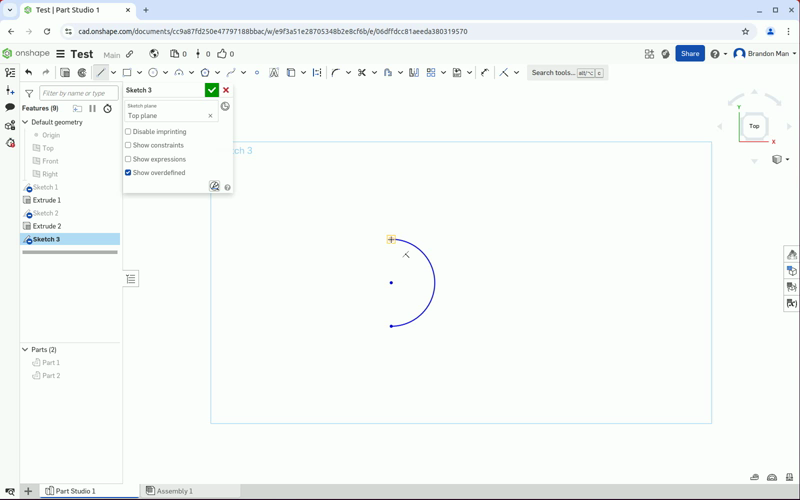
key_down(shift)
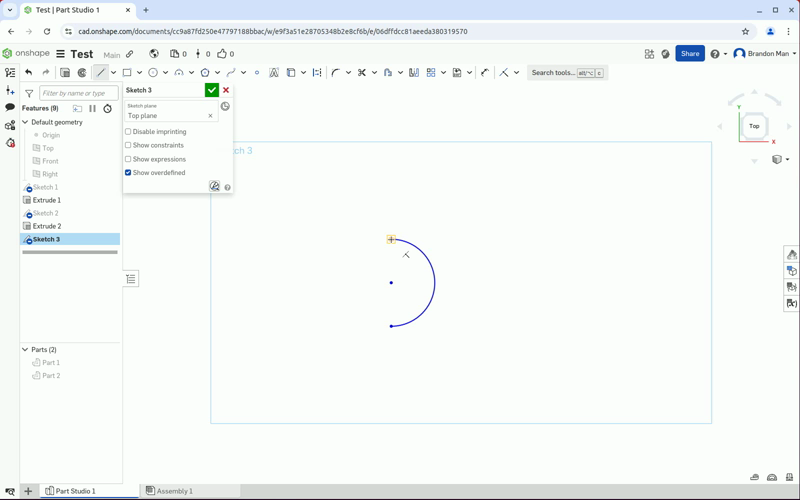
mouse_move(421, 239)
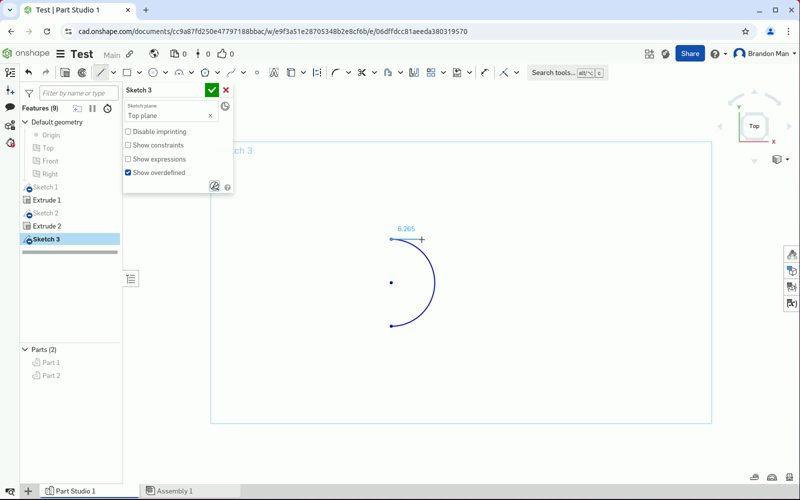
mouse_move(391, 257)
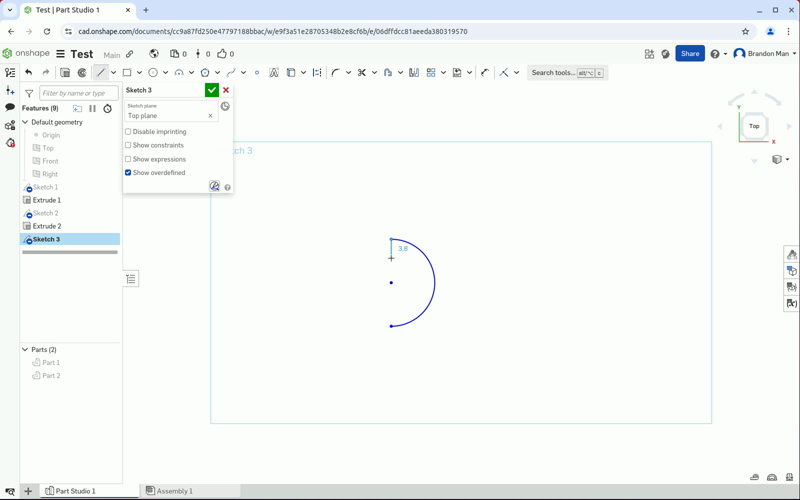
click(391, 257)
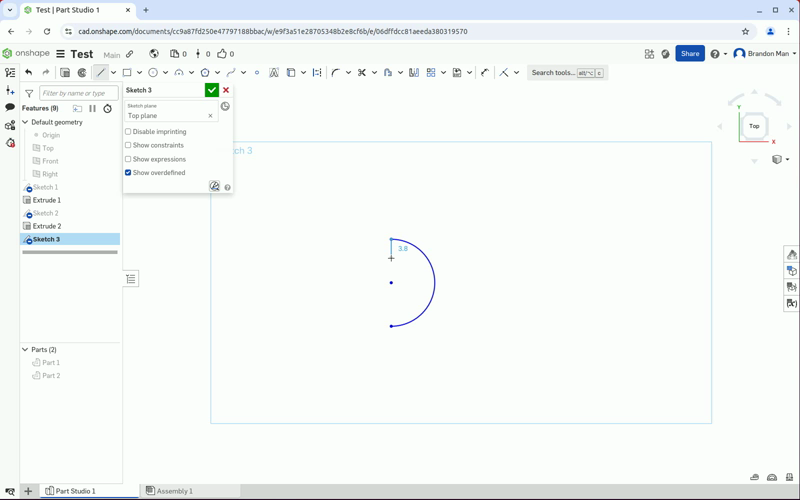
key_up(shift)
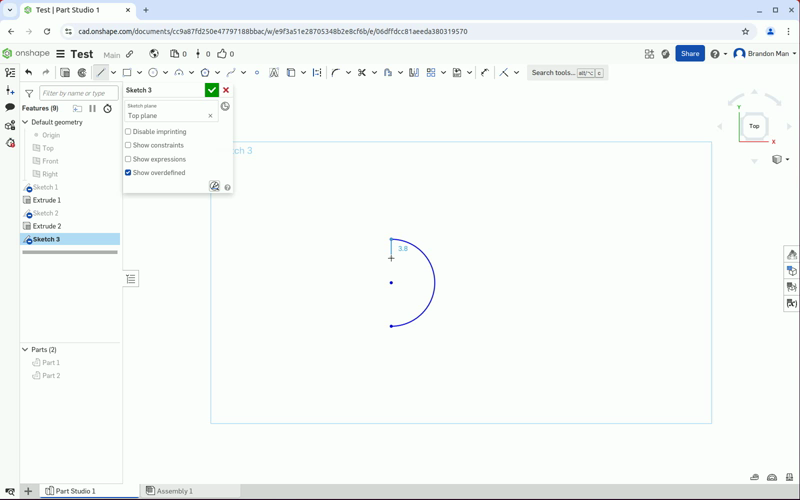
key(esc)
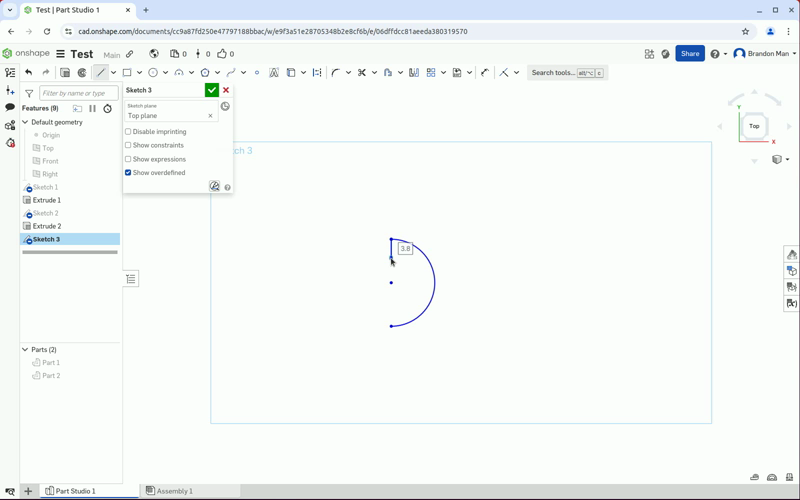
key(a)
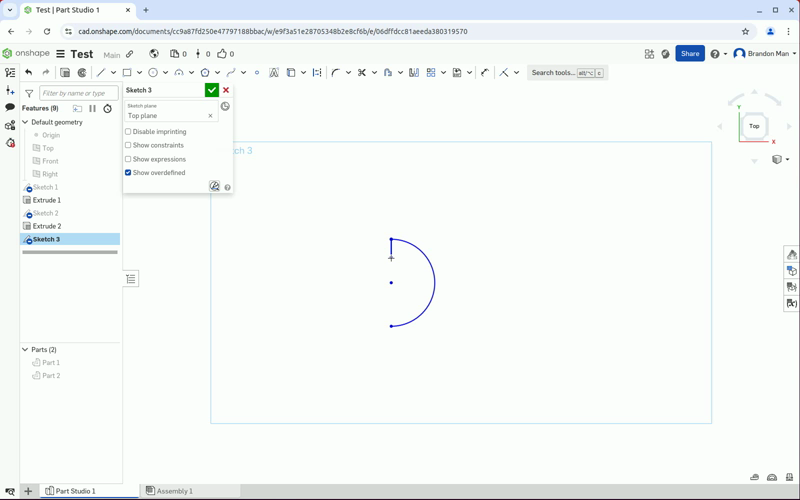
mouse_move(391, 257)
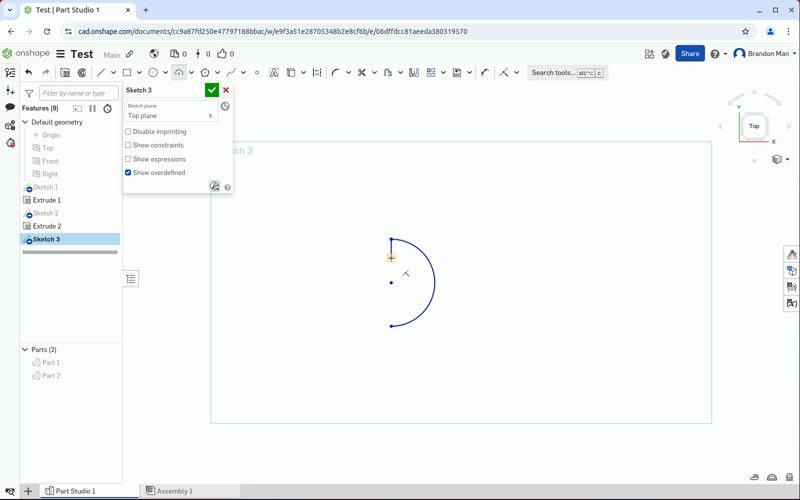
click(391, 257)
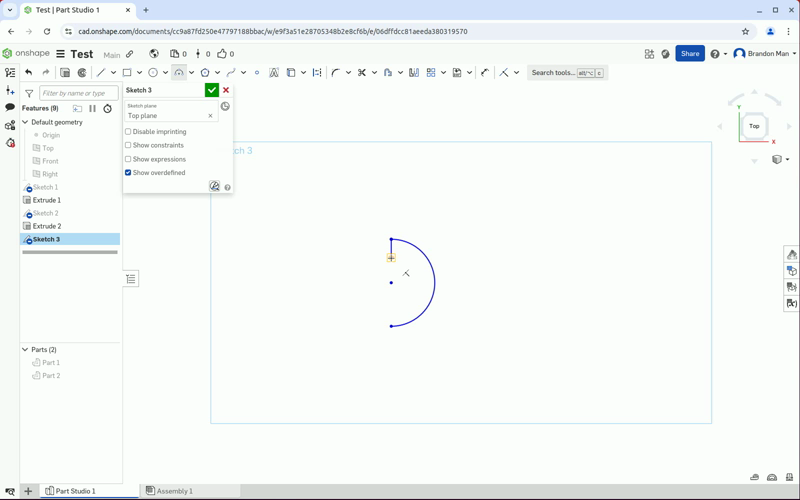
key_down(shift)
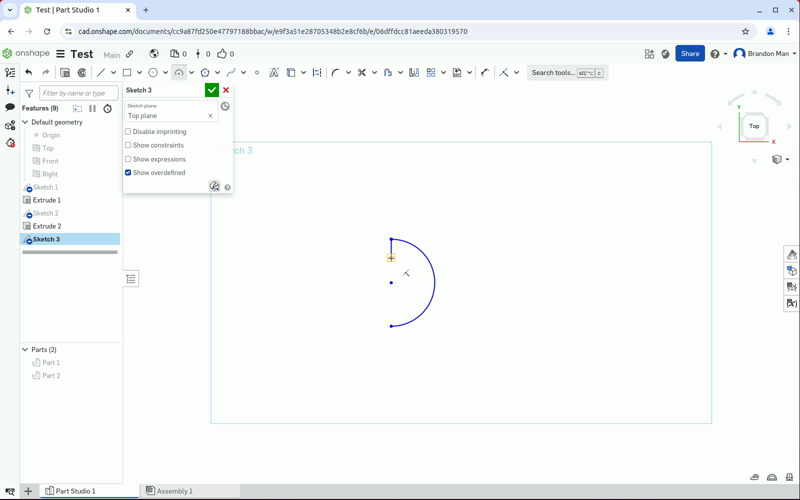
mouse_move(391, 307)
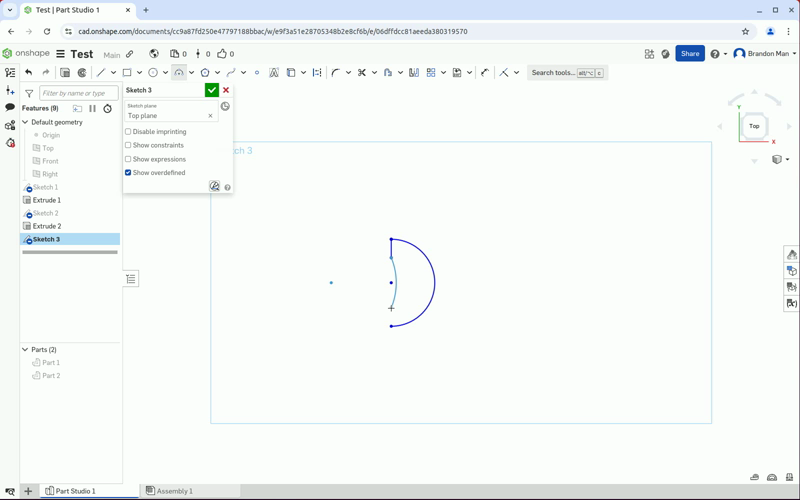
click(391, 307)
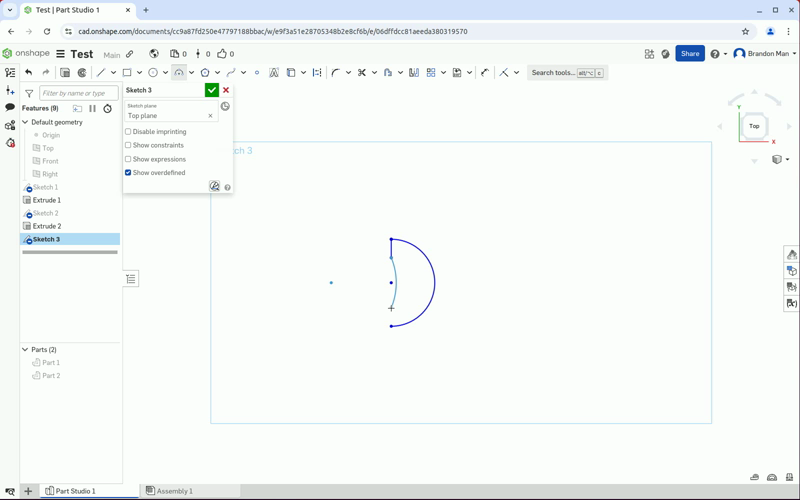
mouse_move(416, 282)
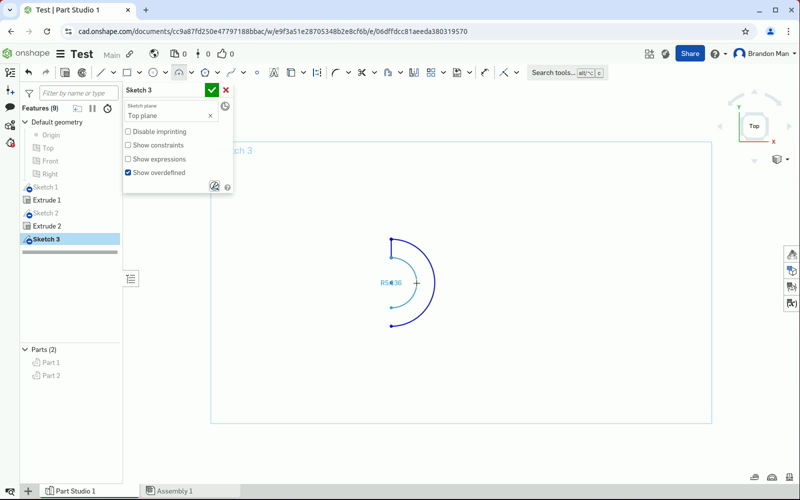
click(416, 282)
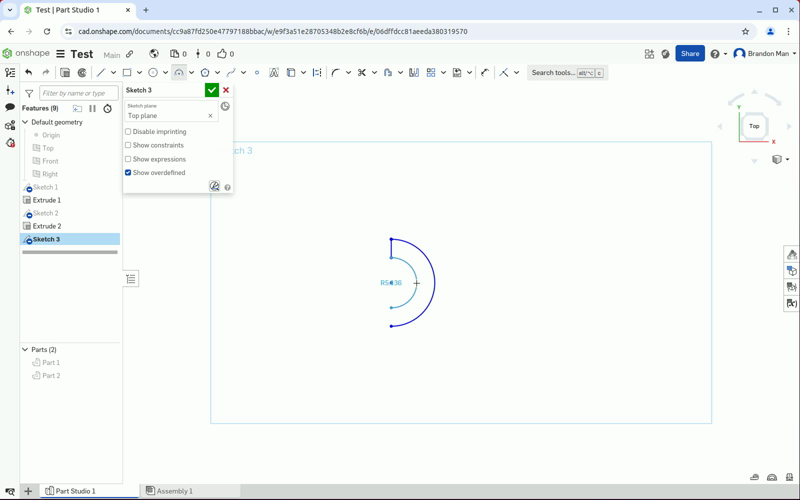
key_up(shift)
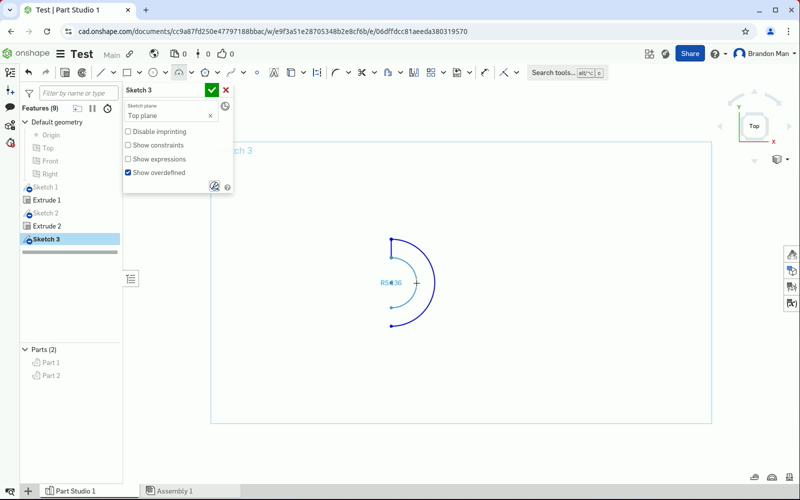
key(esc)
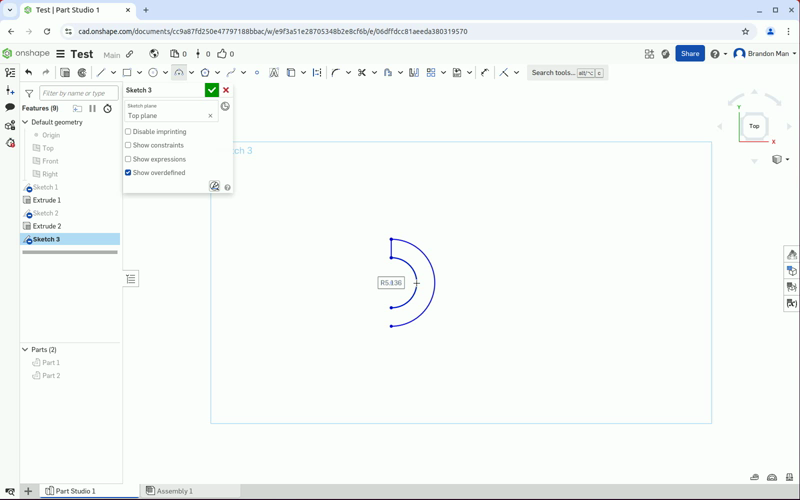
key(l)
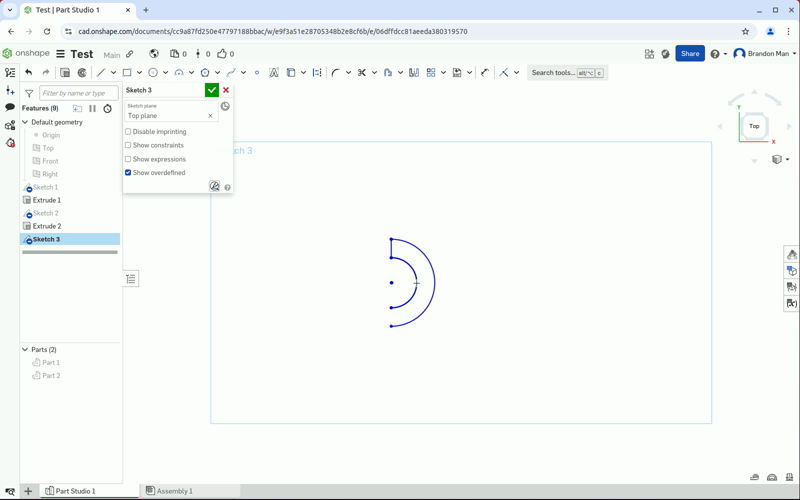
mouse_move(391, 307)
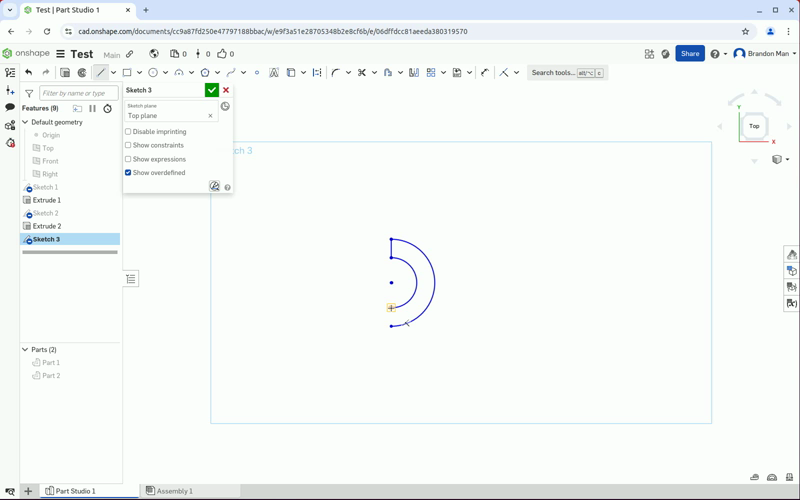
click(391, 307)
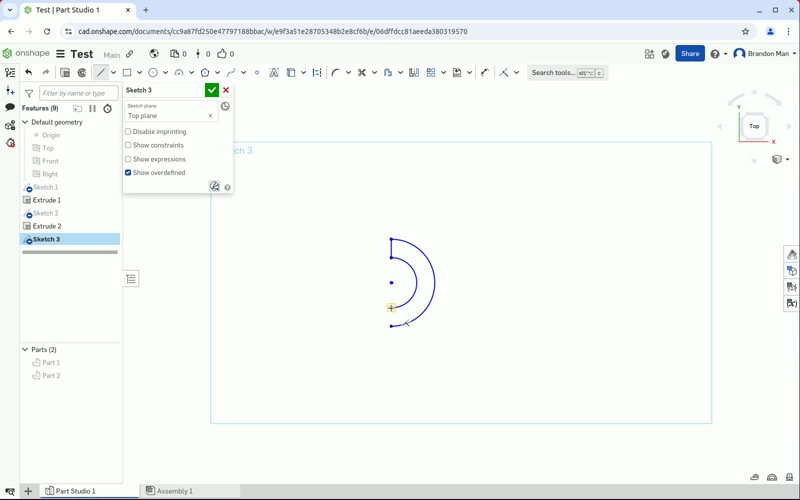
mouse_move(421, 307)
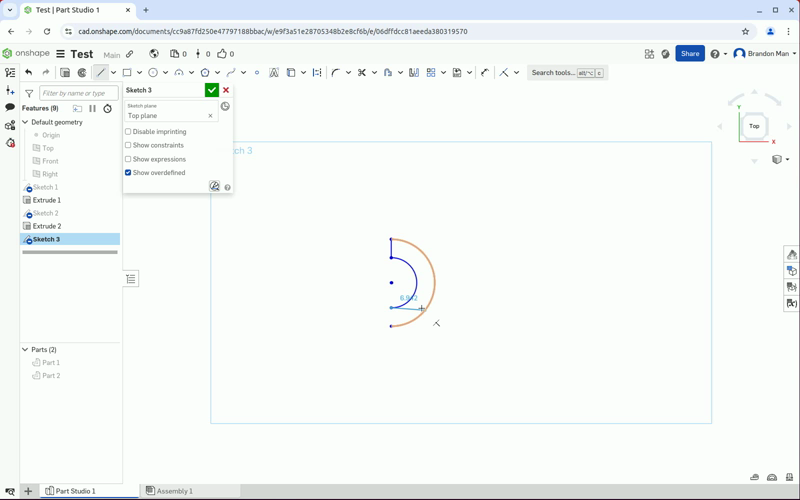
key_down(shift)
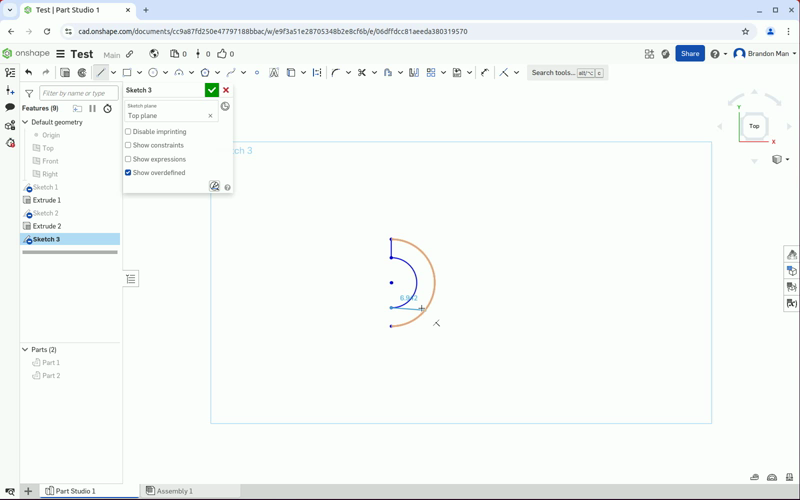
mouse_move(391, 326)
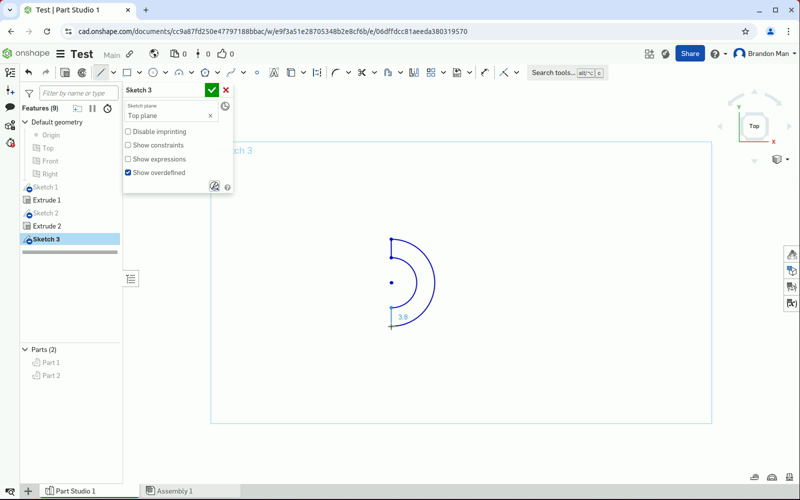
key_up(shift)
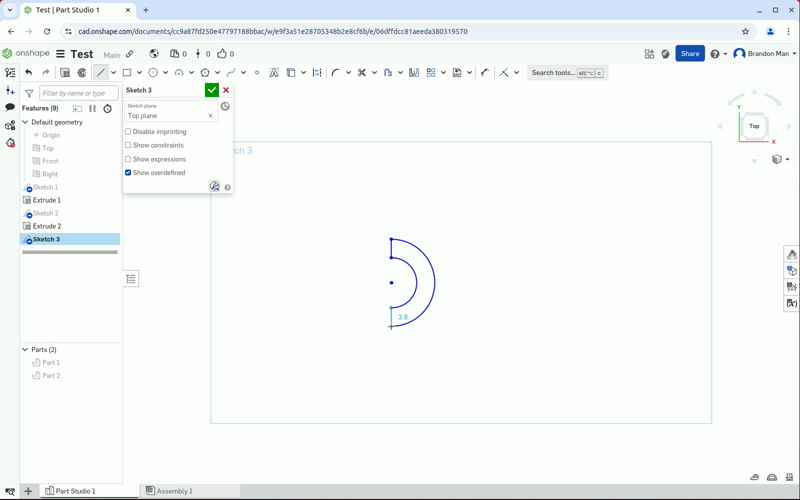
click(391, 326)
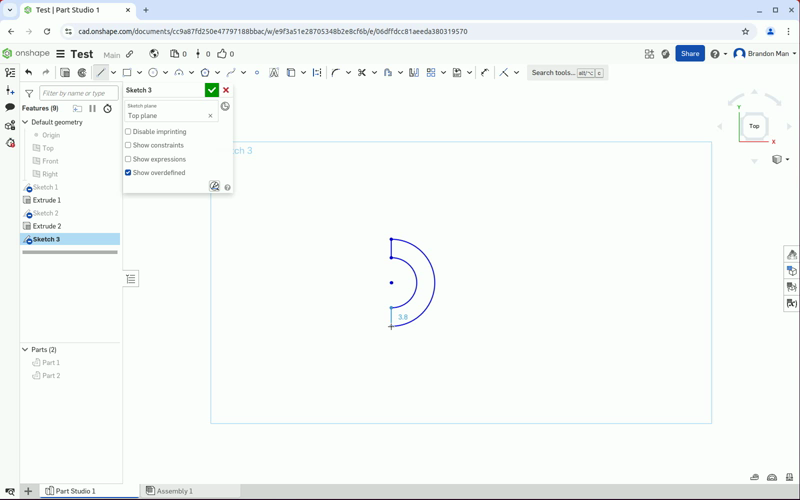
key(esc)
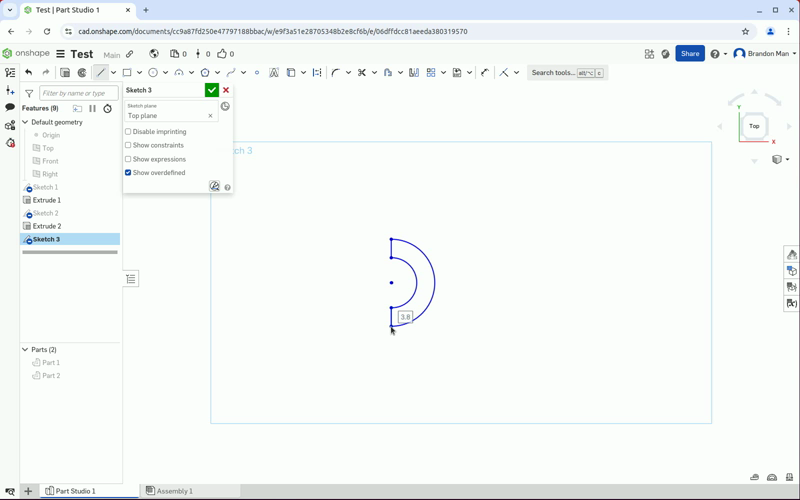
mouse_move(430, 295)
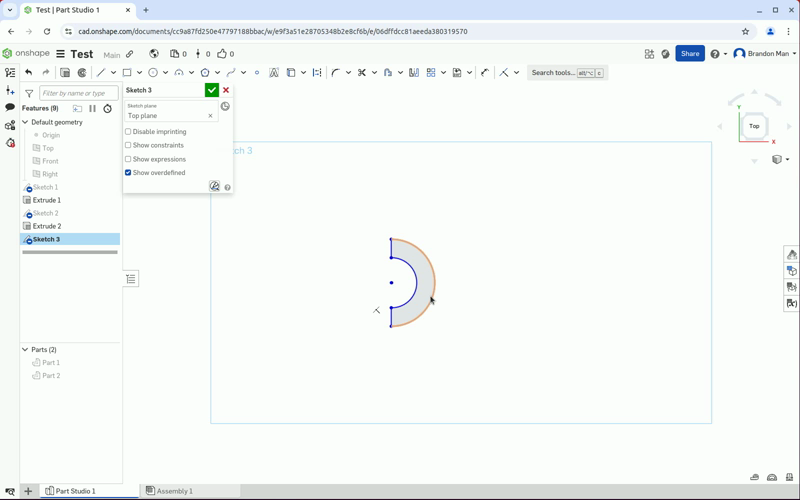
scroll(6)
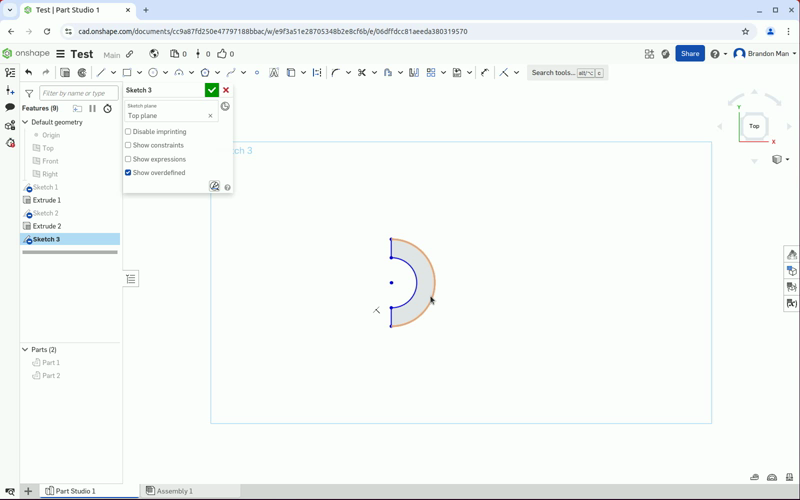
scroll(6)
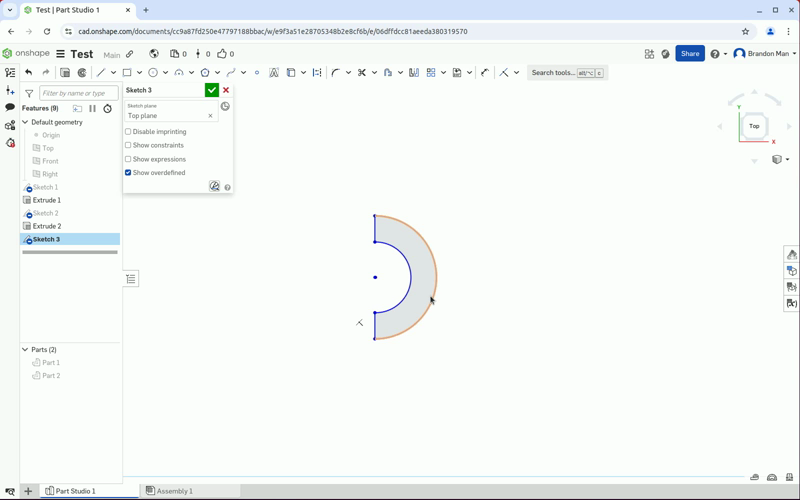
scroll(6)
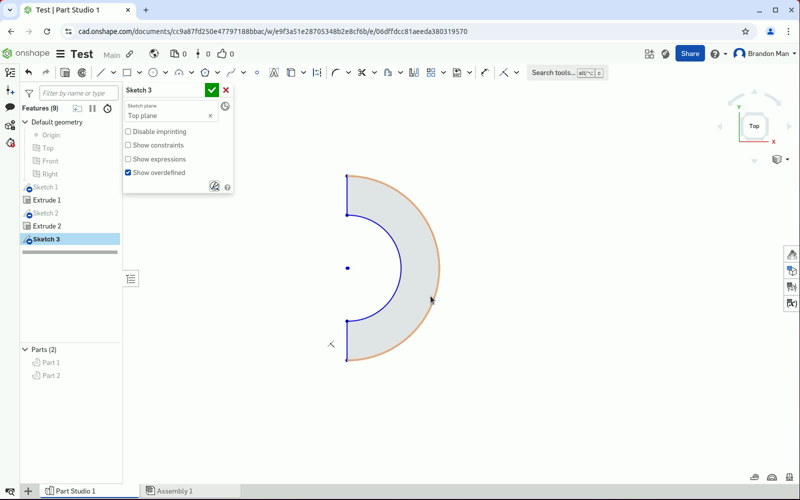
scroll(6)
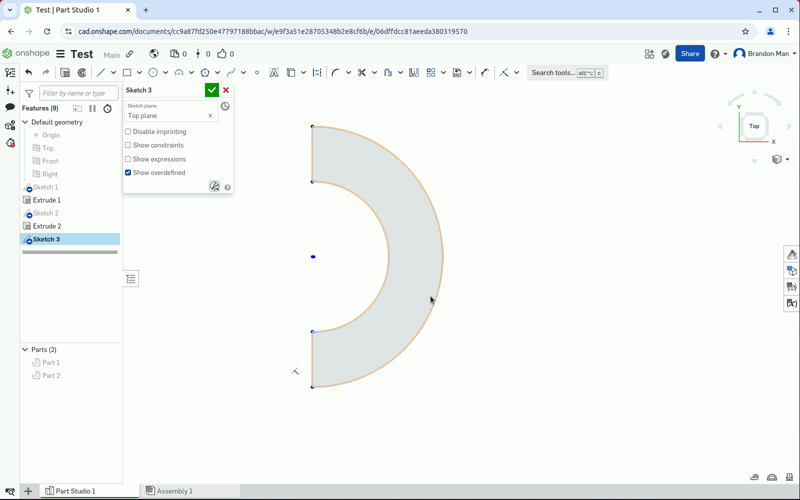
scroll(6)
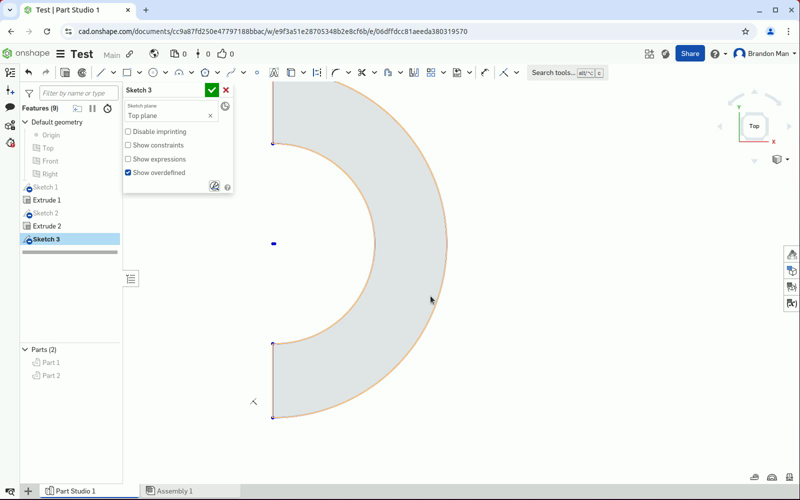
scroll(6)
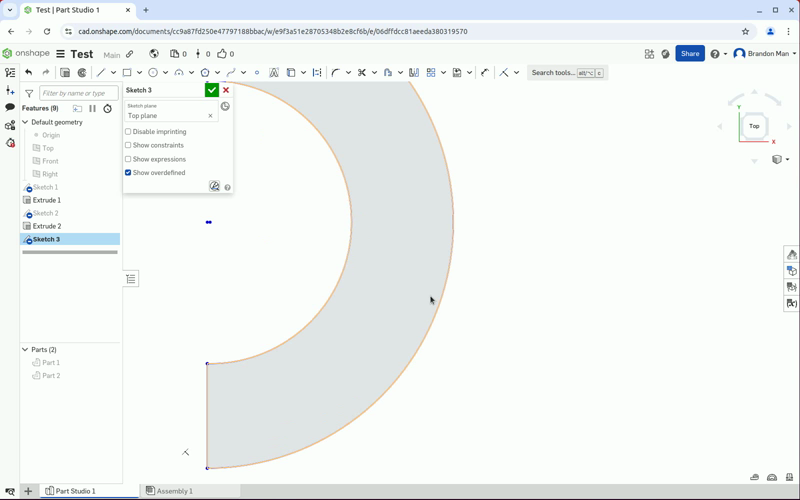
scroll(6)
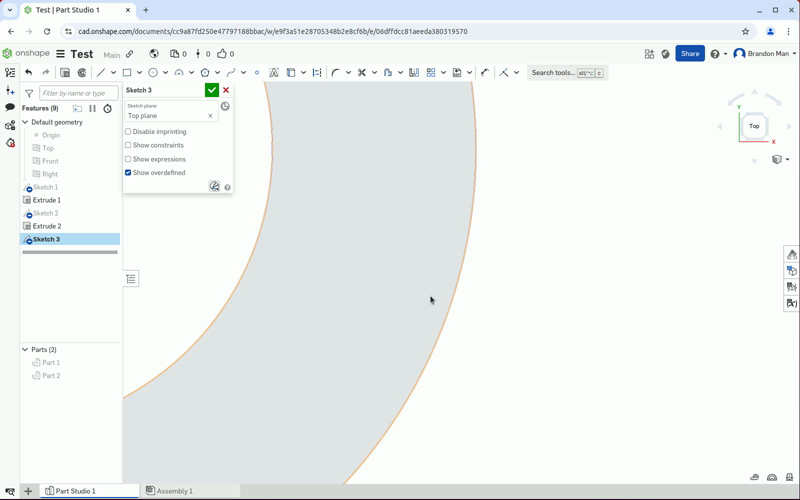
click(430, 295)
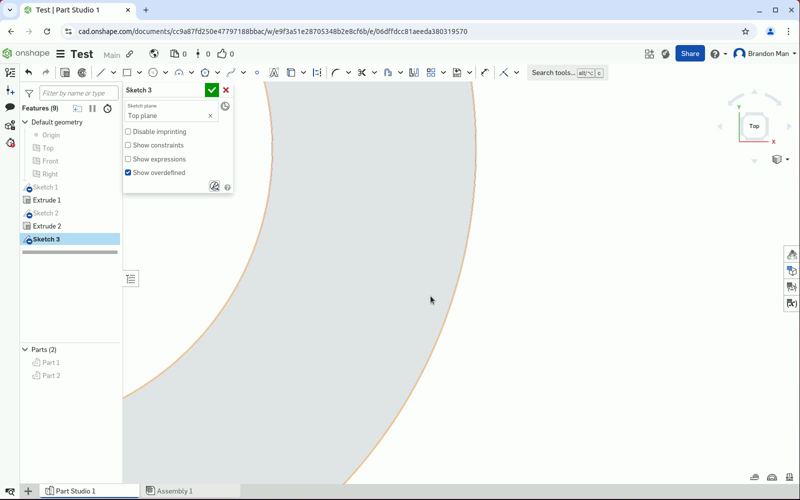
scroll(-6)
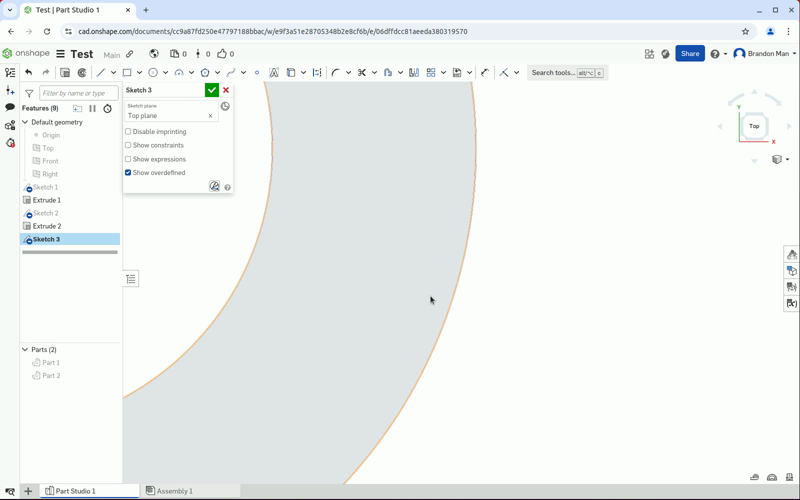
scroll(-6)
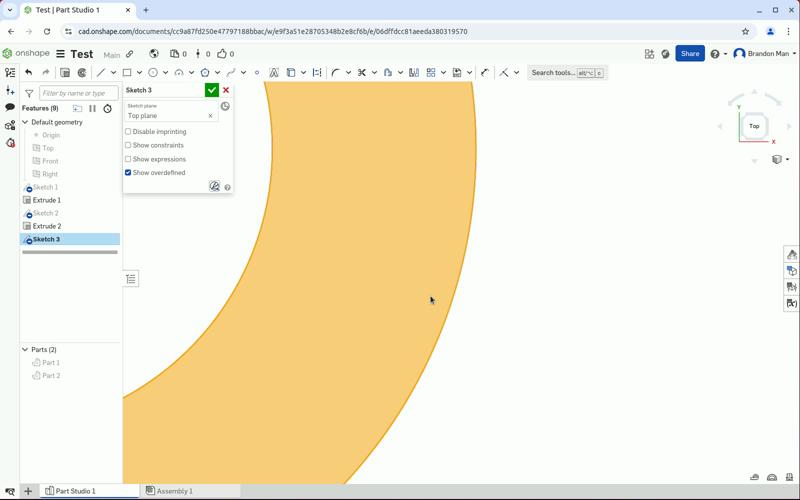
scroll(-6)
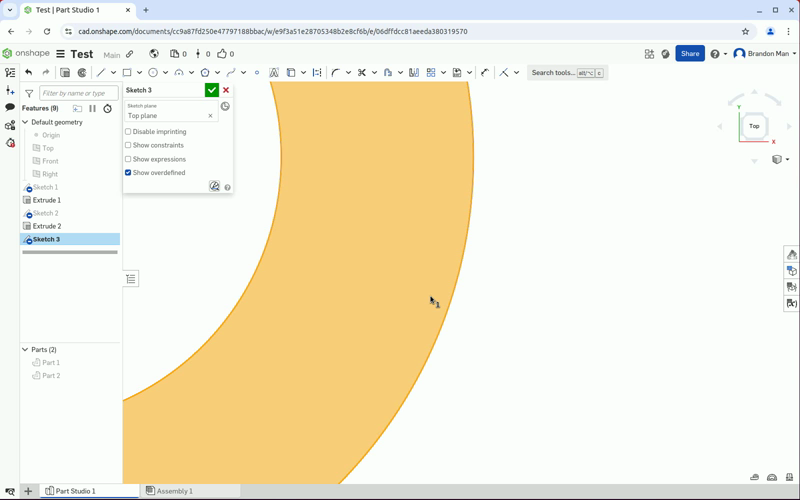
scroll(-6)
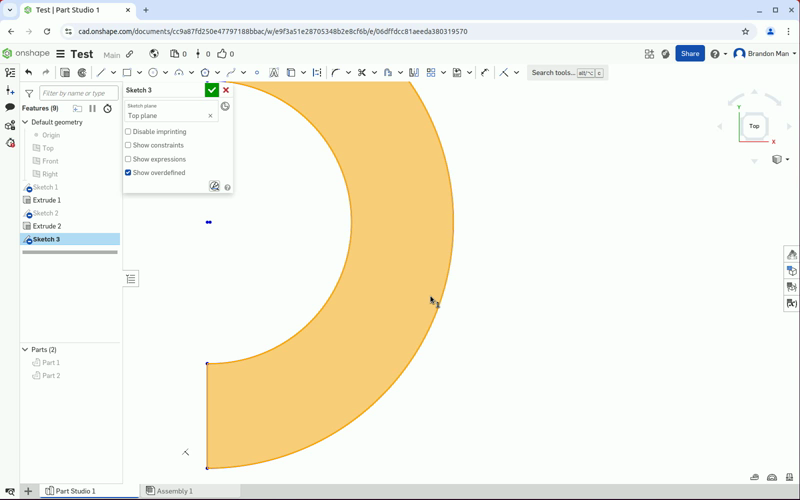
scroll(-6)
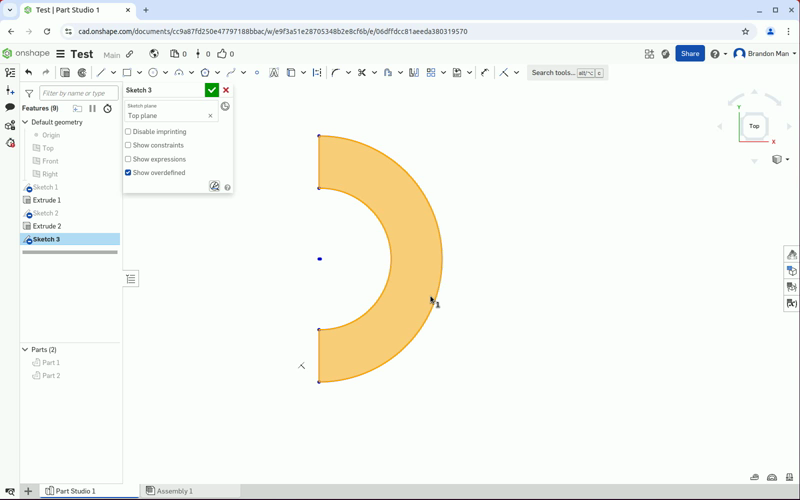
scroll(-6)
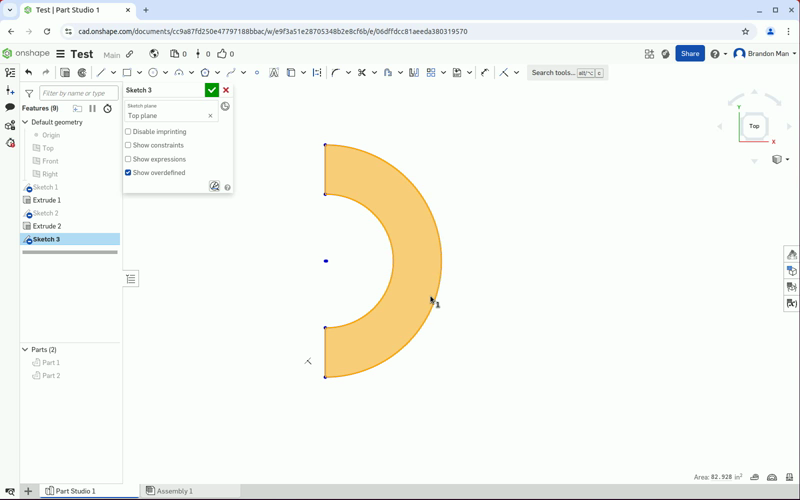
scroll(-6)
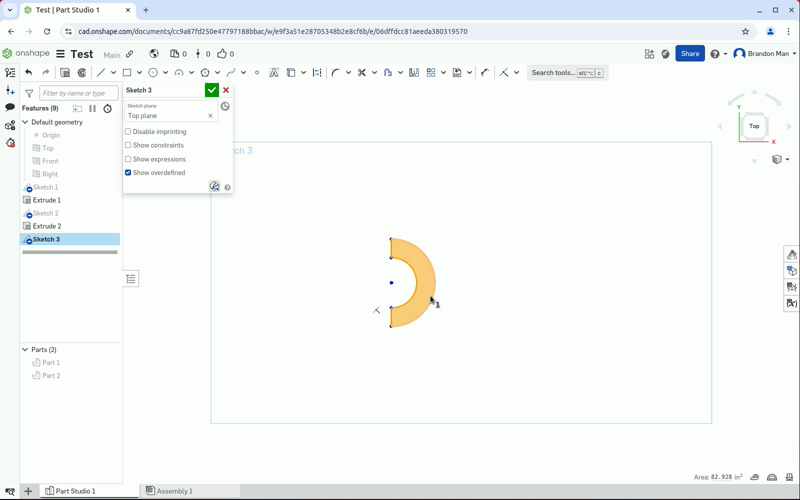
mouse_move(73, 352)
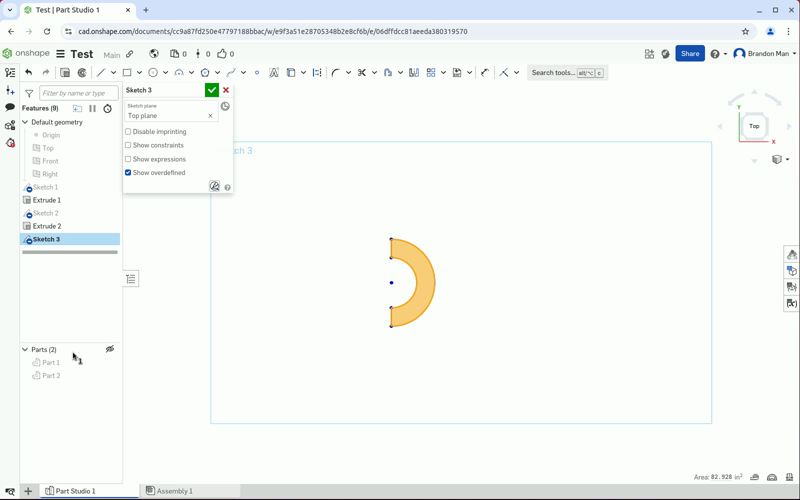
key(shift+y)
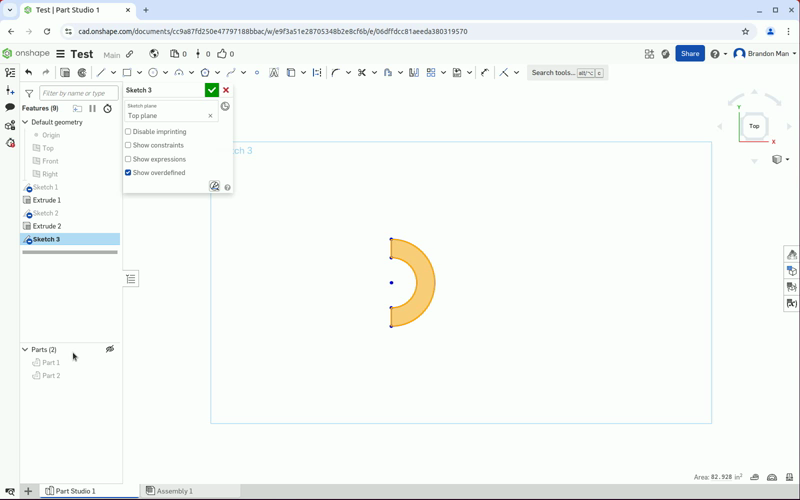
key(shift+e)
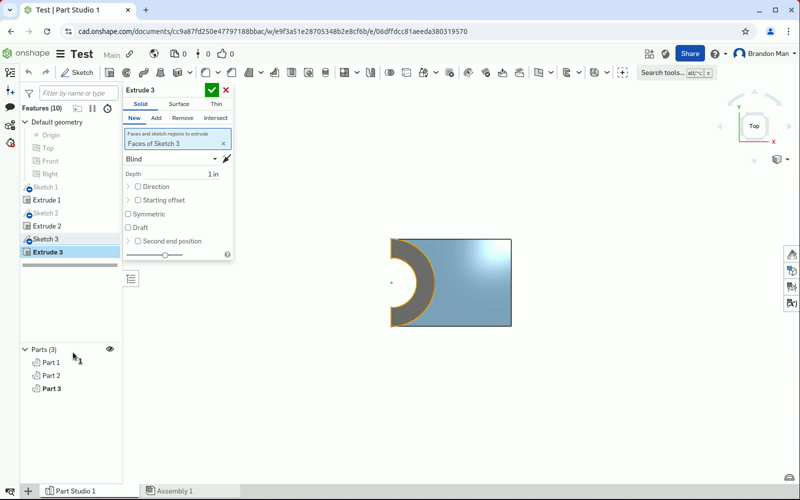
mouse_move(143, 106)
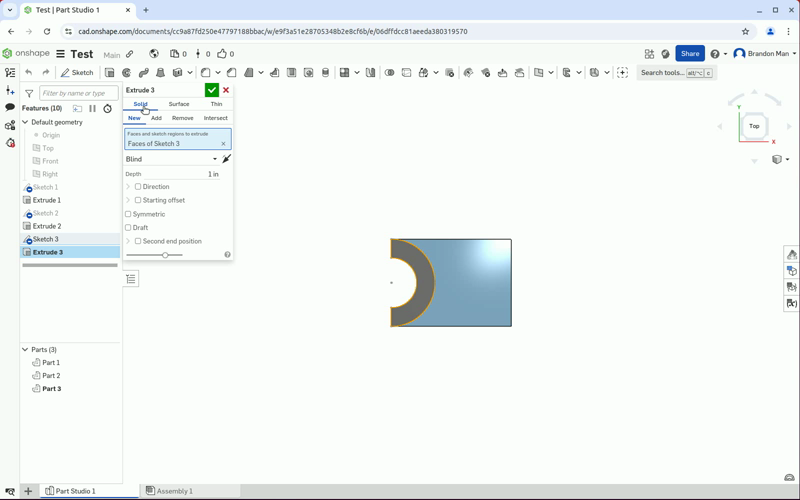
click(143, 106)
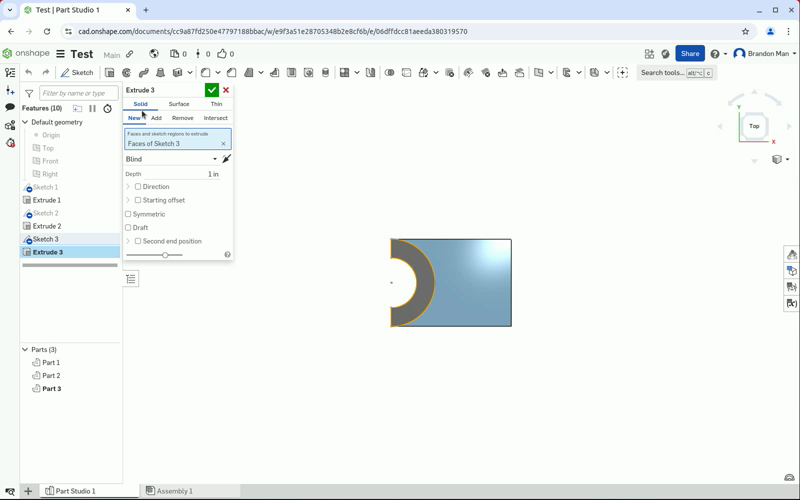
mouse_move(137, 120)
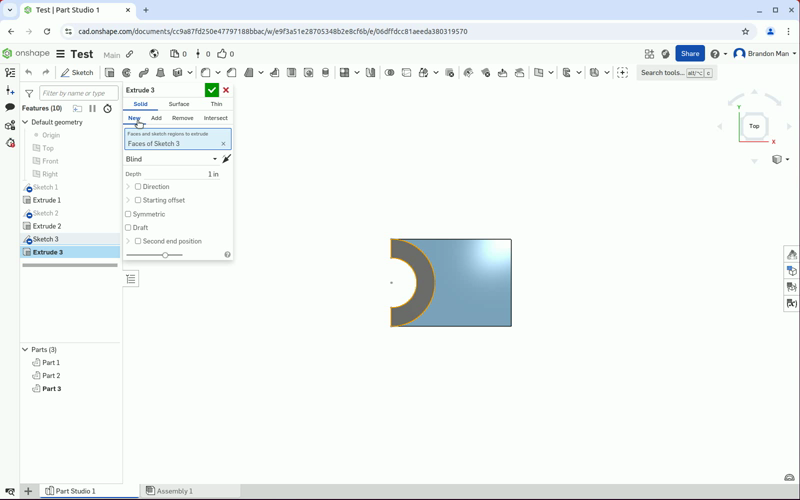
click(137, 120)
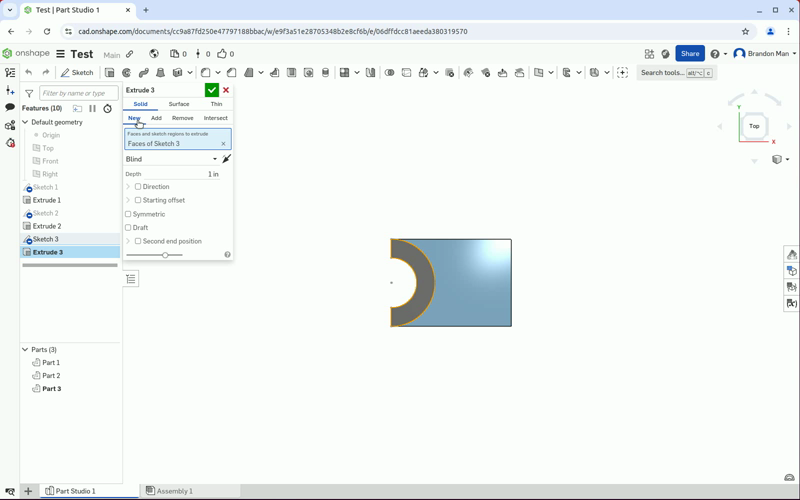
key(tab, 4)
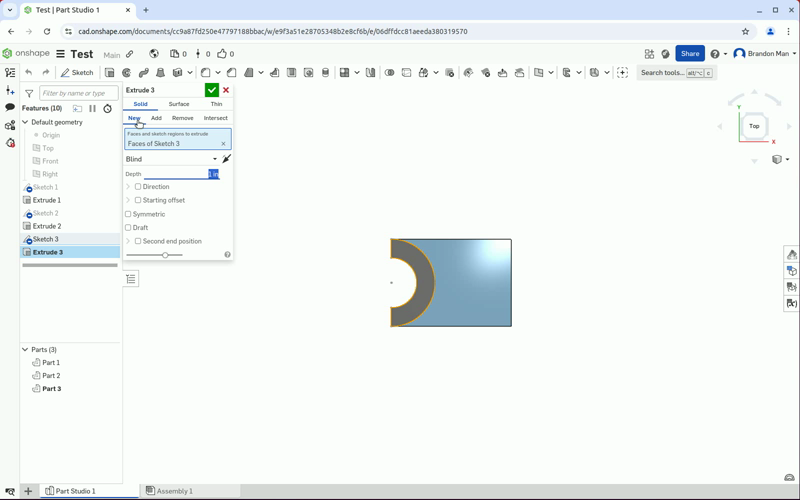
text(9.388)
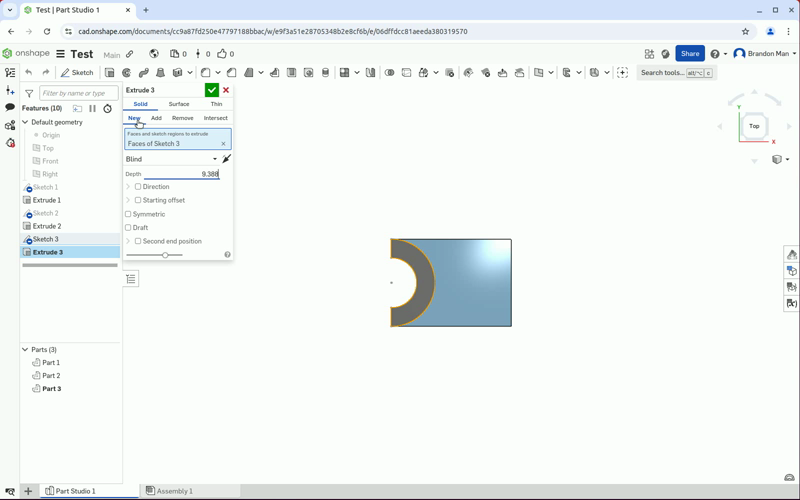
key(tab, 3)
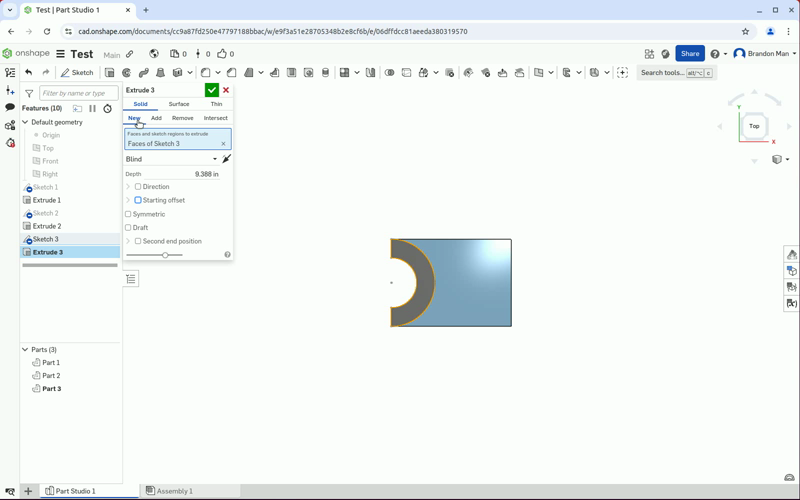
key(tab, 2)
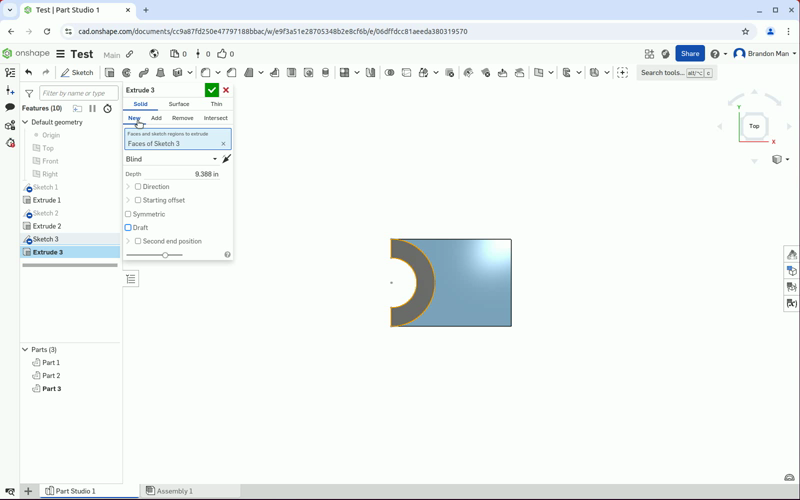
key(space)
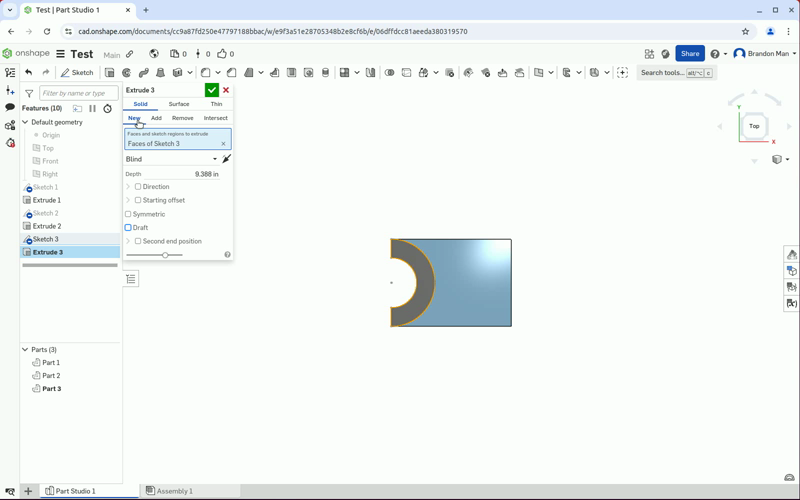
key(tab, 3)
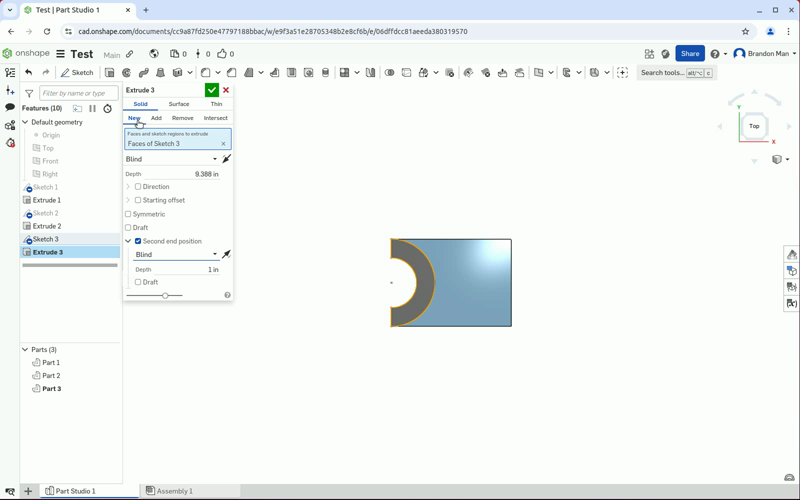
text(9.388)
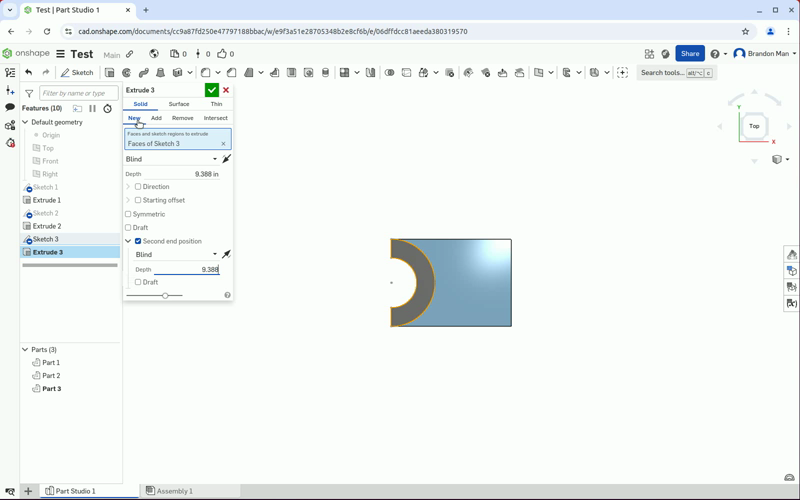
key(enter)
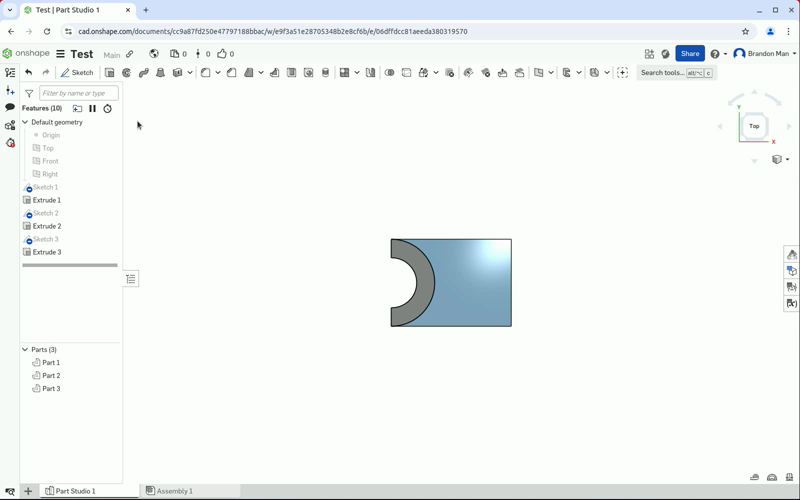
key(shift+h)
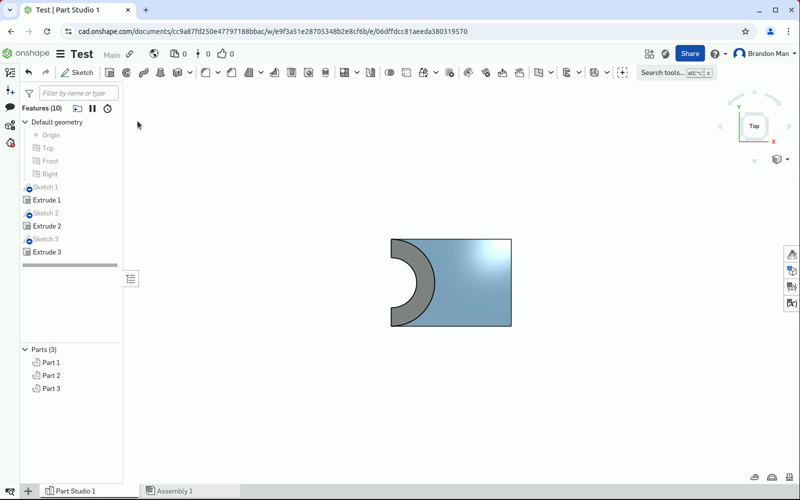
key(shift+h)
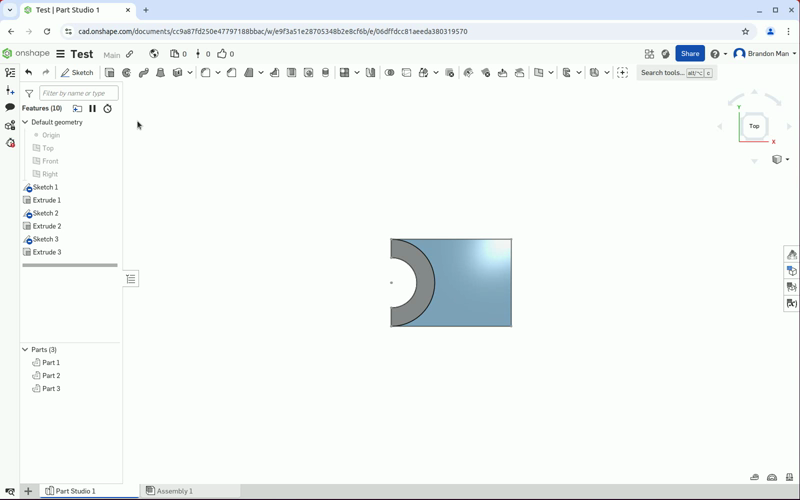
key(shift+7)
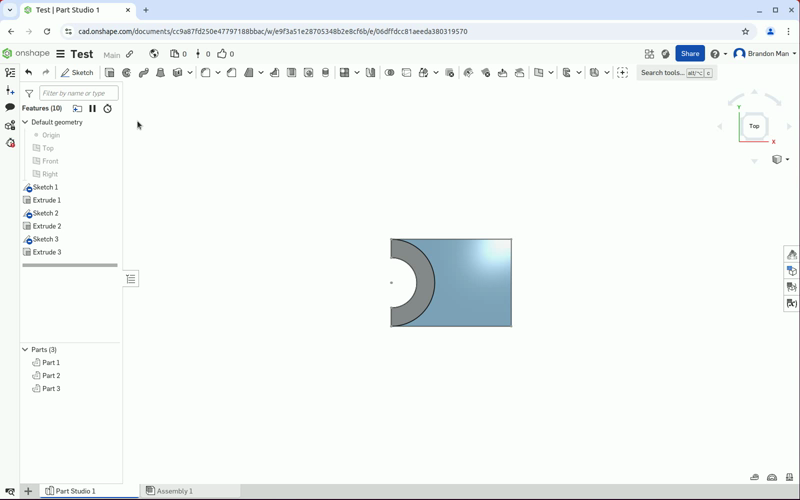
key(up, 3)
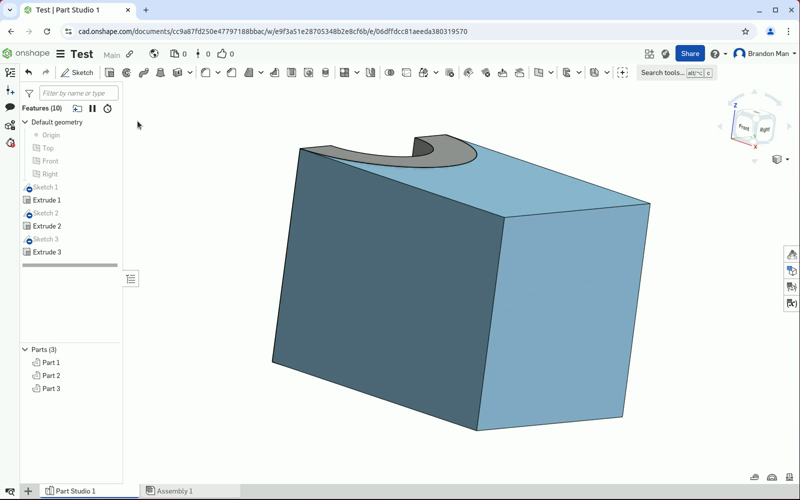
key(left, 3)
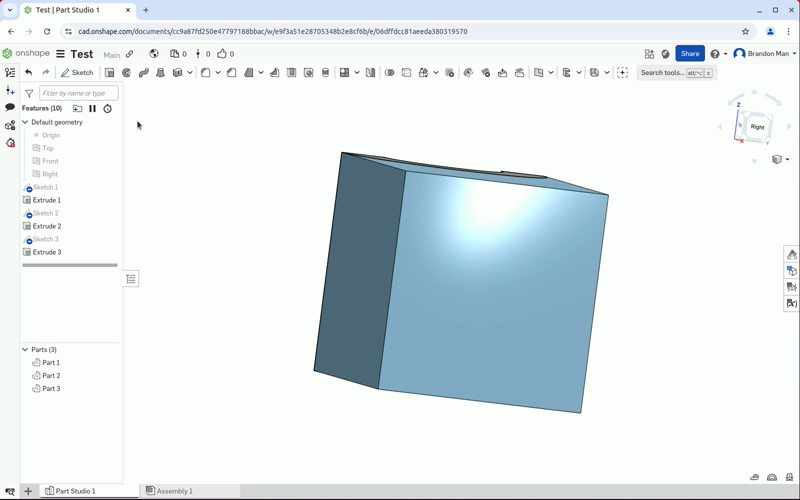
key(right, 3)
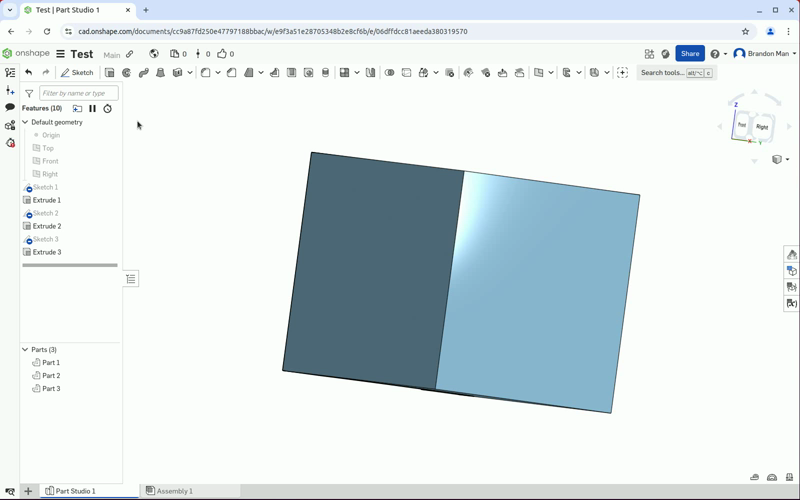
key(down, 3)
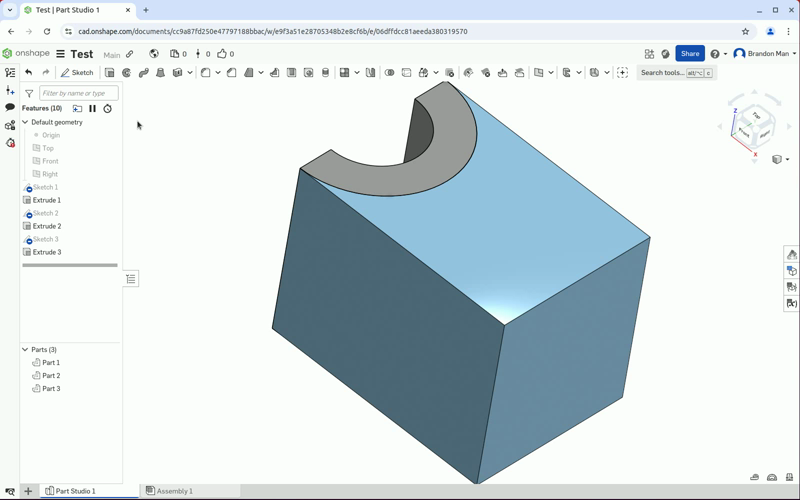
mouse_move(73, 189)
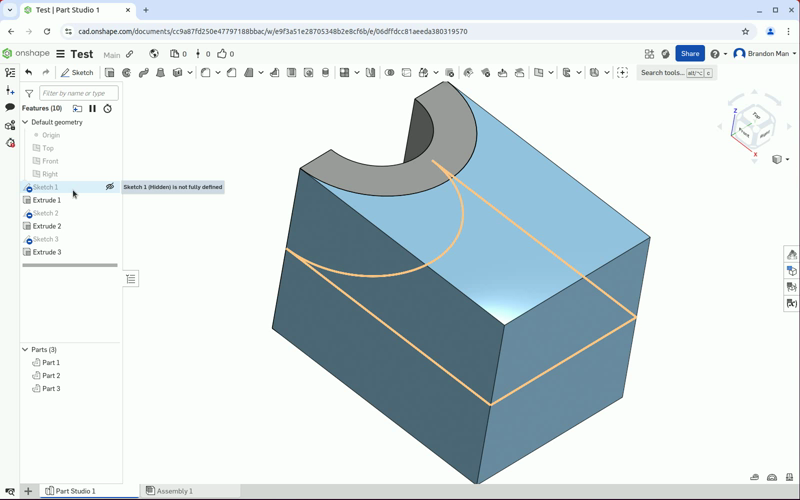
click(73, 189)